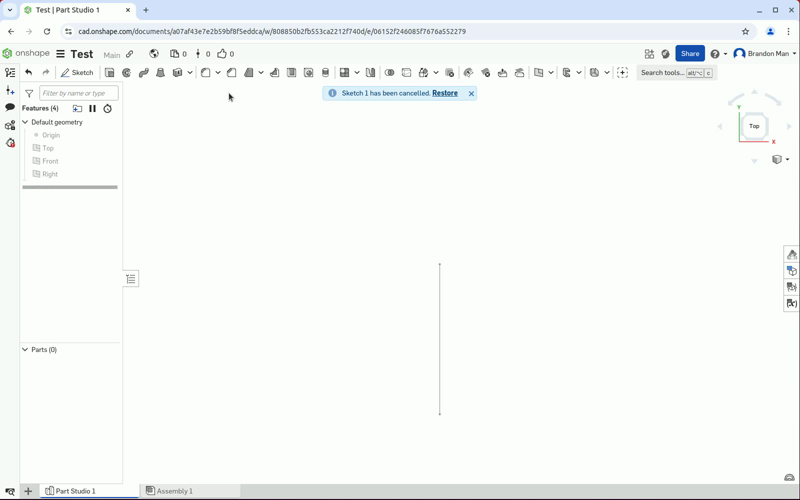
key(shift+h)
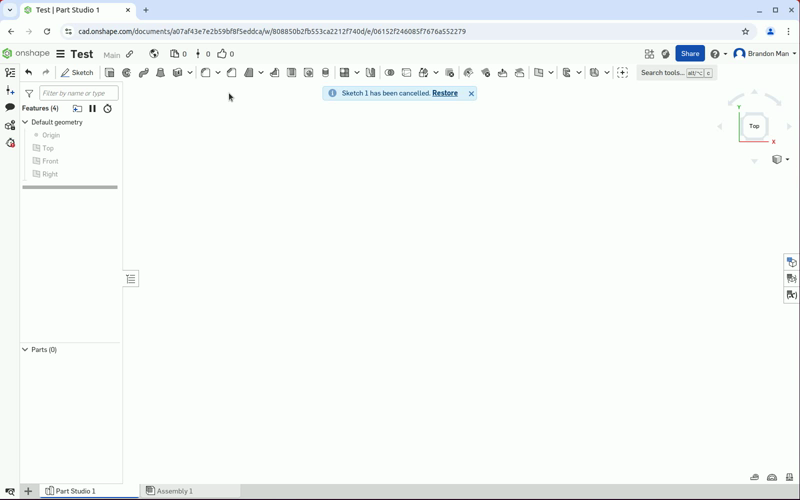
mouse_move(73, 352)
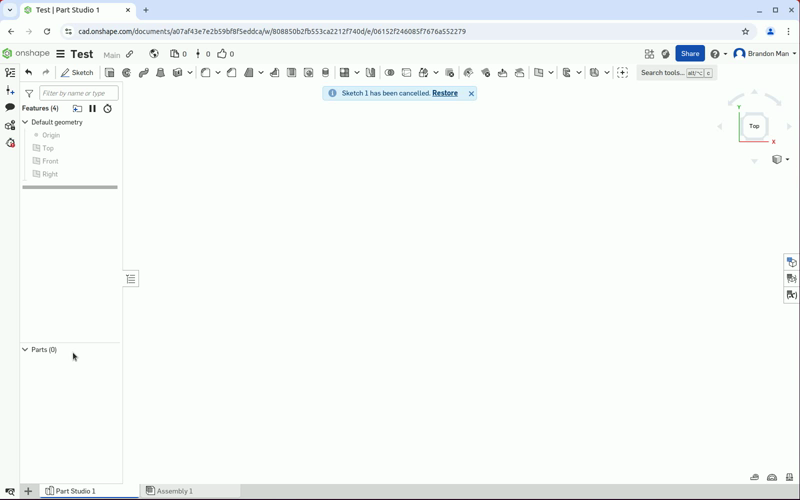
key(y)
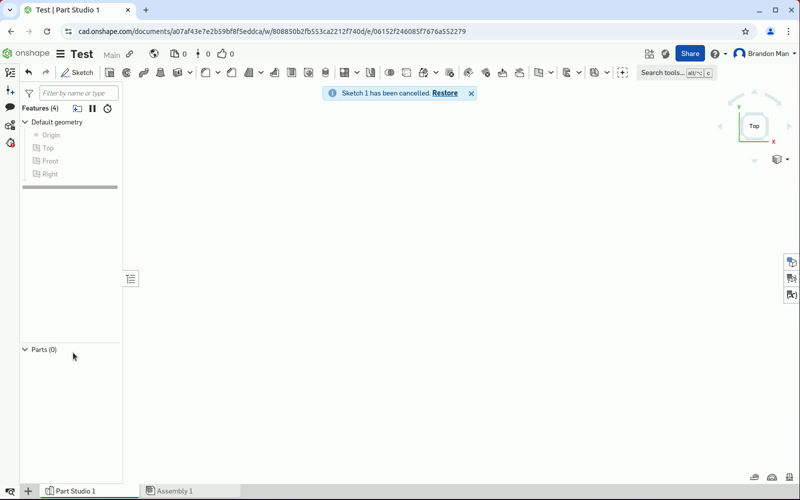
key(shift+p)
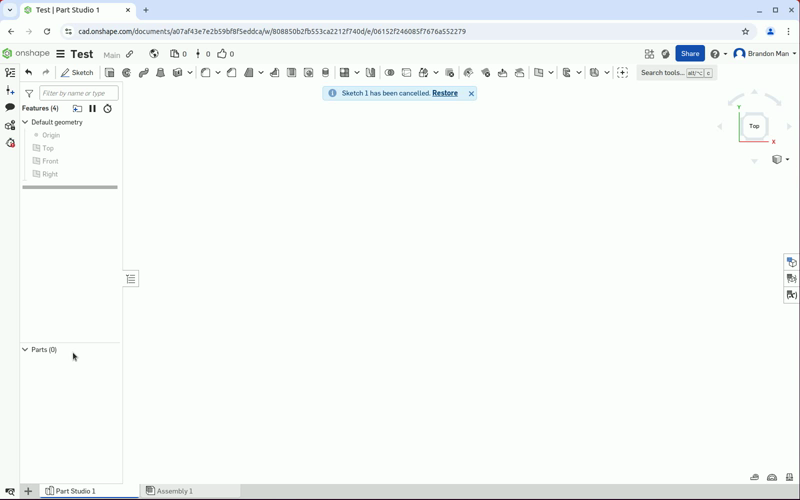
key(space)
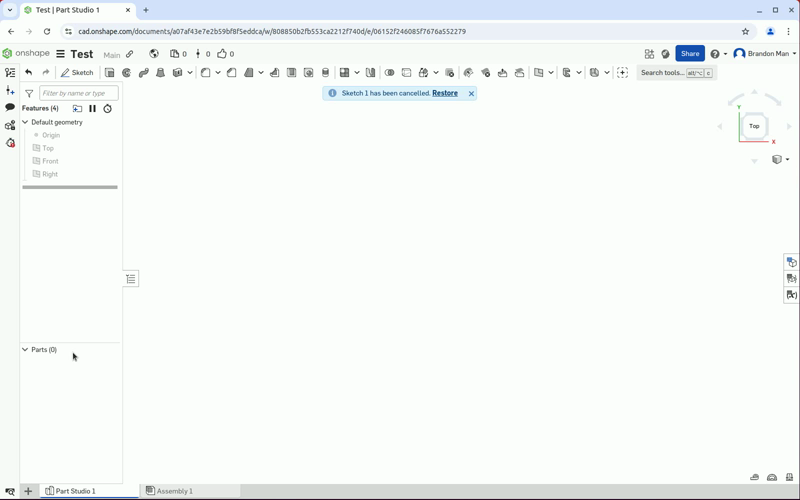
key_down(shift)
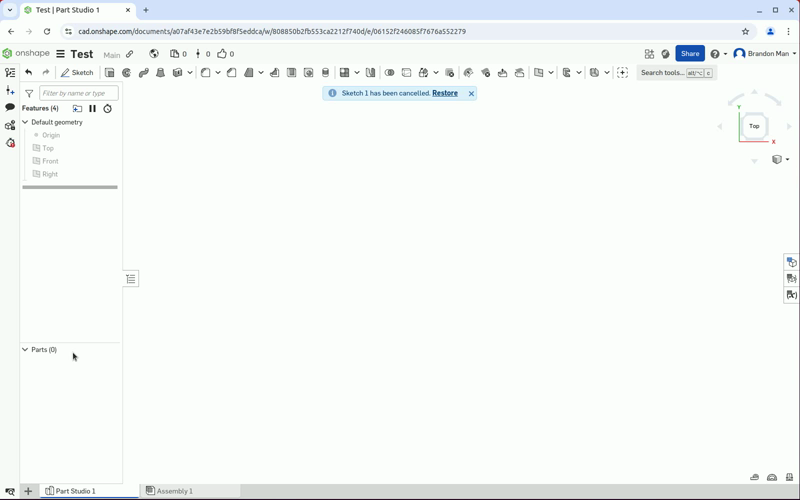
key(up)
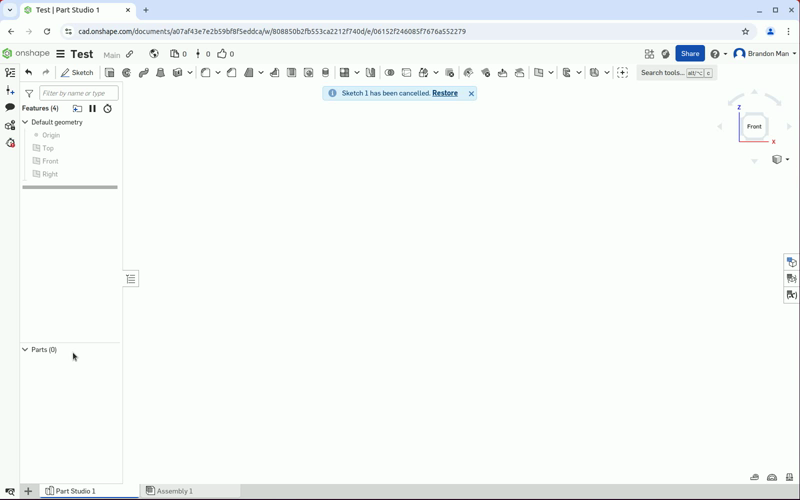
key_up(shift)
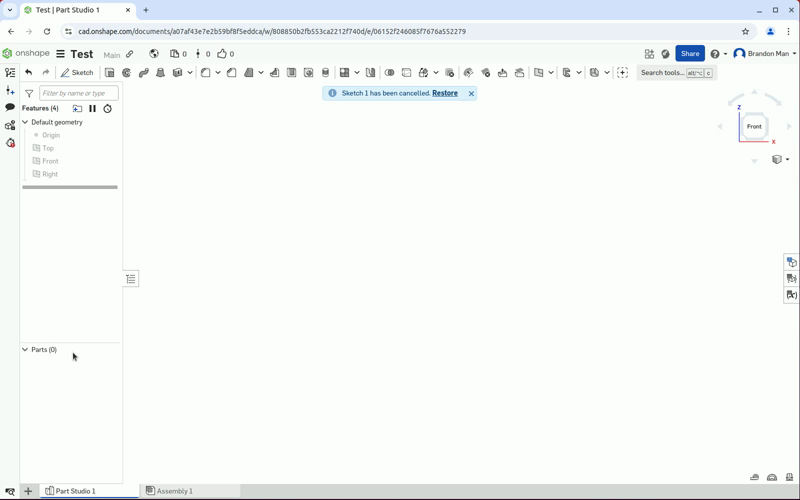
mouse_move(73, 352)
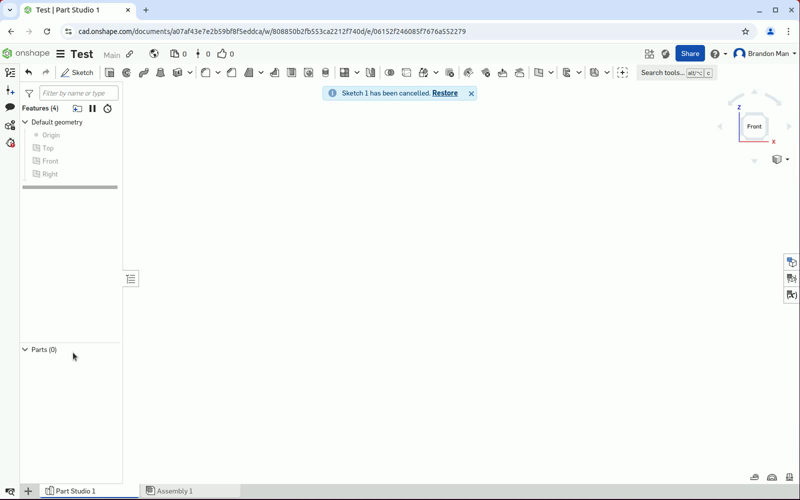
key(shift+y)
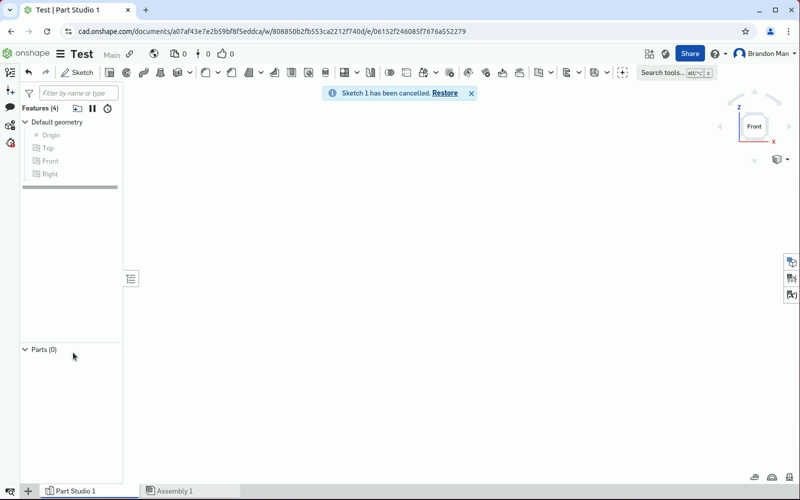
key(shift+s)
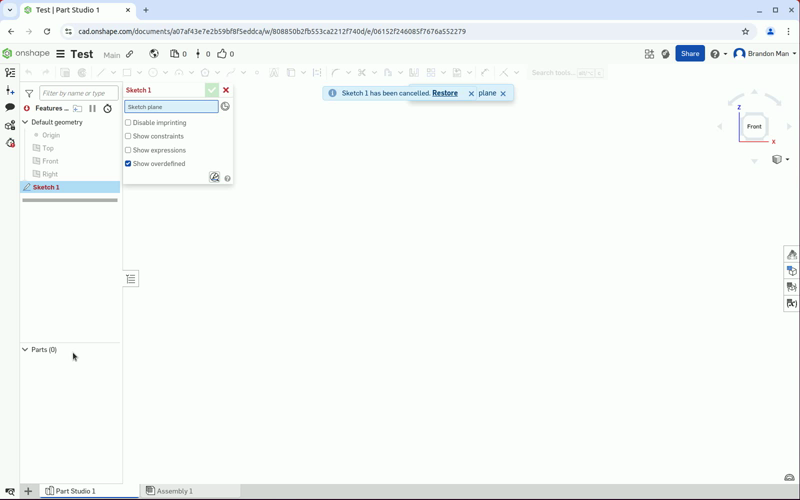
mouse_move(73, 163)
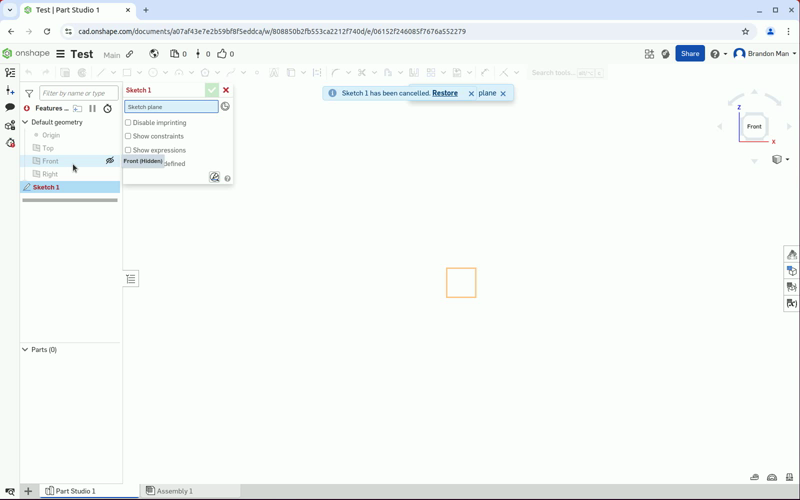
click(73, 163)
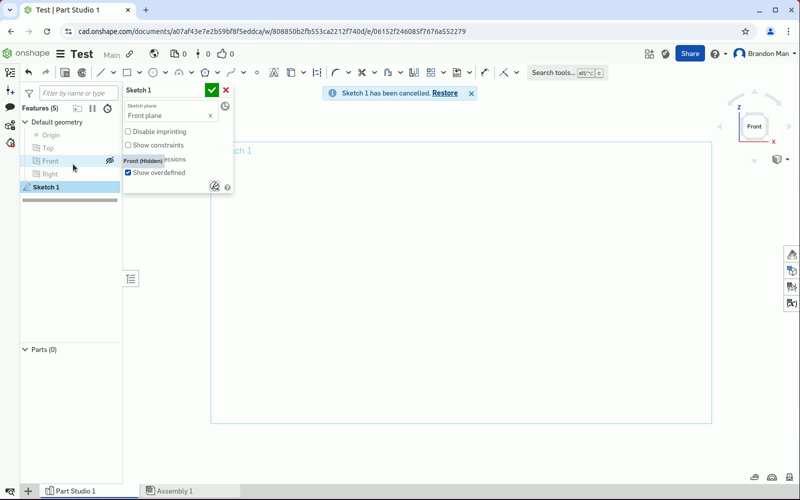
mouse_move(73, 352)
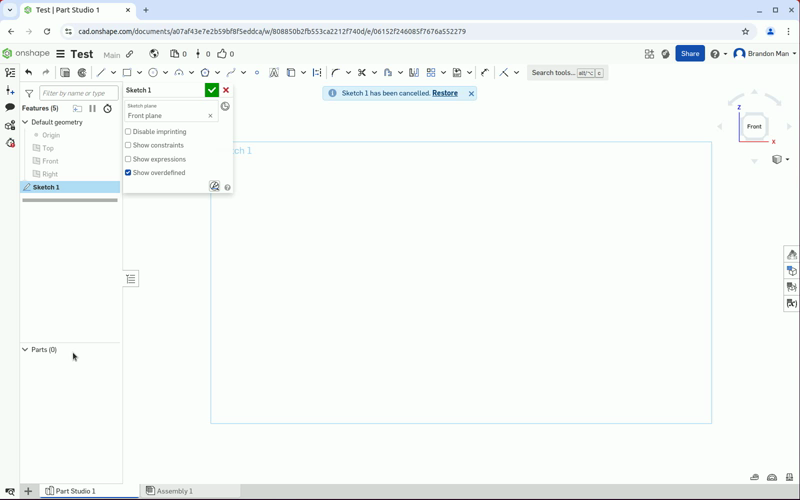
key(y)
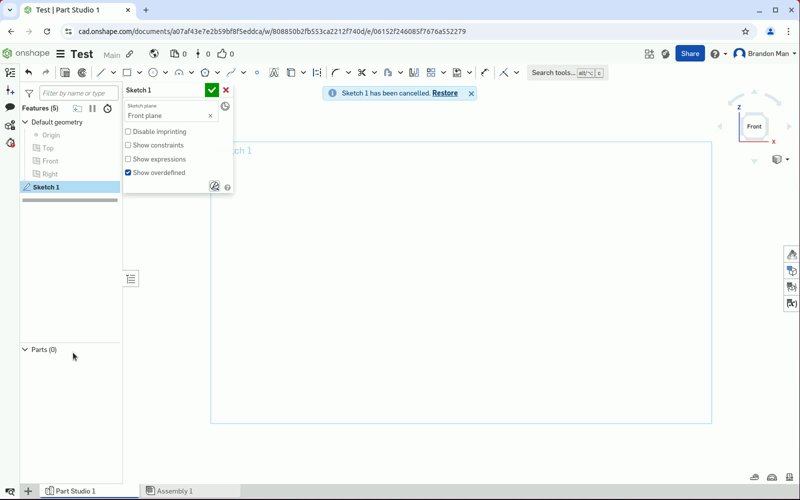
key(l)
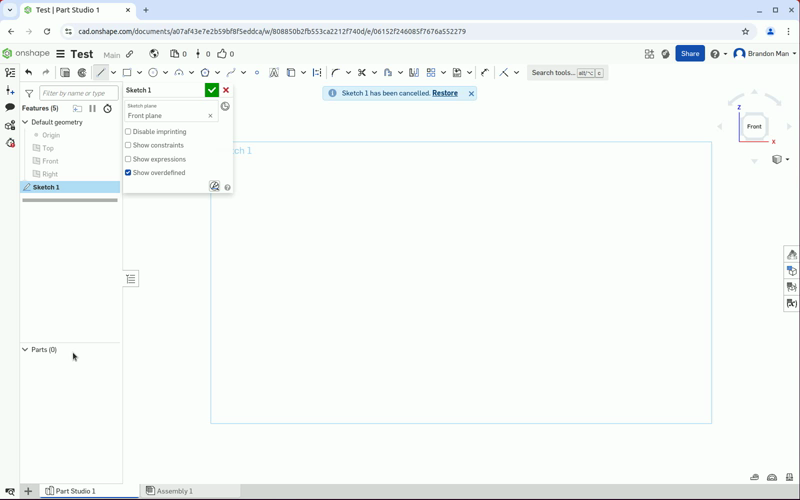
key_down(shift)
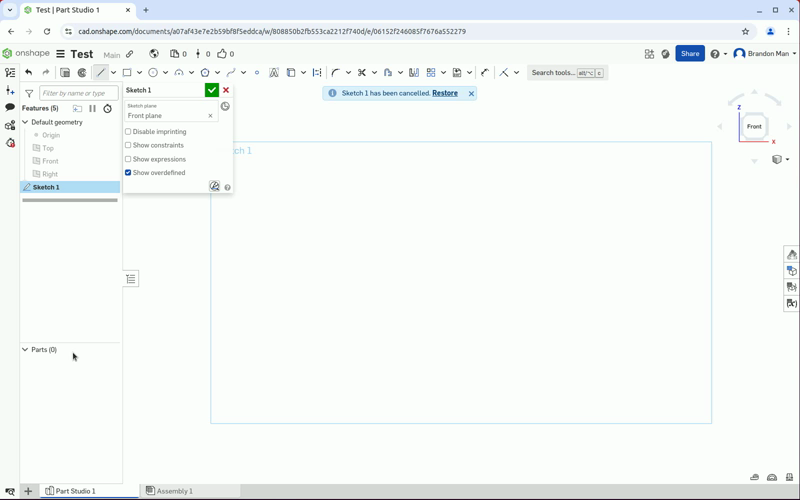
mouse_move(349, 282)
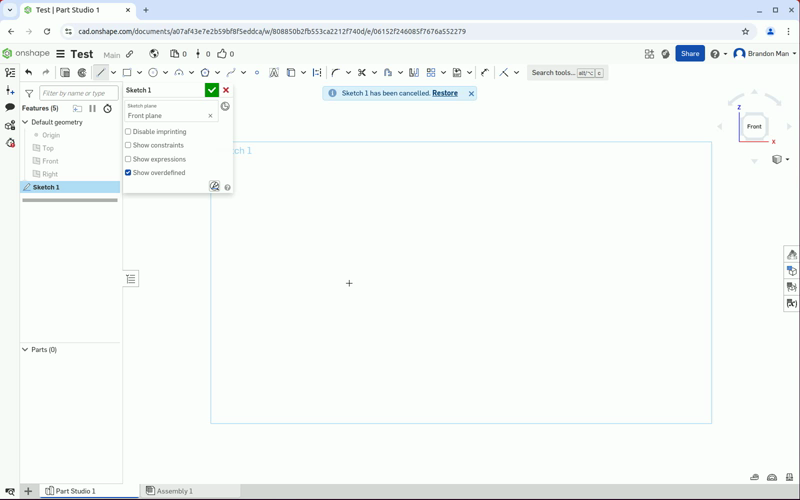
click(349, 282)
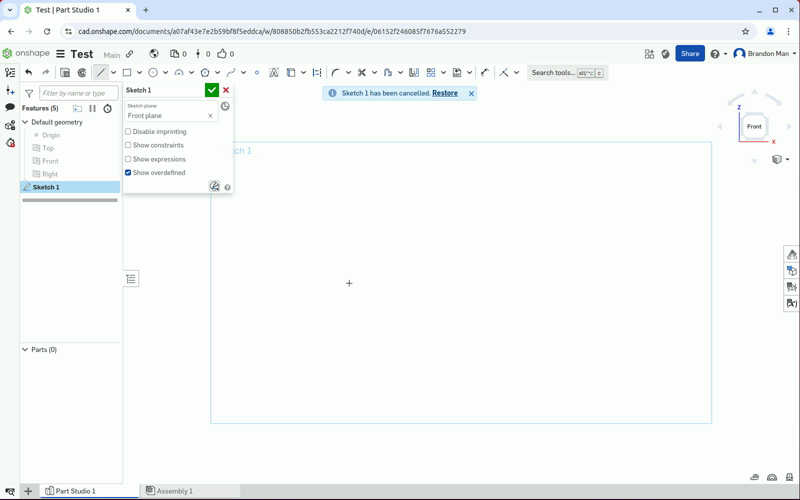
key_up(shift)
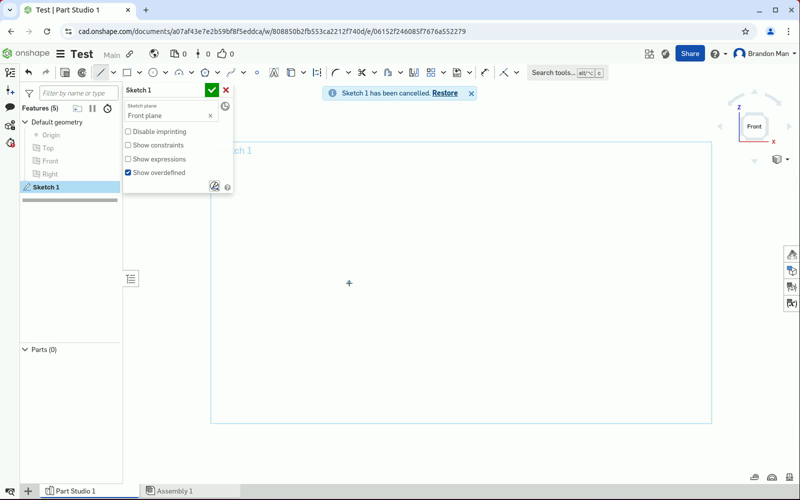
key_down(shift)
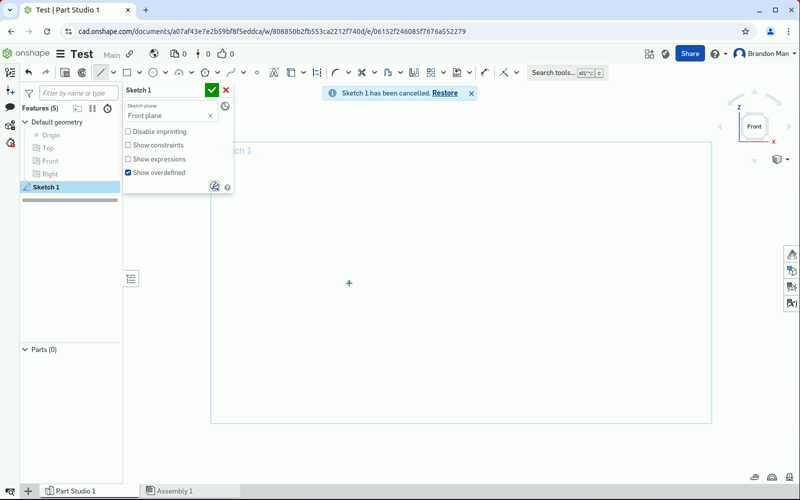
mouse_move(379, 282)
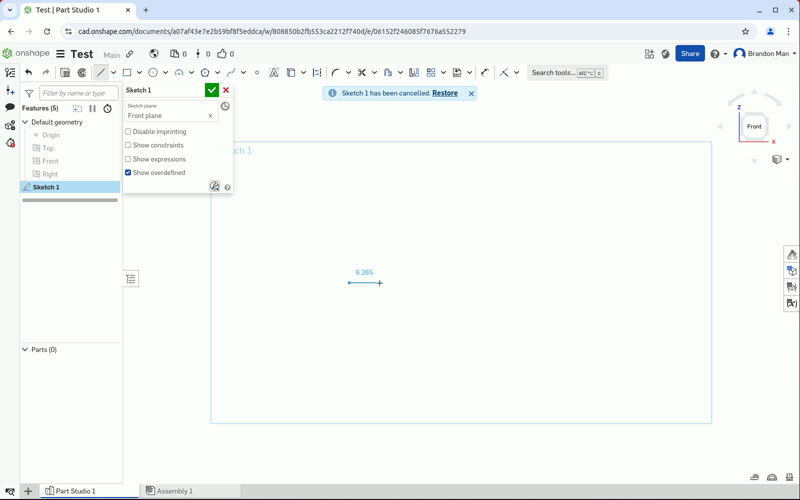
mouse_move(406, 282)
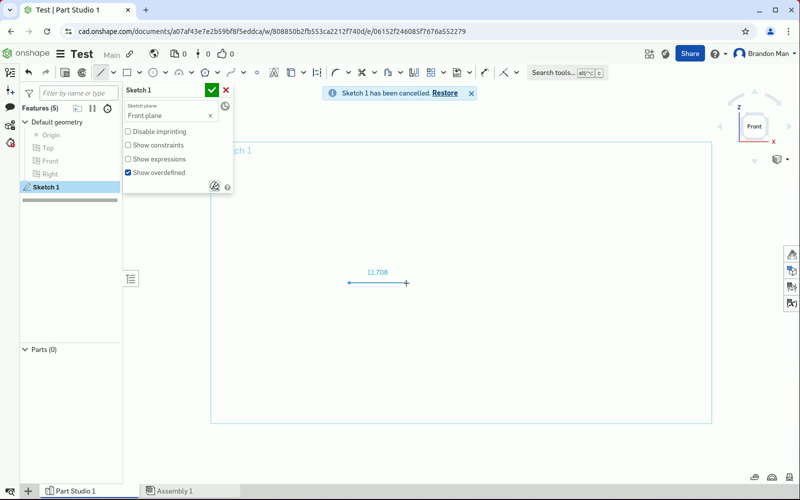
click(406, 282)
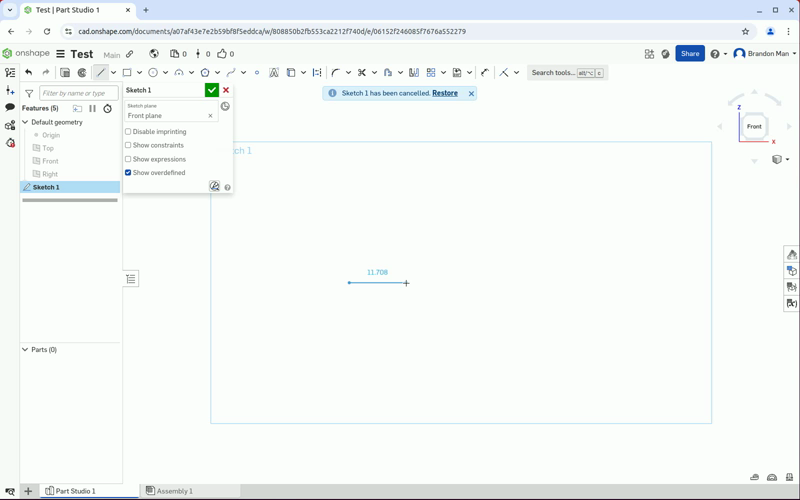
key_up(shift)
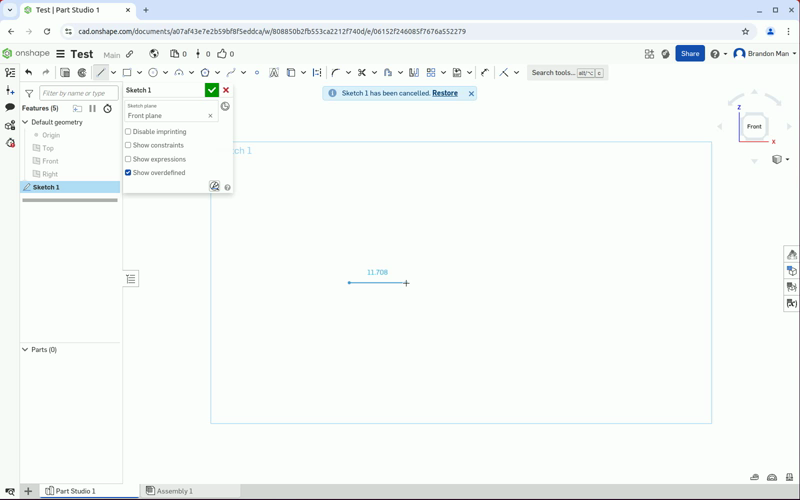
key_down(shift)
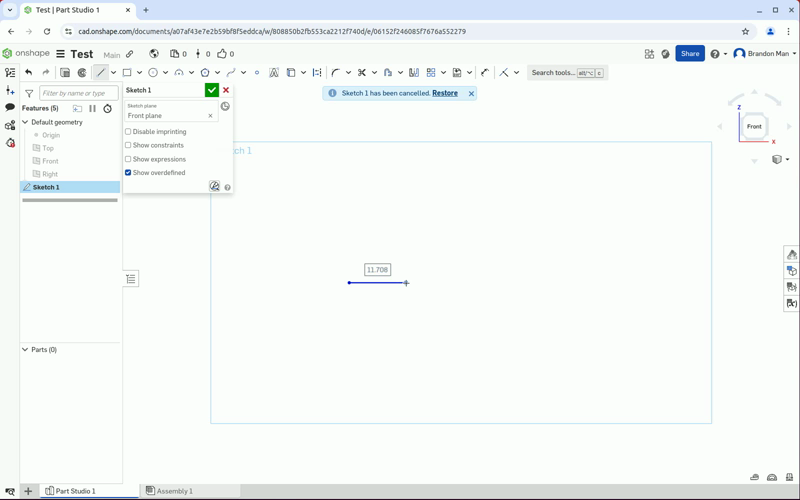
mouse_move(436, 282)
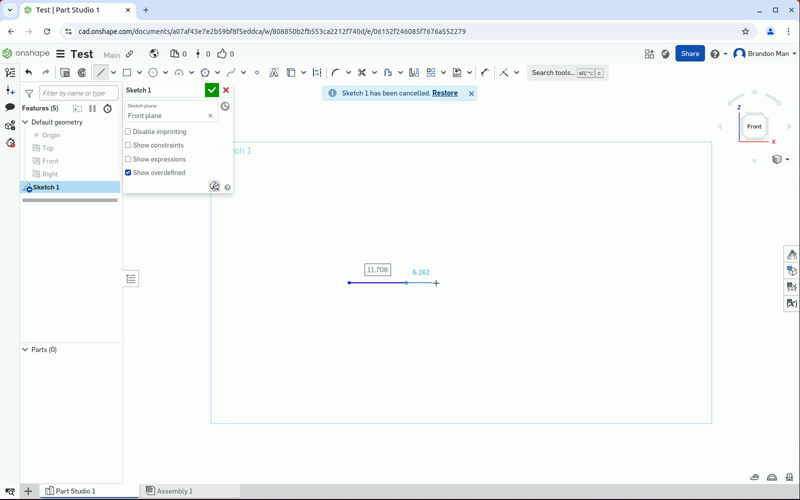
mouse_move(406, 263)
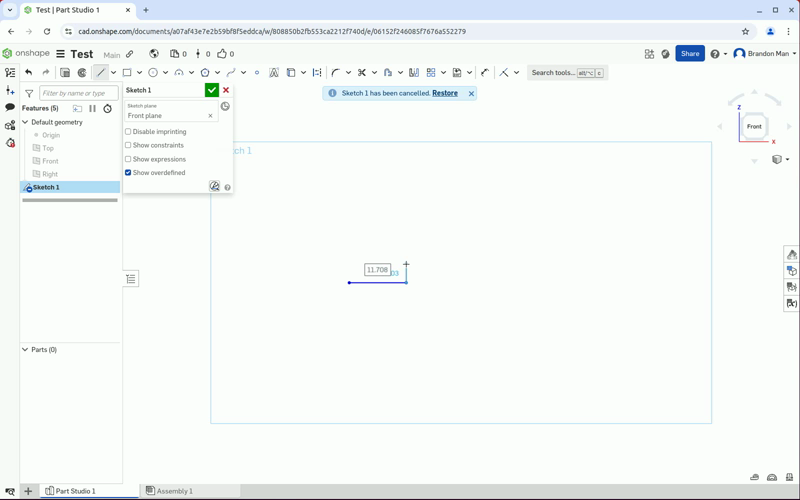
click(406, 263)
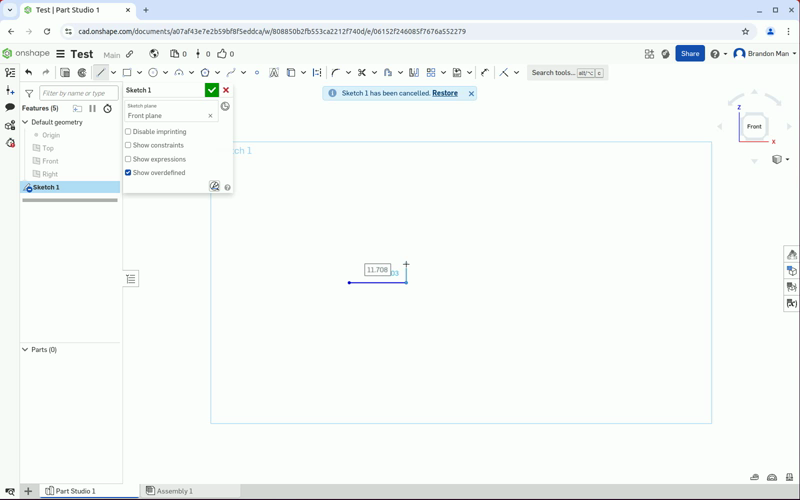
key_up(shift)
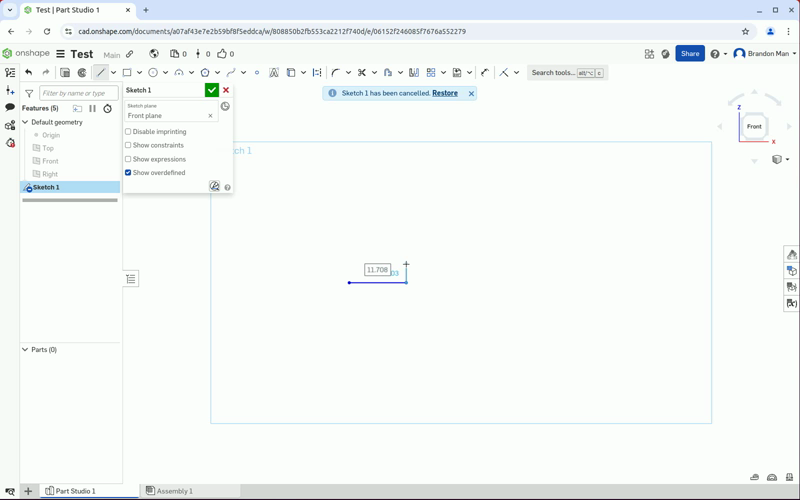
key_down(shift)
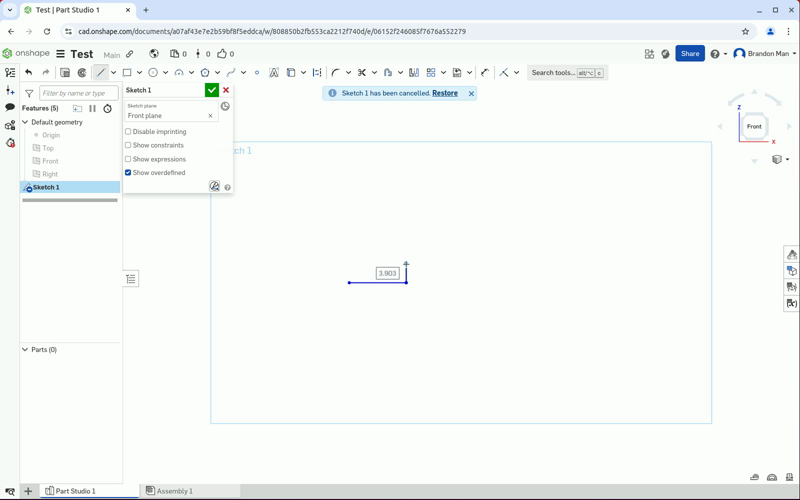
mouse_move(436, 263)
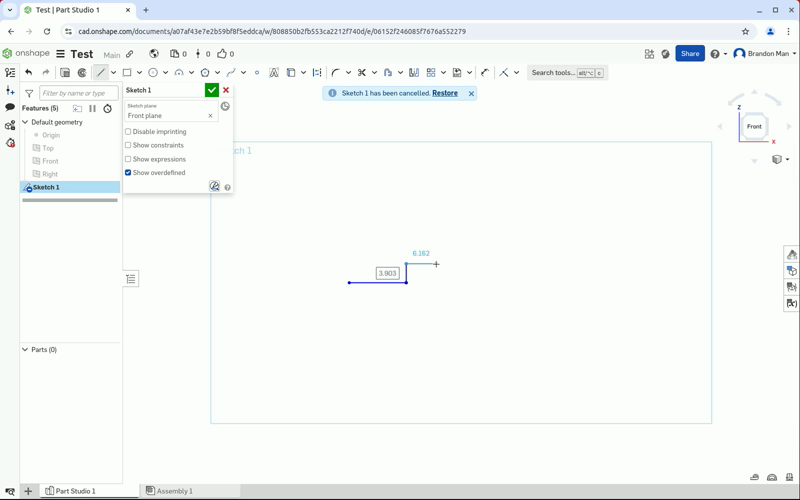
mouse_move(387, 263)
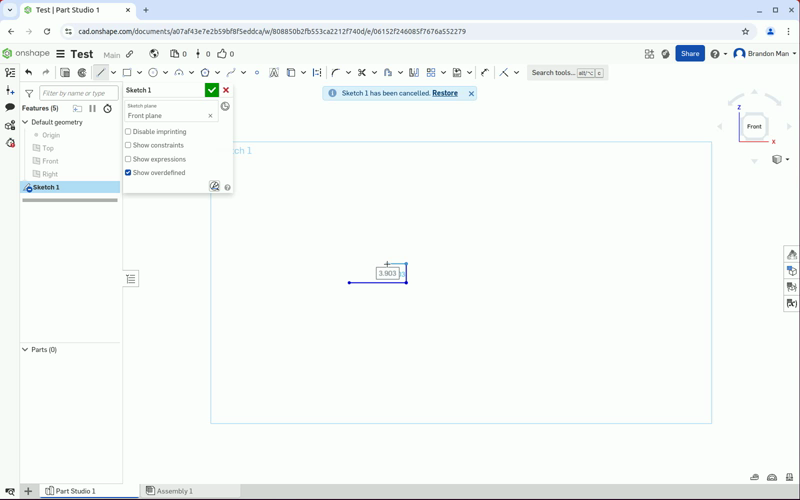
click(387, 263)
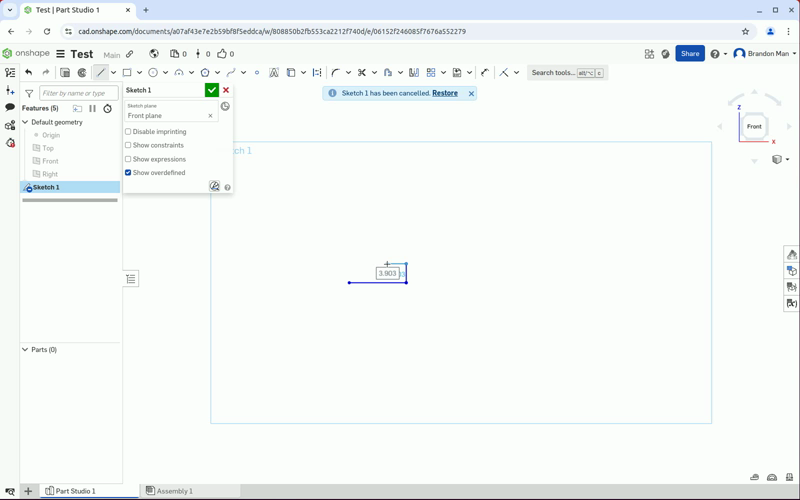
key_up(shift)
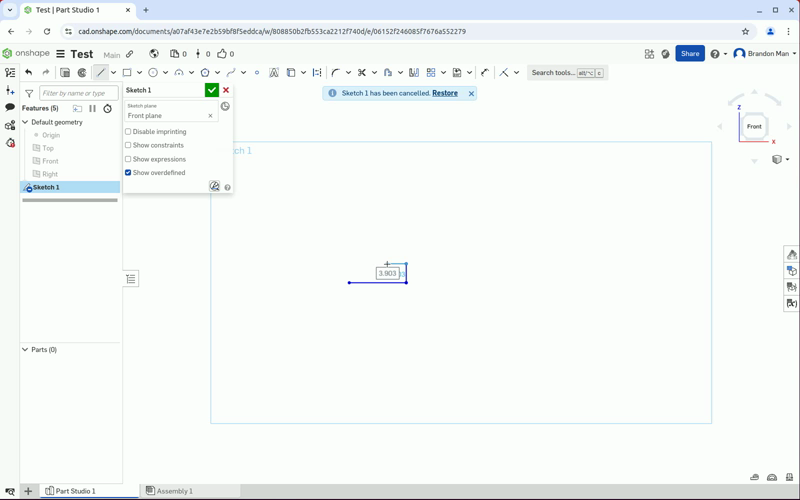
key_down(shift)
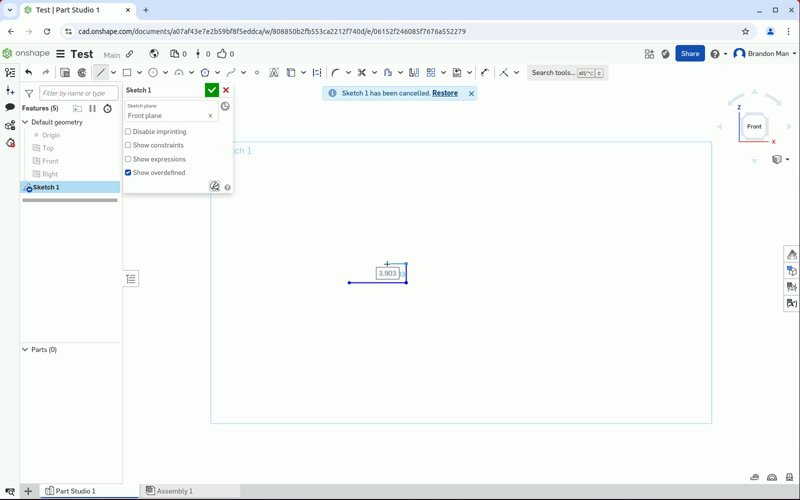
mouse_move(417, 263)
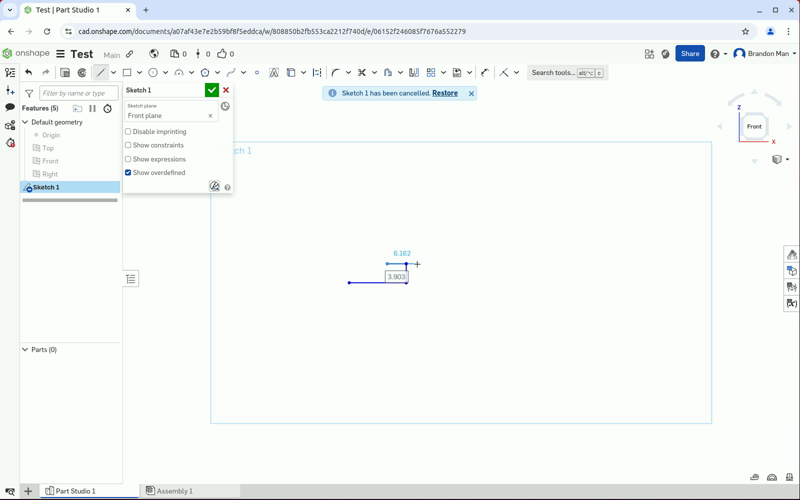
mouse_move(349, 263)
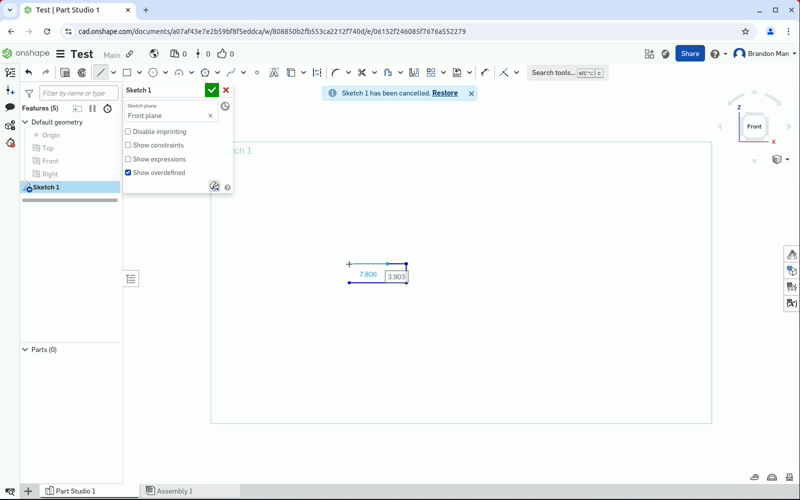
click(349, 263)
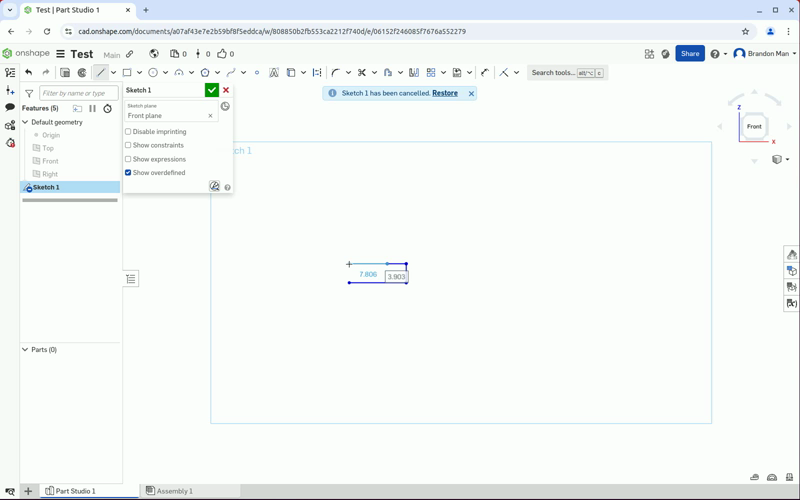
key_up(shift)
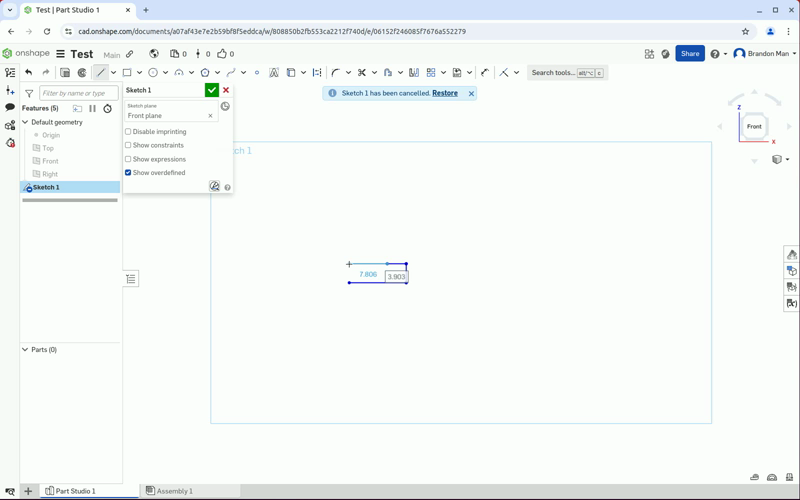
mouse_move(379, 263)
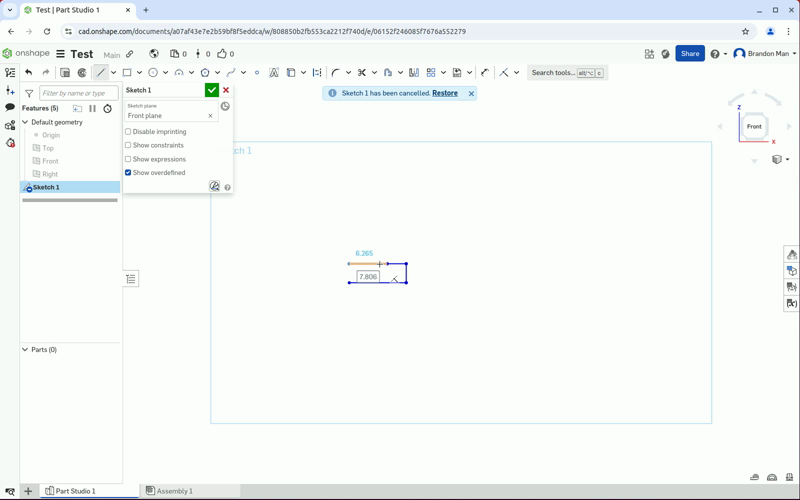
key_down(shift)
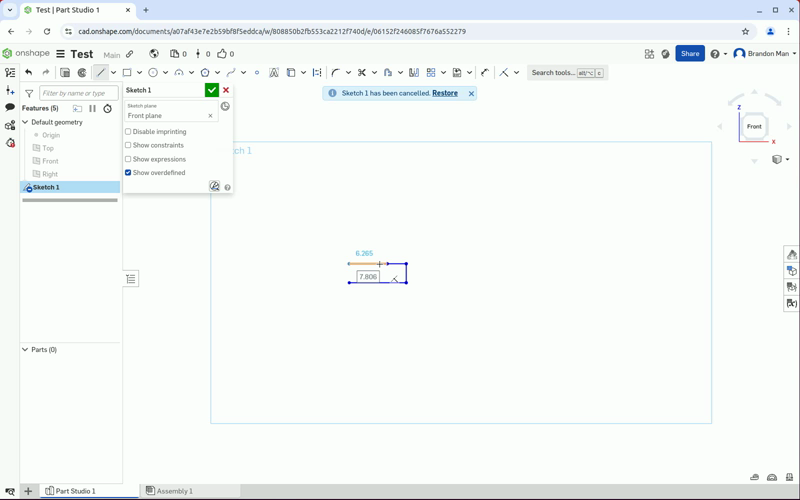
mouse_move(349, 282)
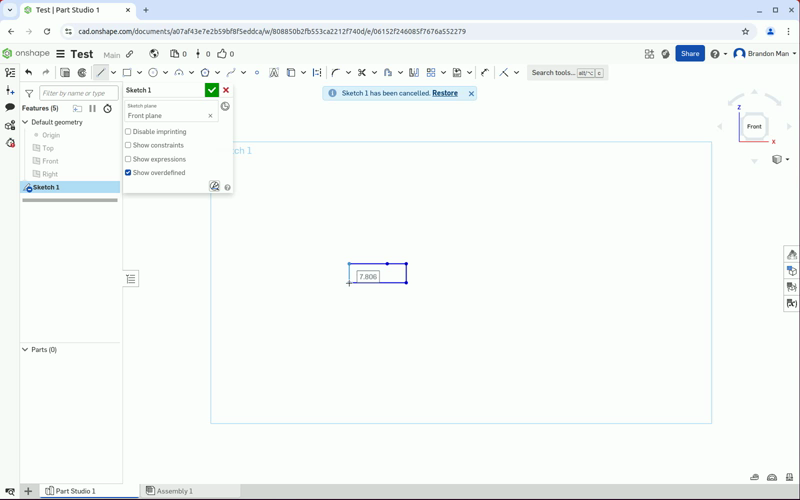
key_up(shift)
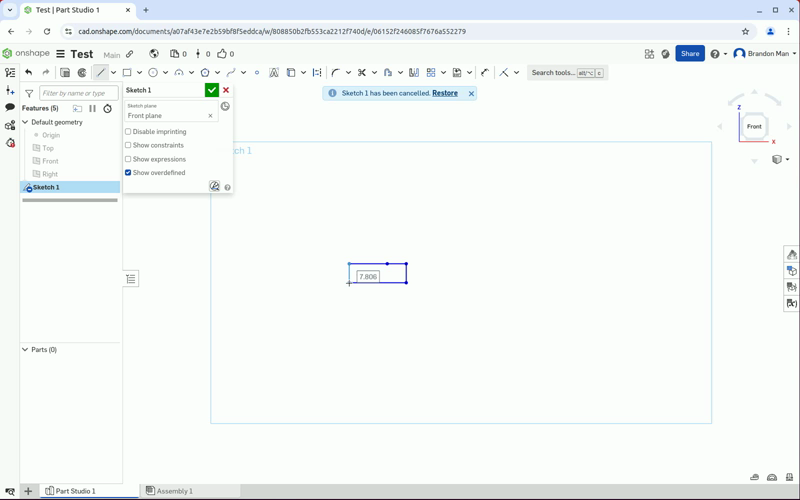
click(349, 282)
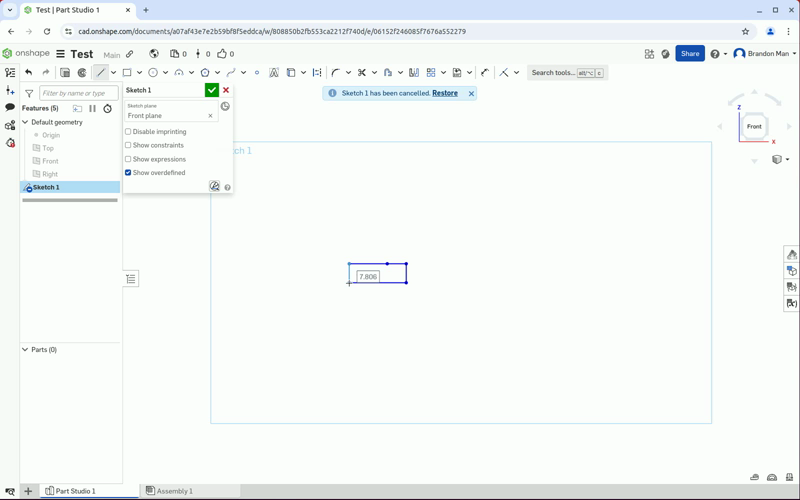
key(esc)
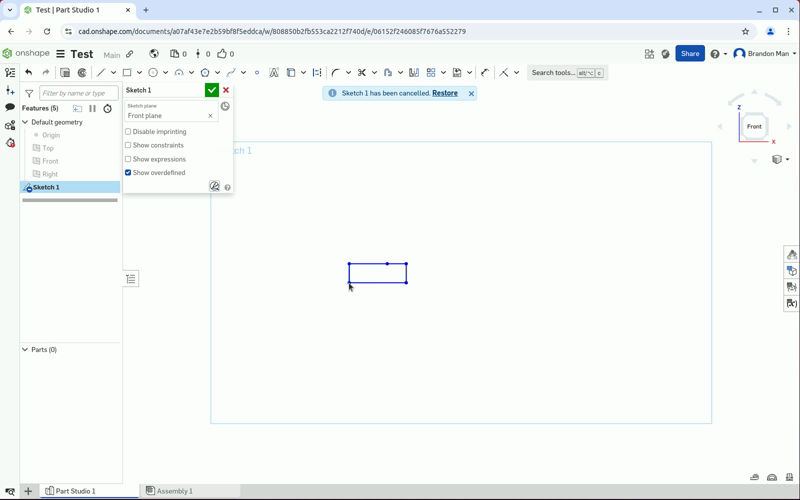
mouse_move(388, 278)
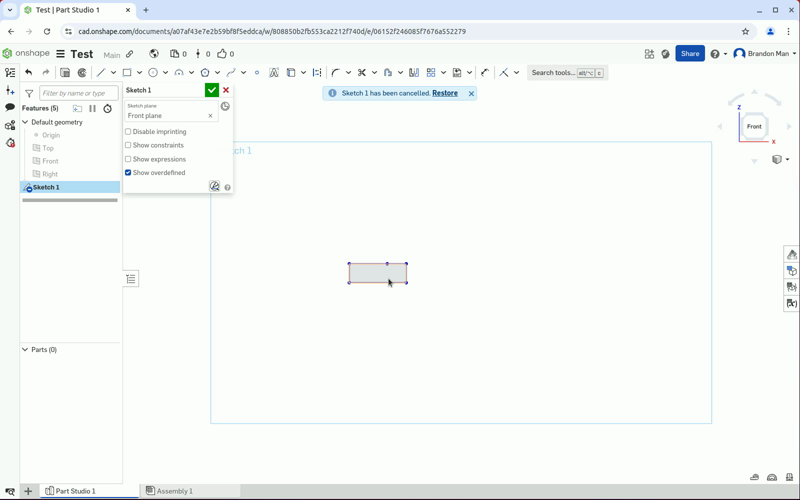
scroll(6)
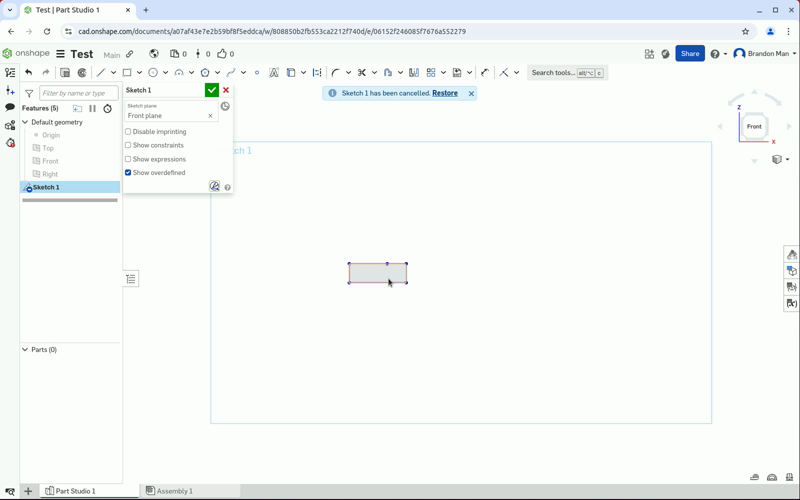
scroll(6)
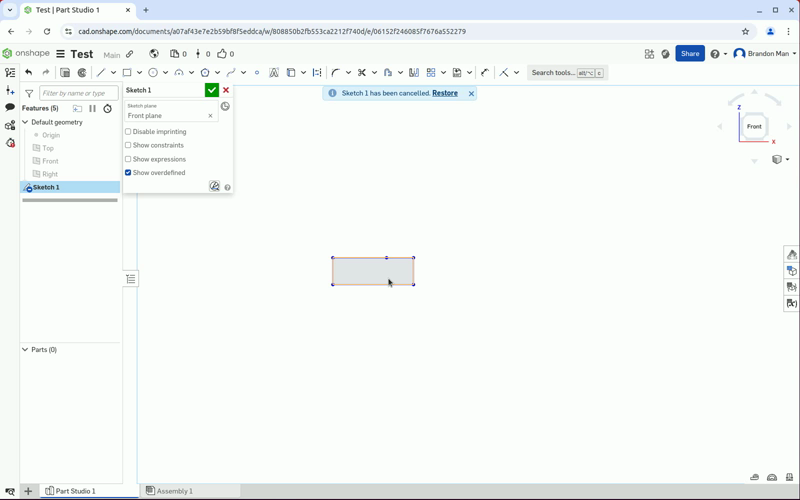
scroll(6)
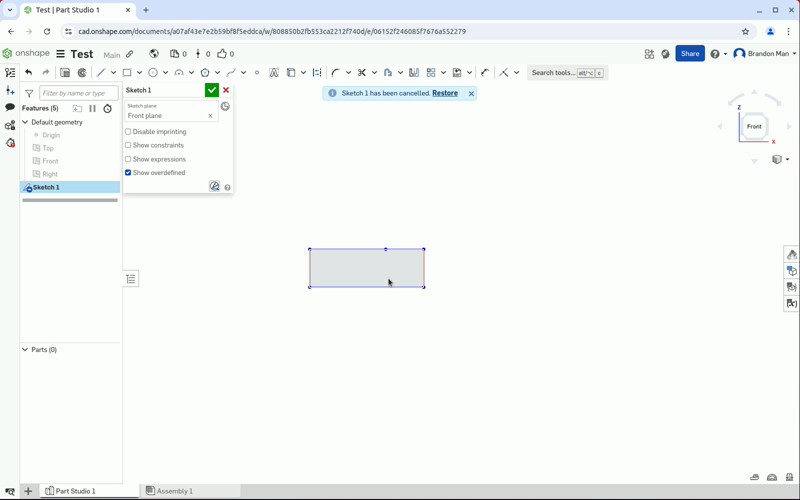
scroll(6)
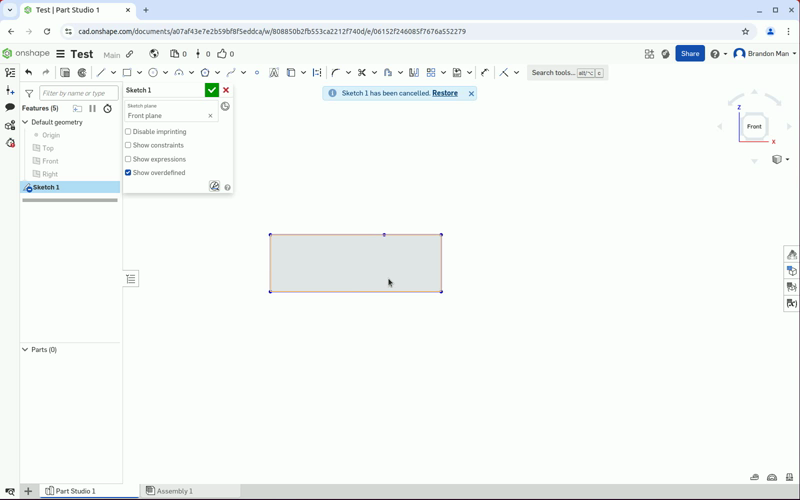
scroll(6)
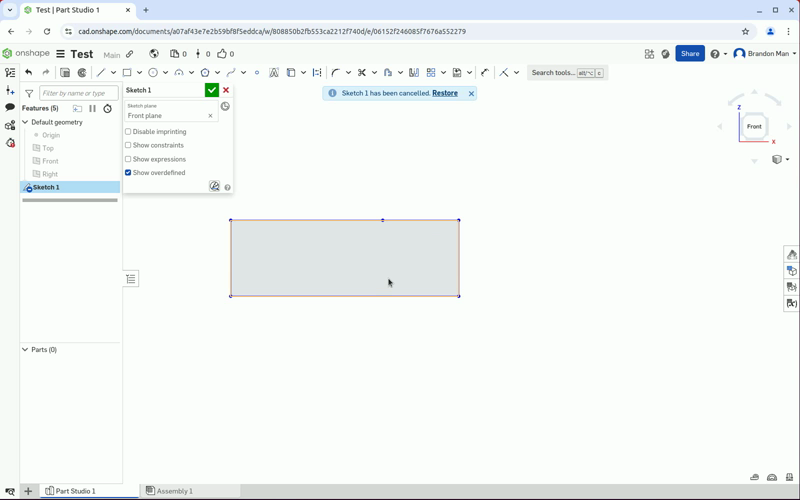
scroll(6)
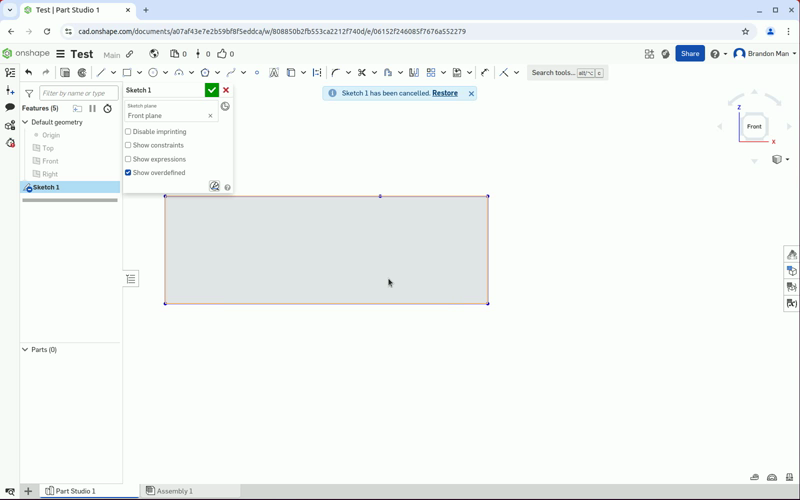
scroll(6)
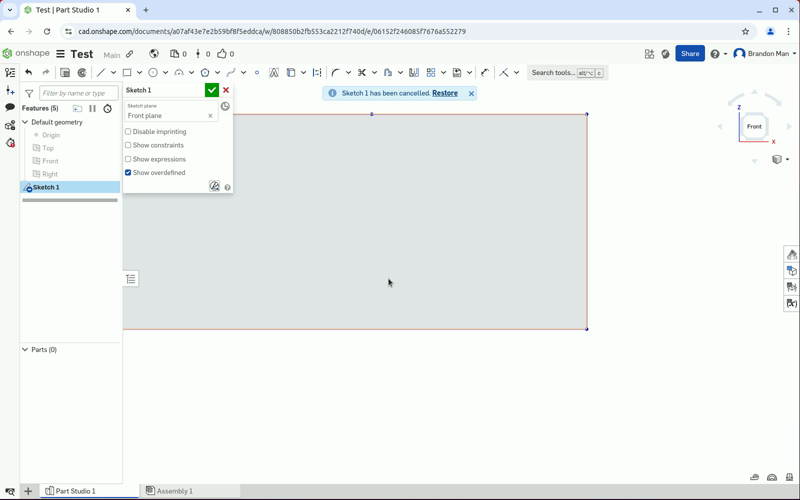
click(388, 278)
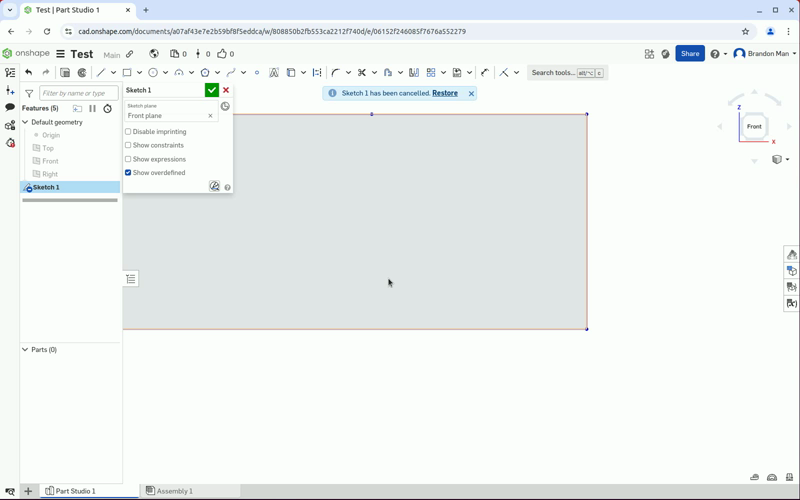
scroll(-6)
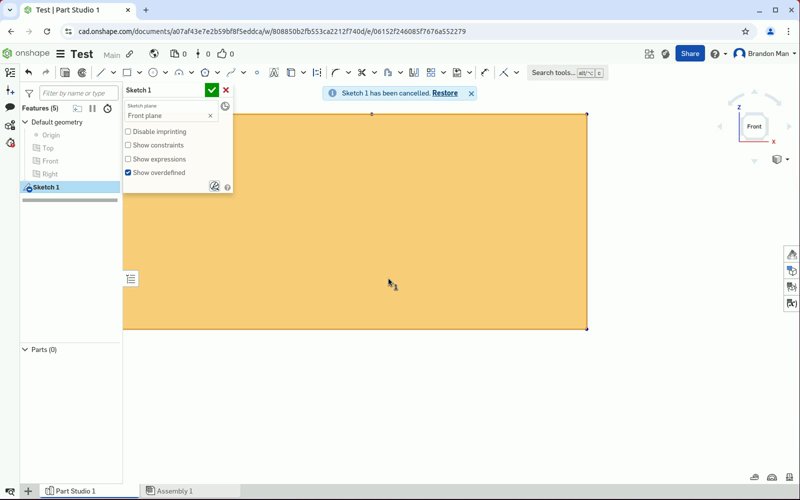
scroll(-6)
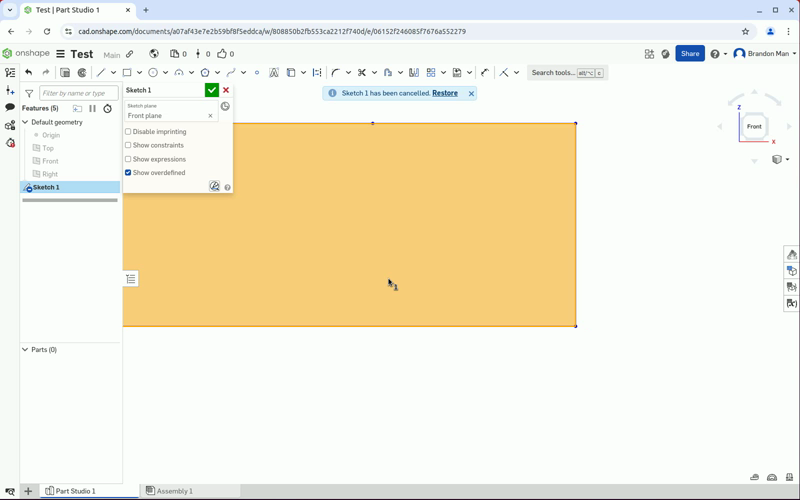
scroll(-6)
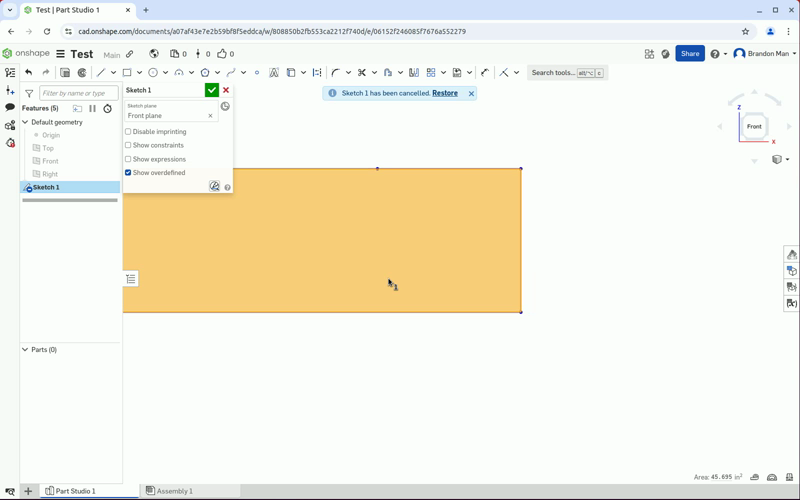
scroll(-6)
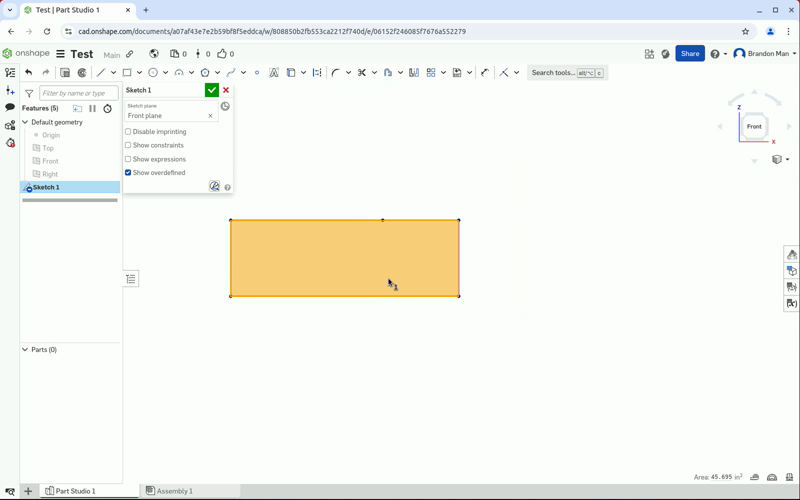
scroll(-6)
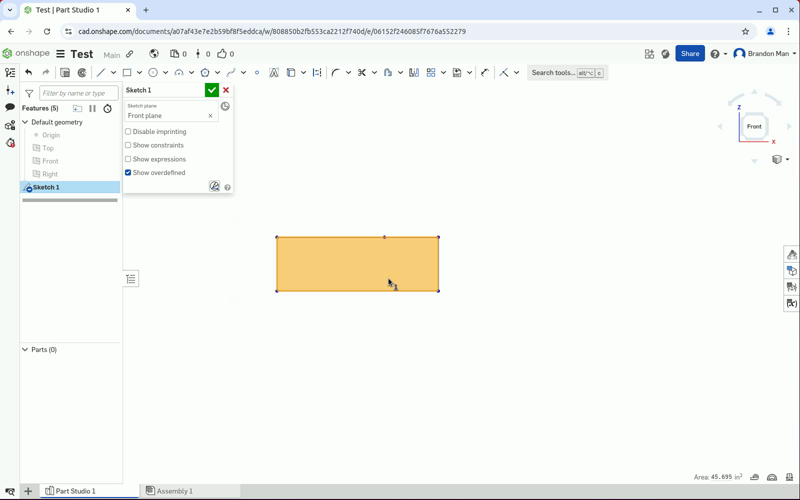
scroll(-6)
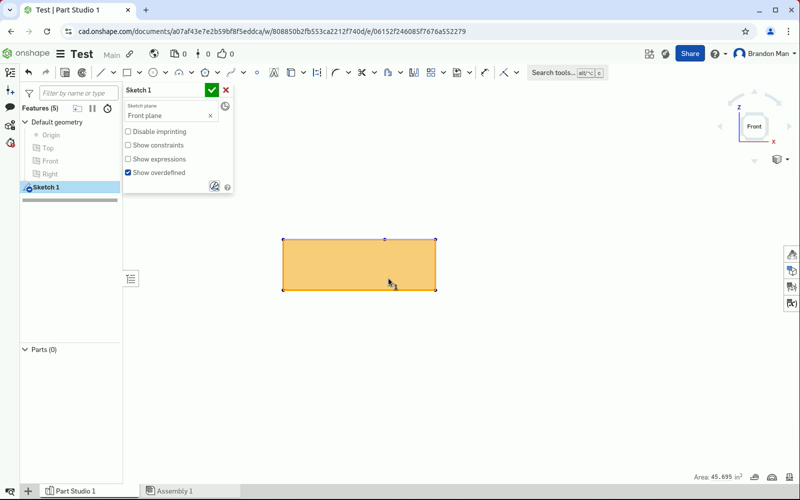
scroll(-6)
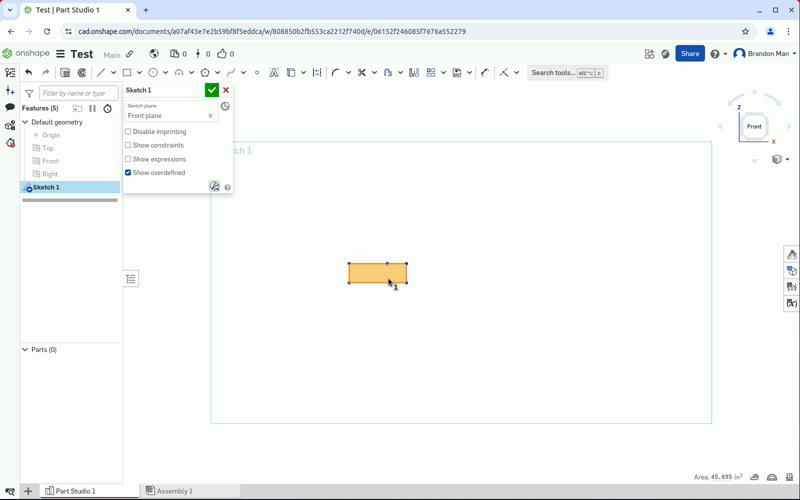
mouse_move(73, 352)
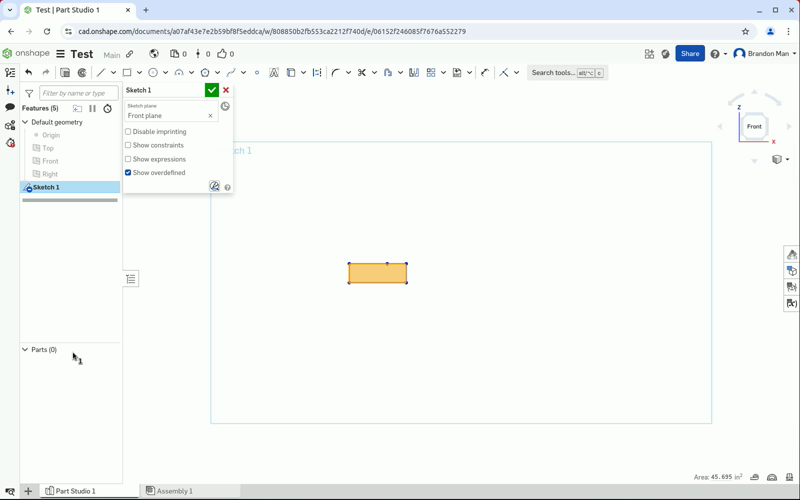
key(shift+y)
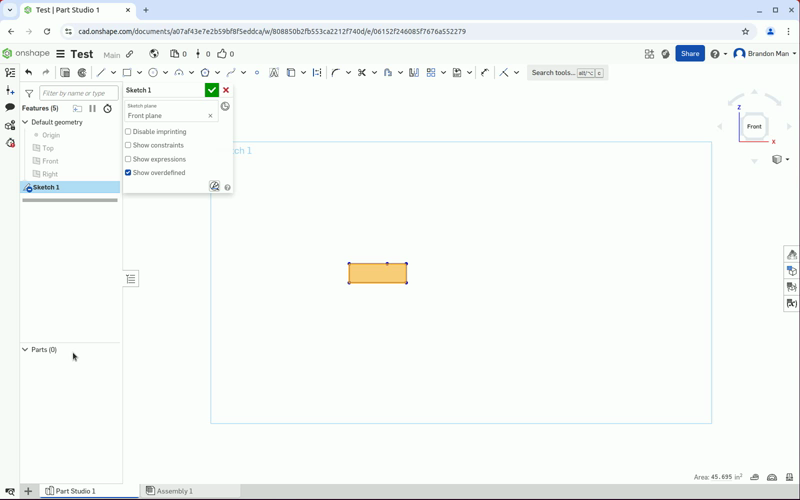
key(shift+e)
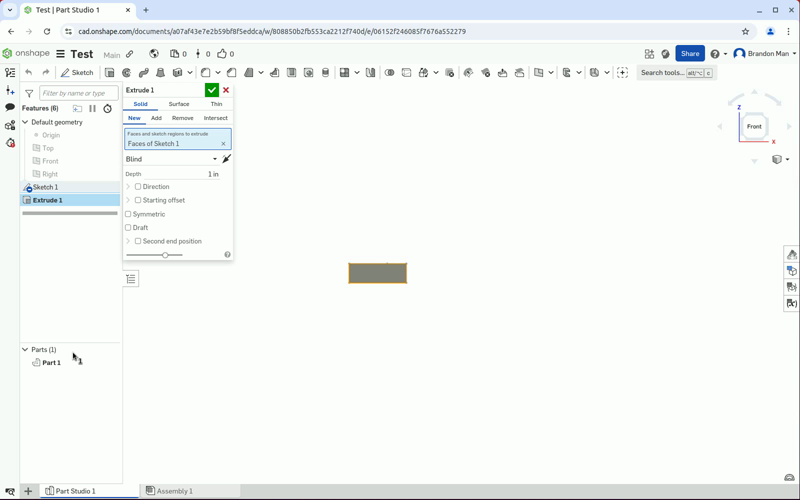
mouse_move(143, 106)
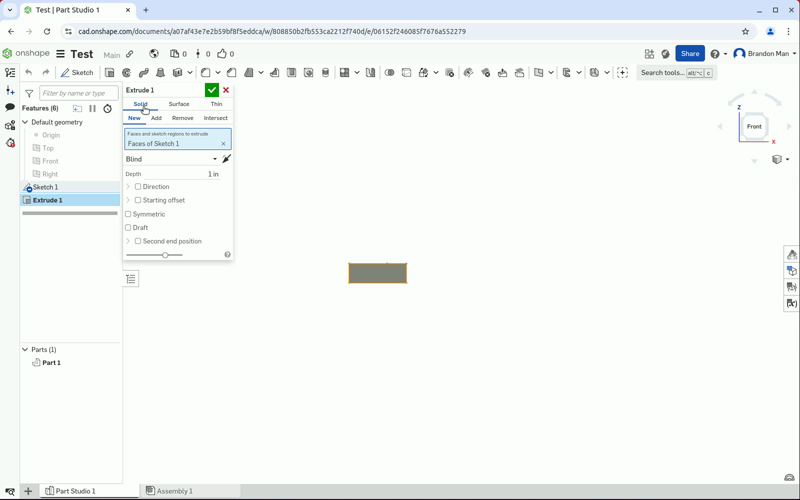
click(143, 106)
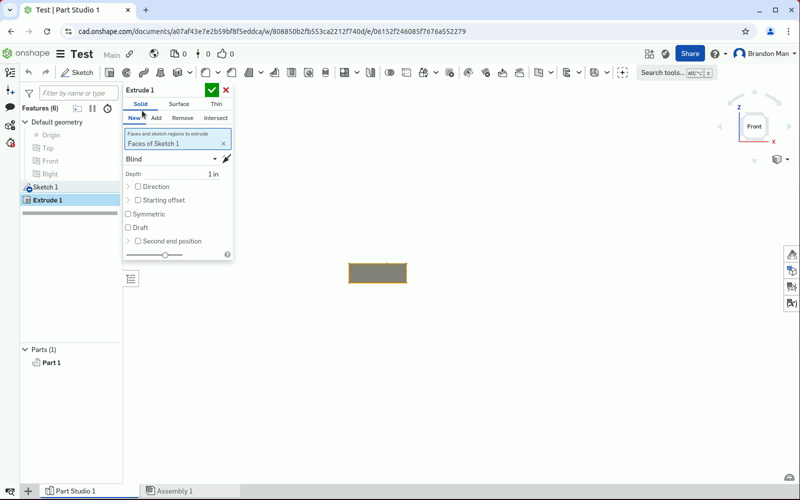
mouse_move(137, 120)
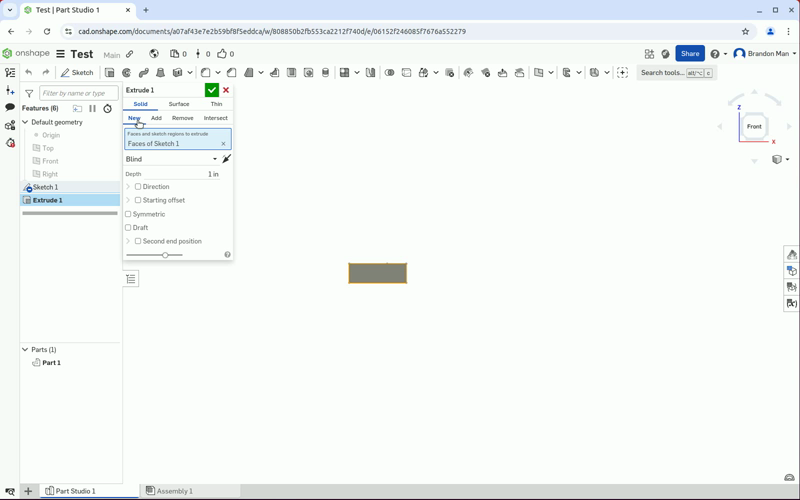
click(137, 120)
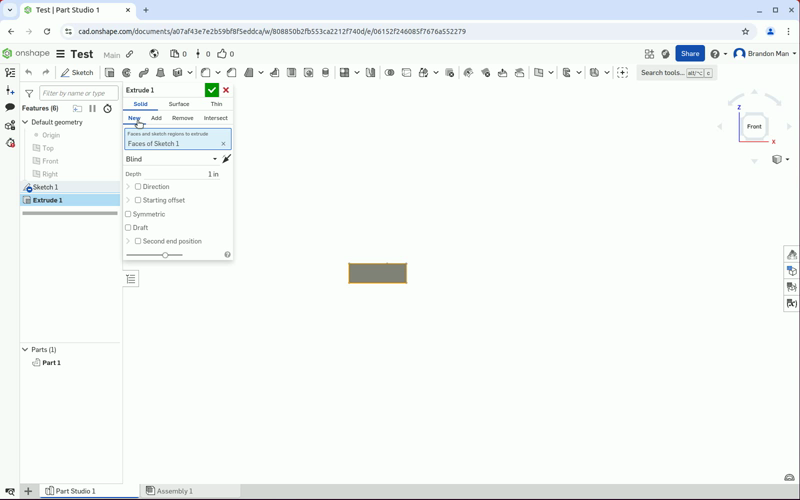
key(tab, 4)
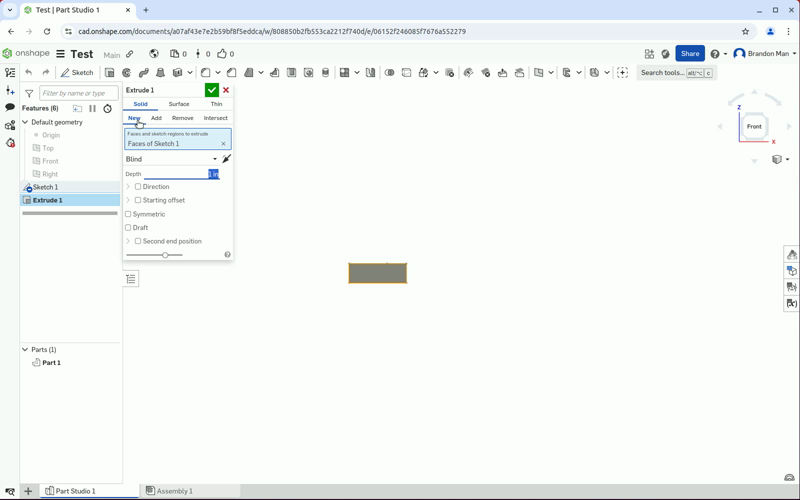
text(23.108)
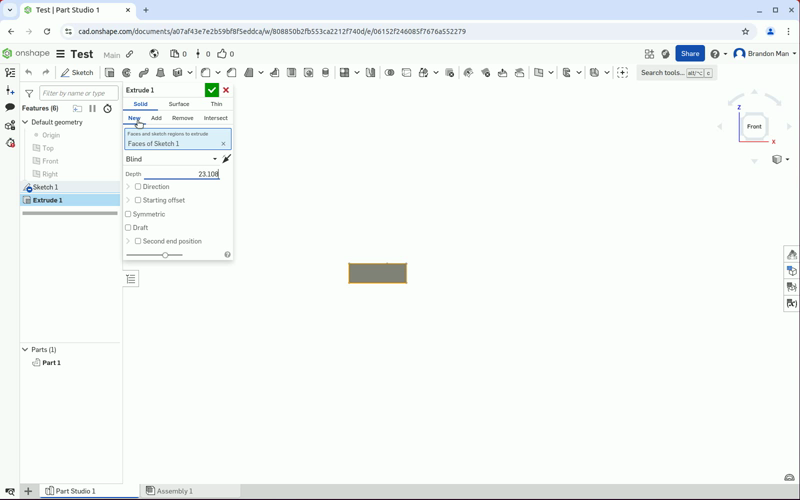
key(enter)
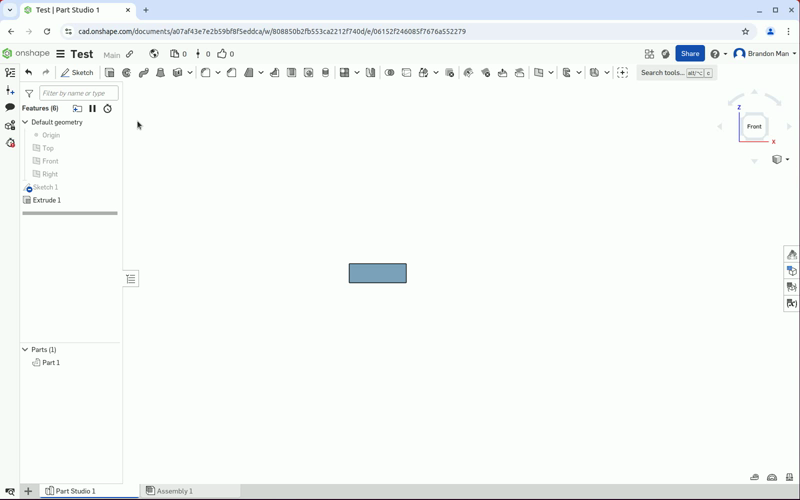
key(shift+h)
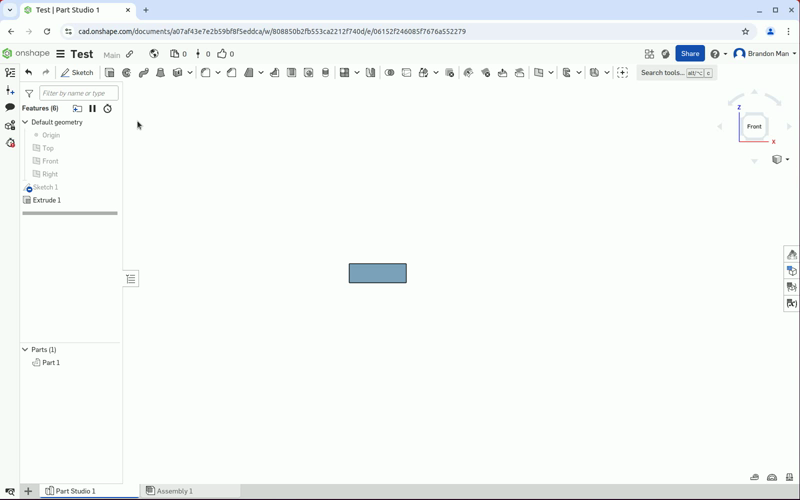
key(shift+h)
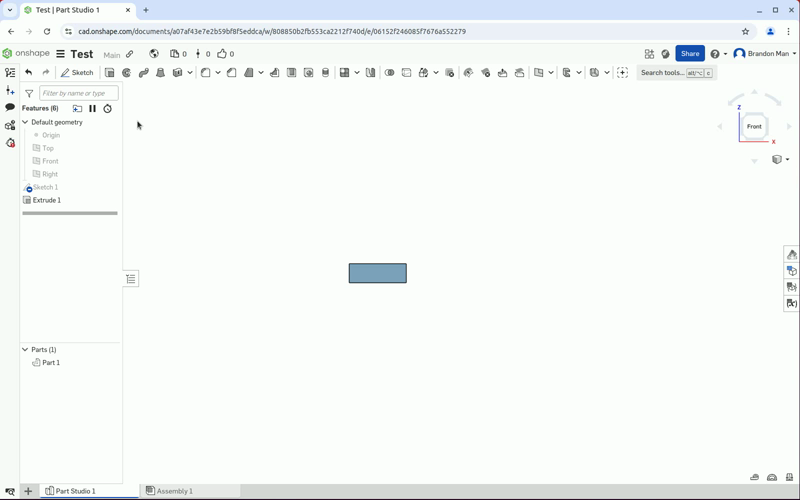
mouse_move(73, 189)
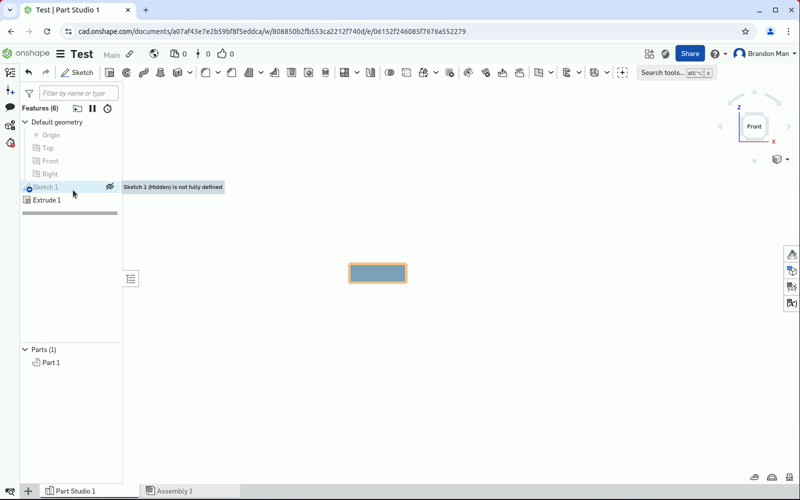
click(73, 189)
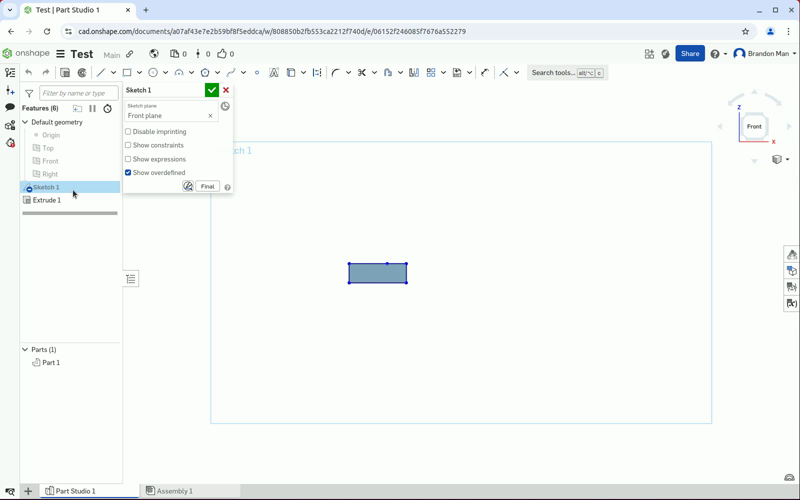
mouse_move(229, 92)
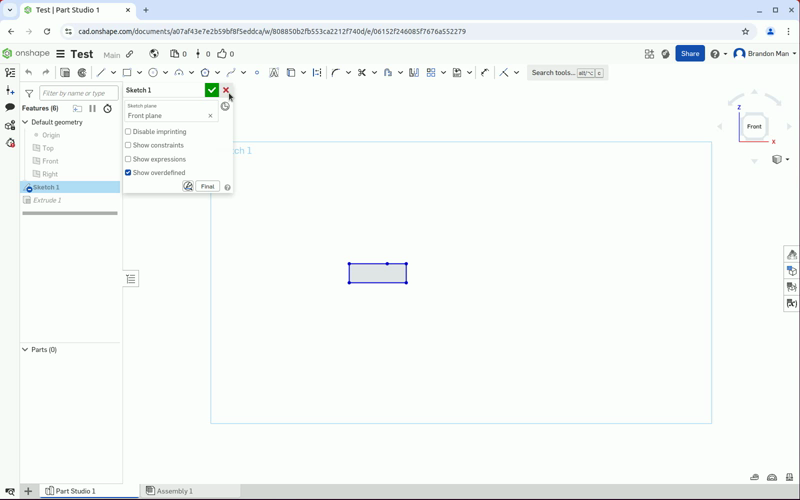
click(229, 92)
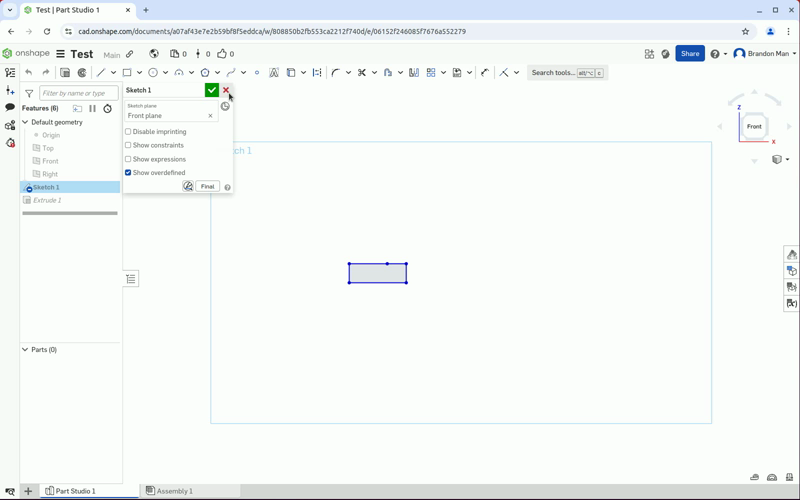
key(shift+s)
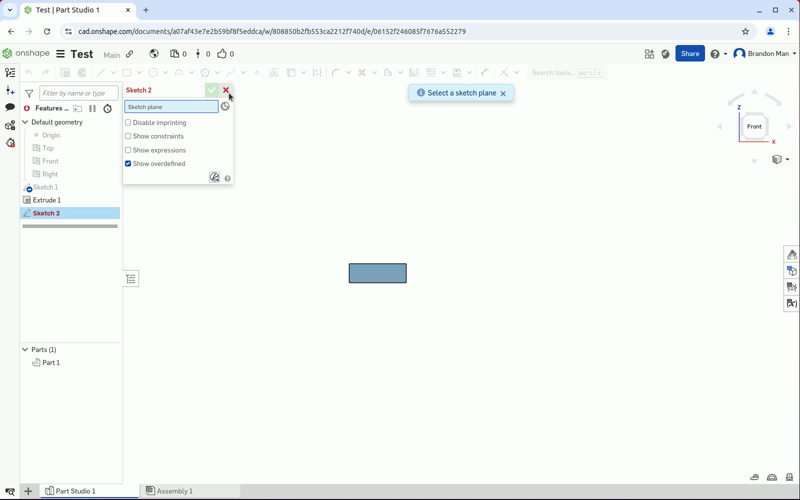
mouse_move(73, 163)
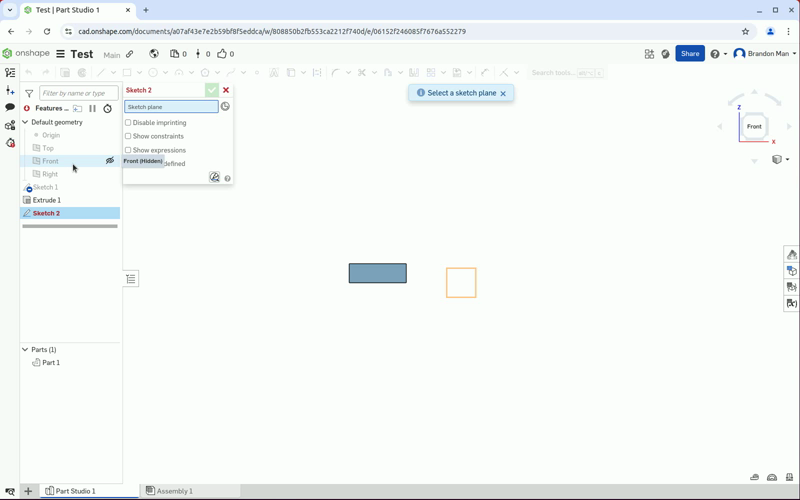
click(73, 163)
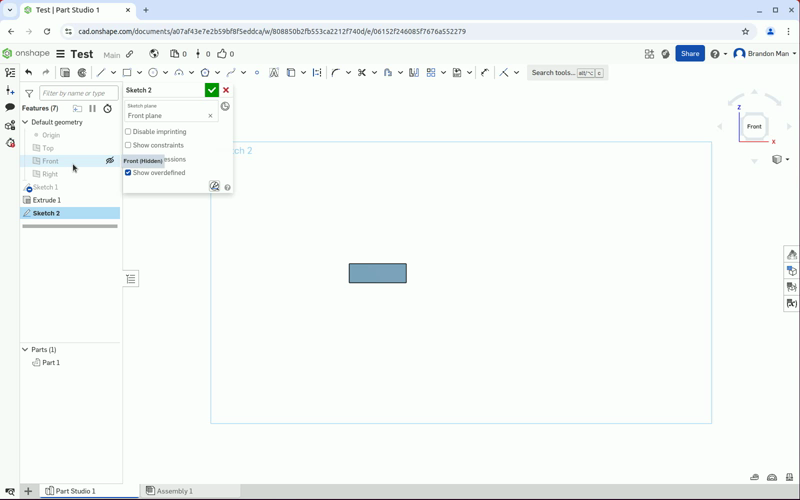
mouse_move(73, 352)
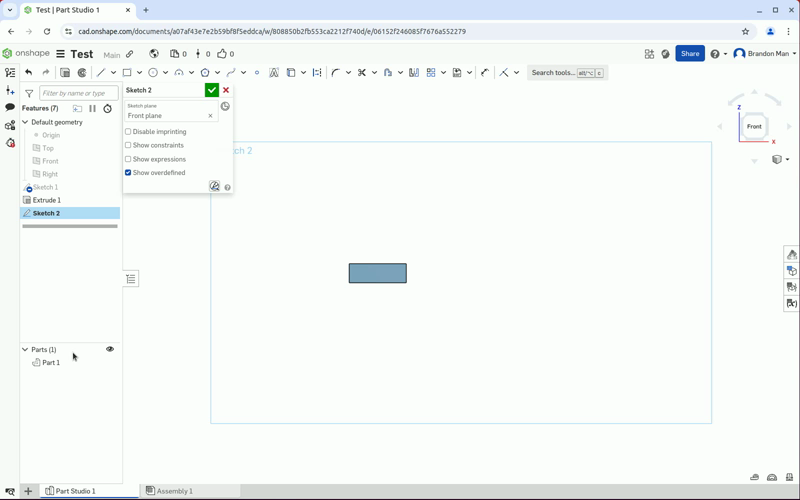
key(y)
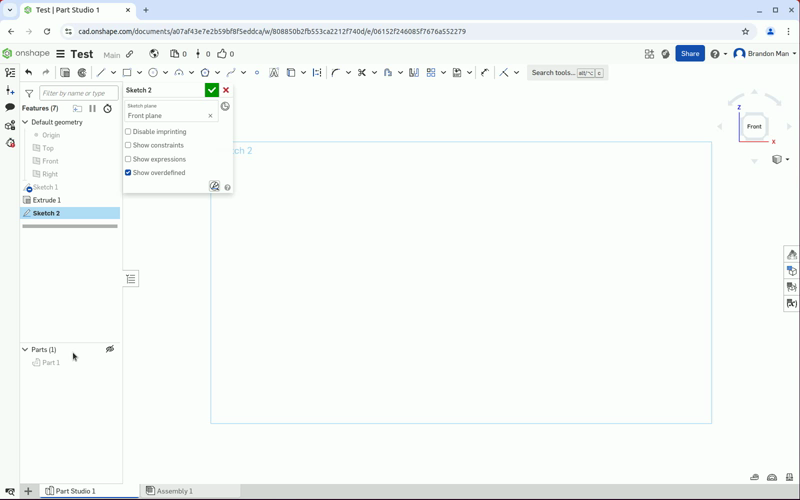
key(l)
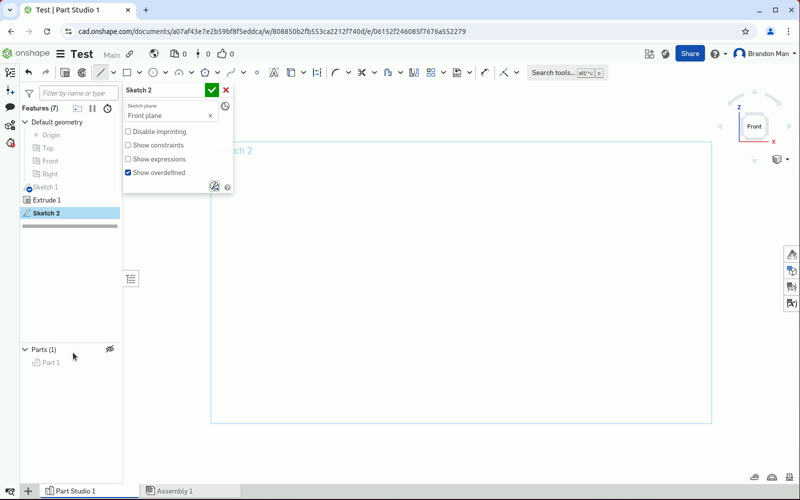
key_down(shift)
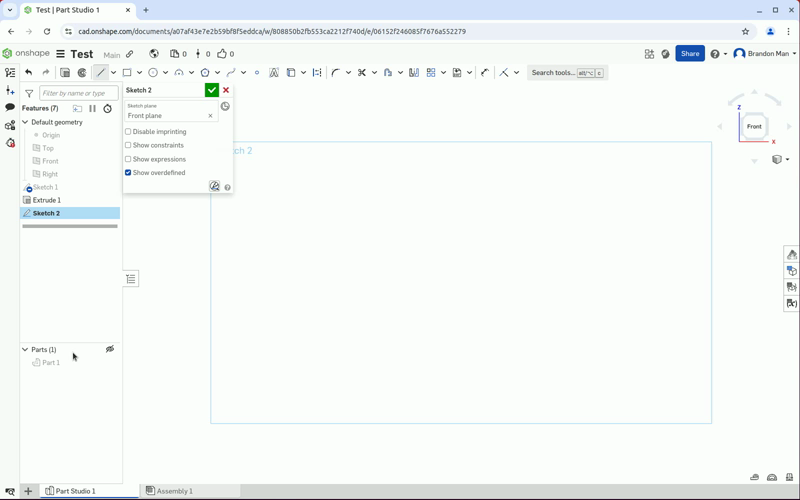
mouse_move(516, 282)
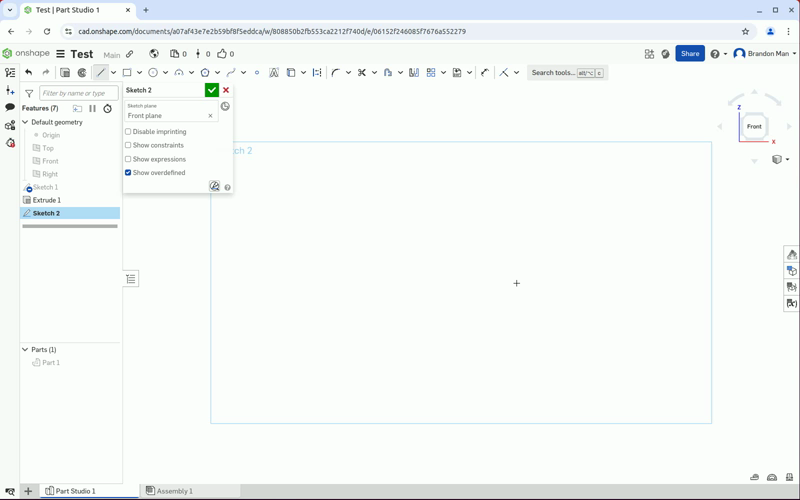
click(516, 282)
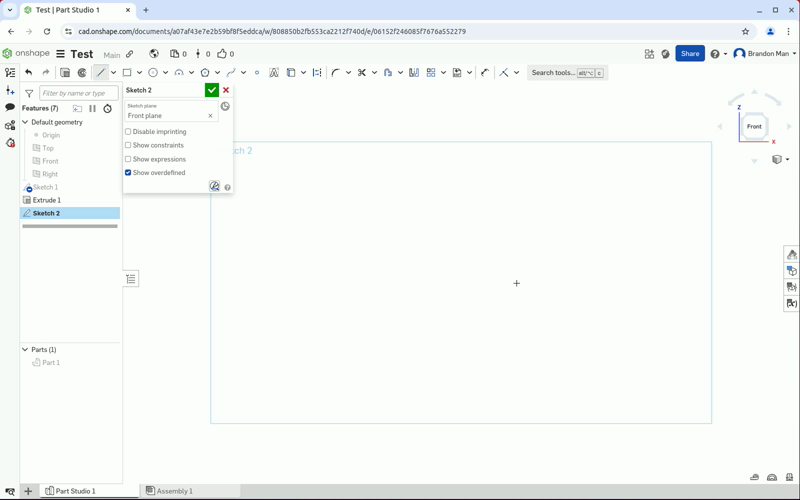
key_up(shift)
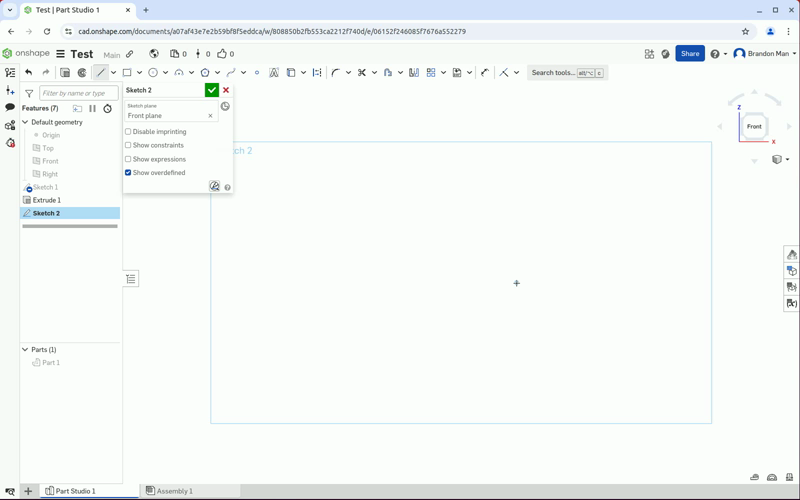
key_down(shift)
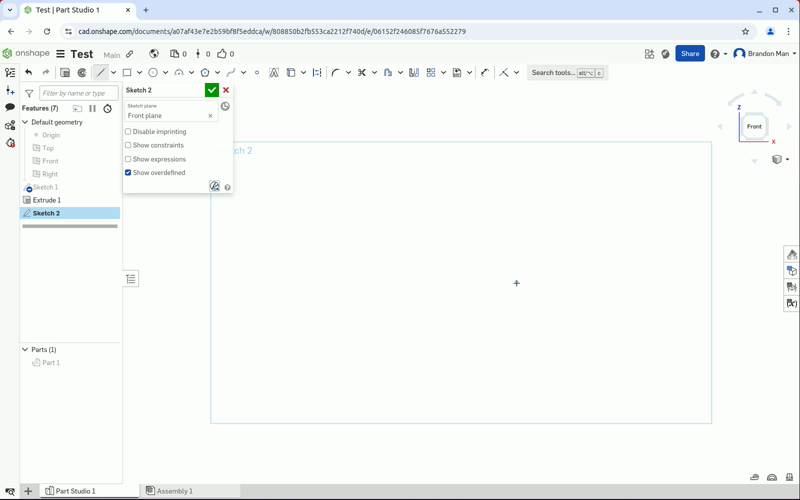
mouse_move(546, 282)
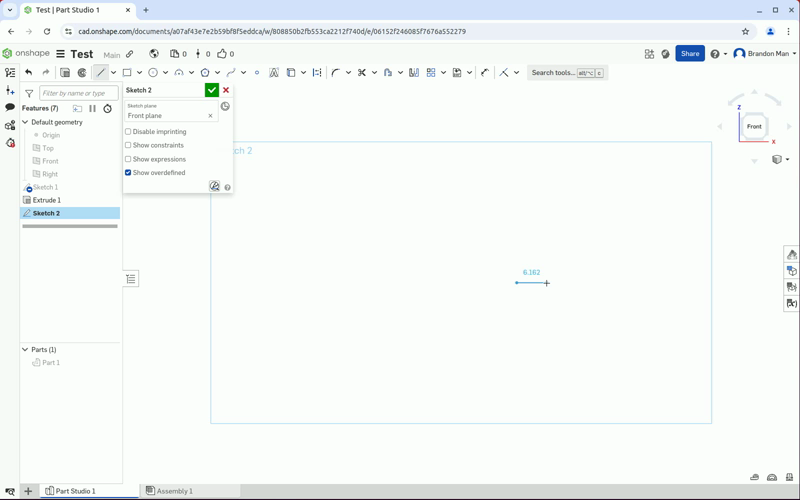
mouse_move(573, 282)
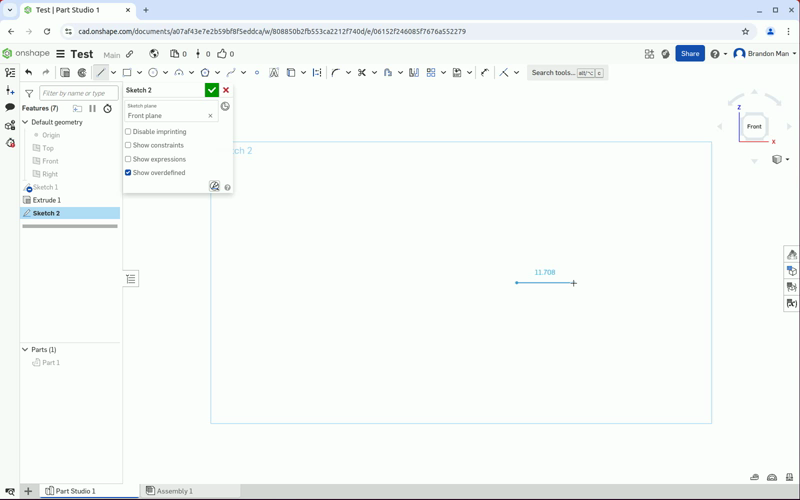
click(573, 282)
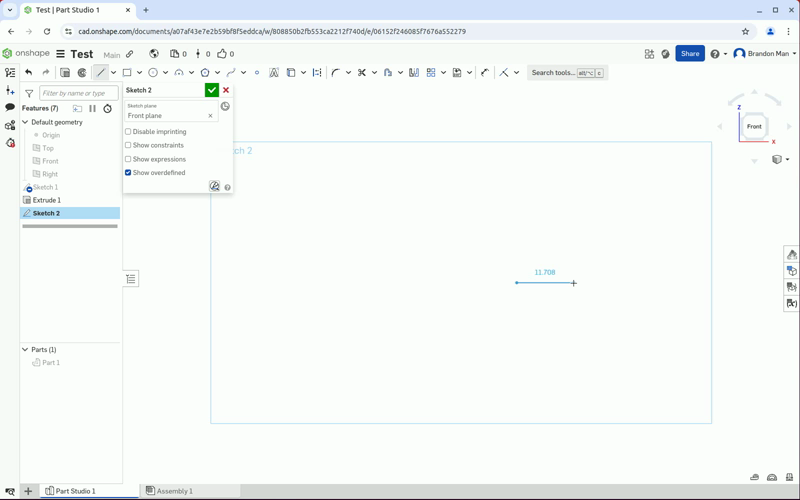
key_up(shift)
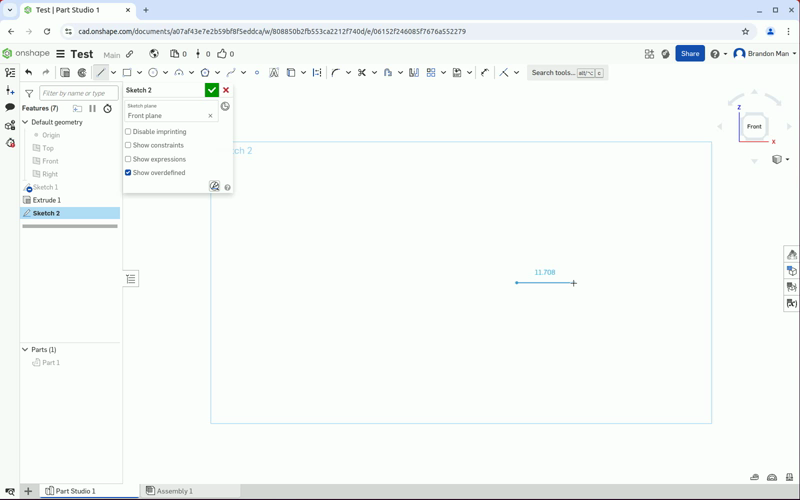
key_down(shift)
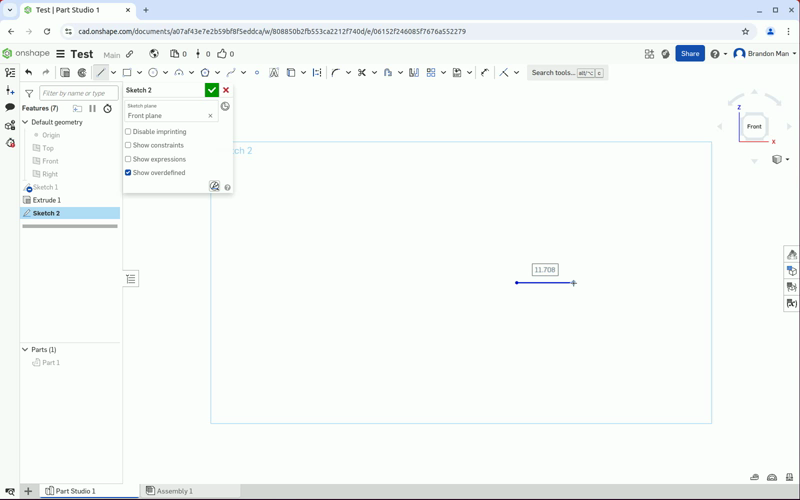
mouse_move(589, 282)
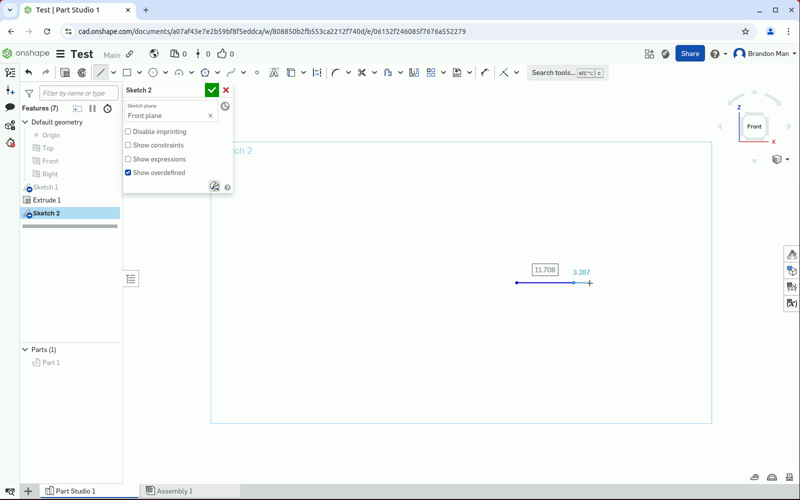
mouse_move(573, 263)
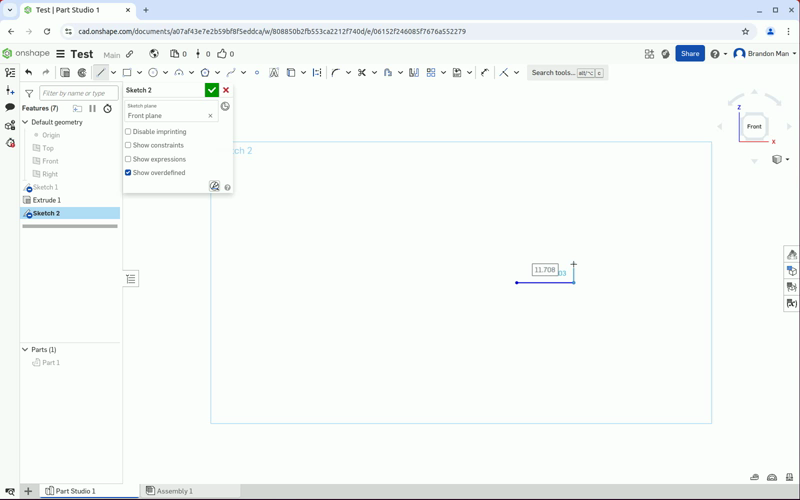
click(573, 263)
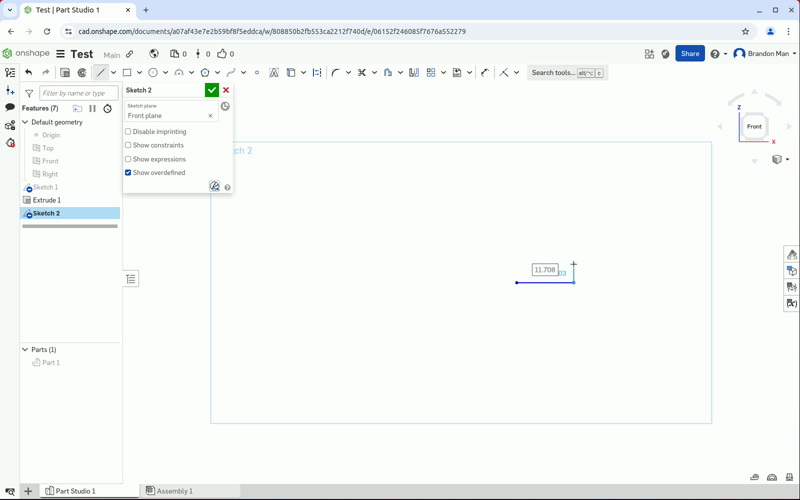
key_up(shift)
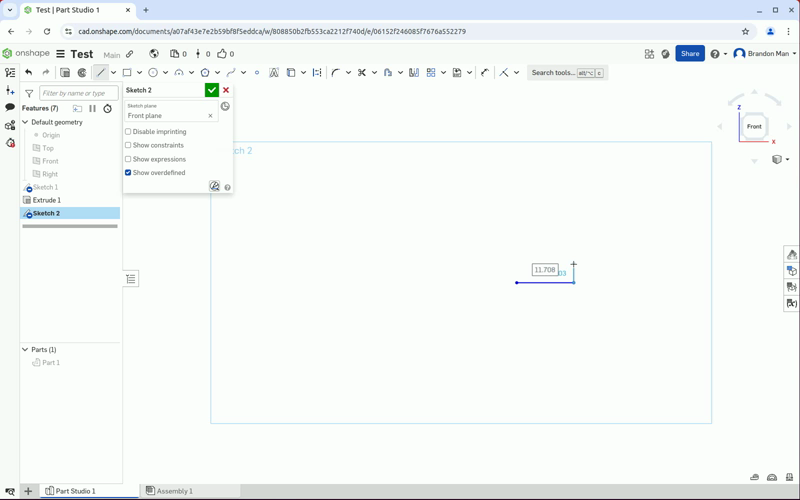
key_down(shift)
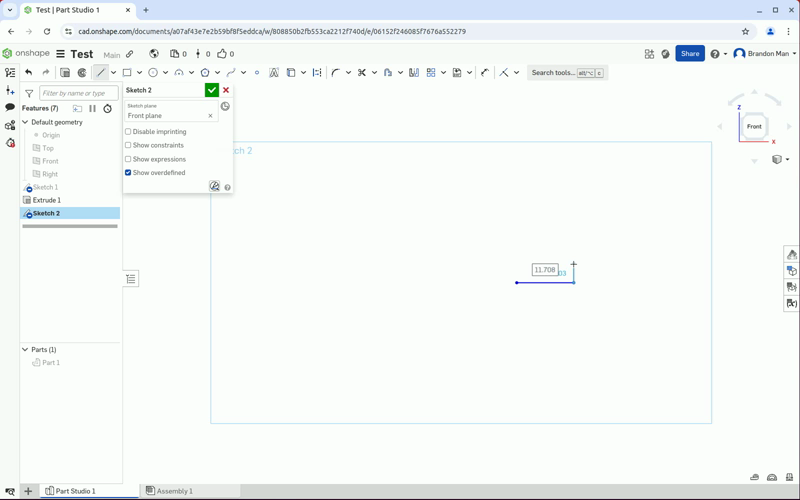
mouse_move(589, 263)
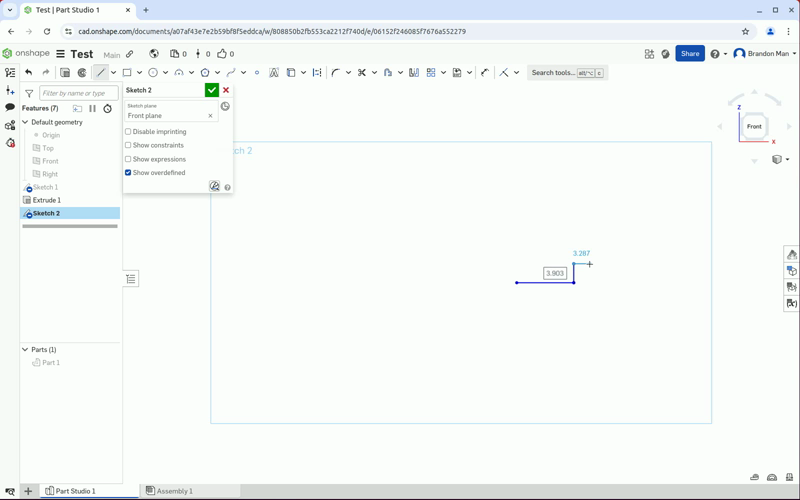
mouse_move(536, 263)
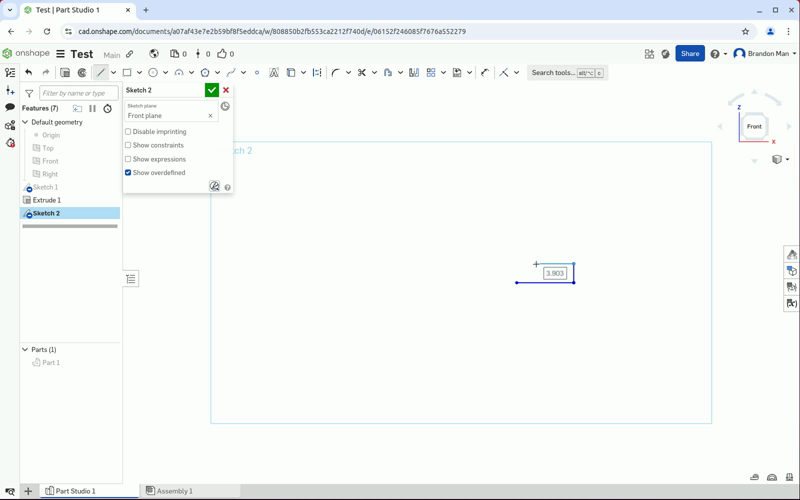
click(536, 263)
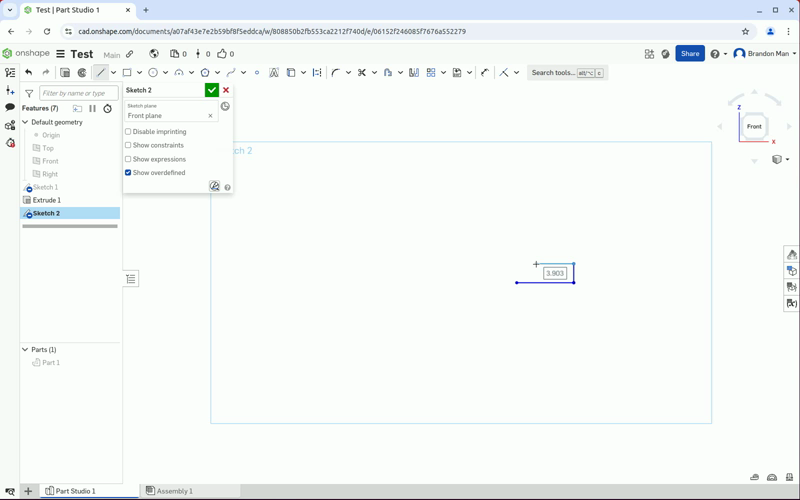
key_up(shift)
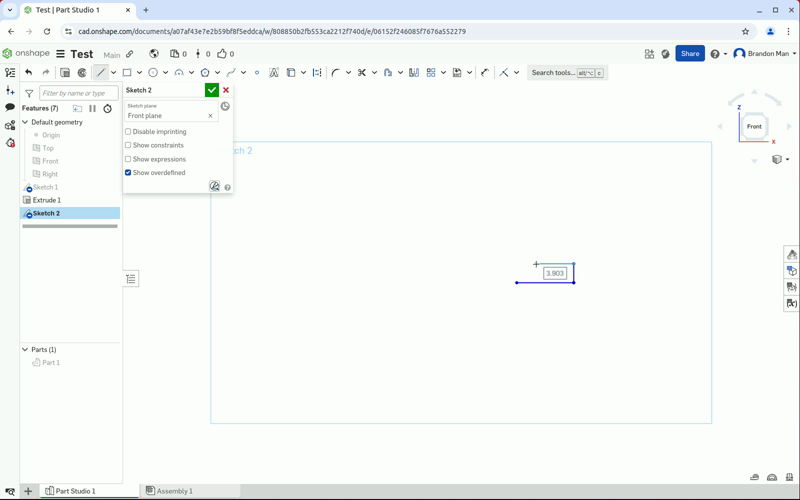
key_down(shift)
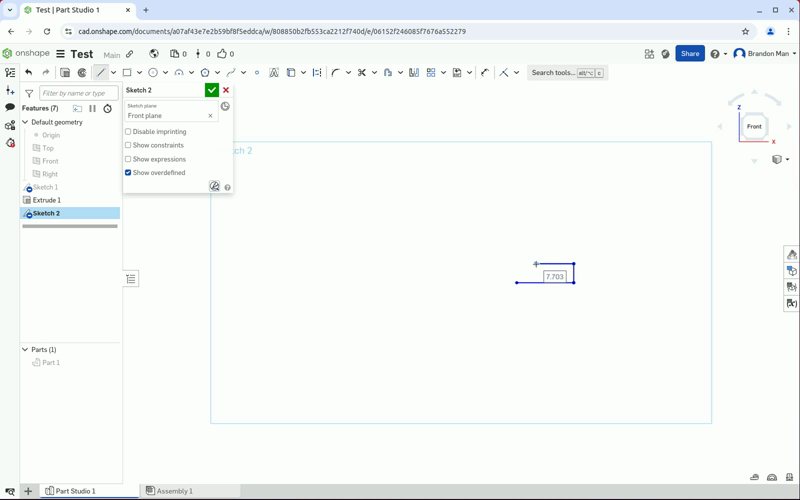
mouse_move(566, 263)
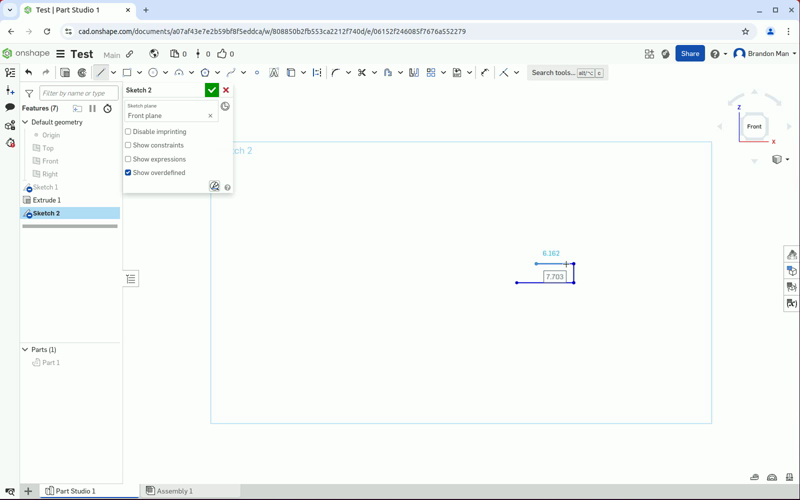
mouse_move(516, 263)
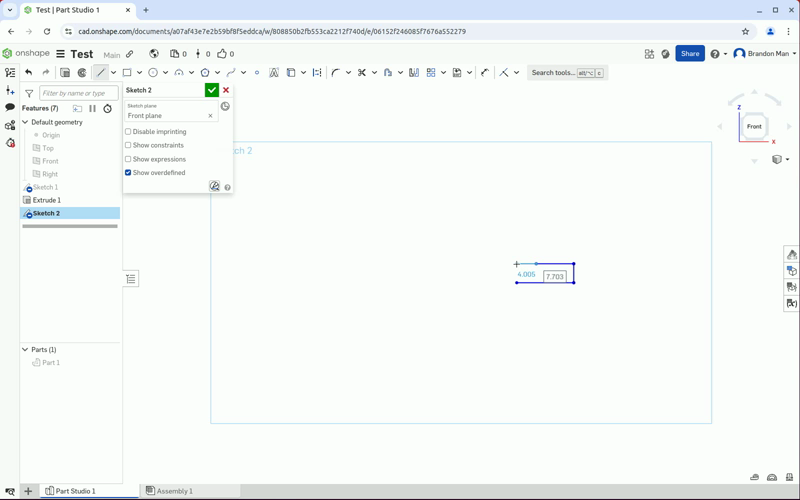
click(516, 263)
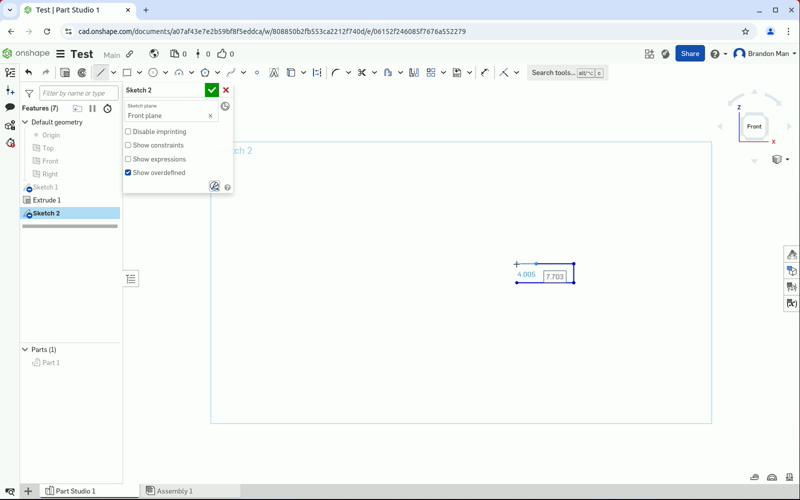
key_up(shift)
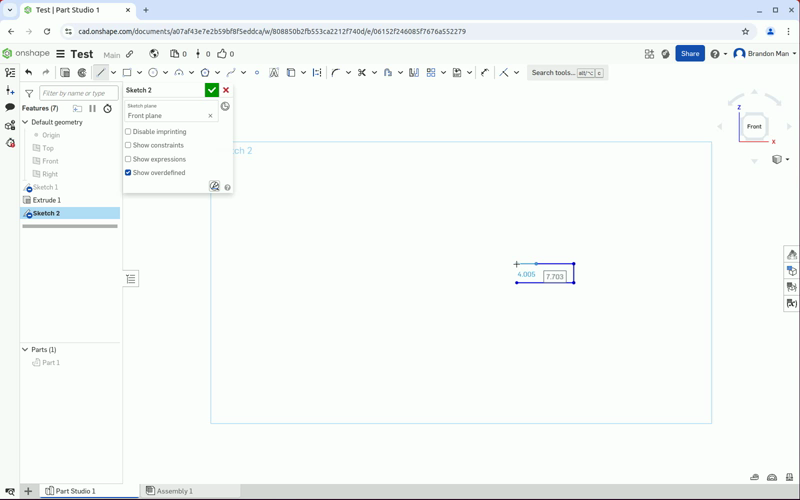
mouse_move(546, 263)
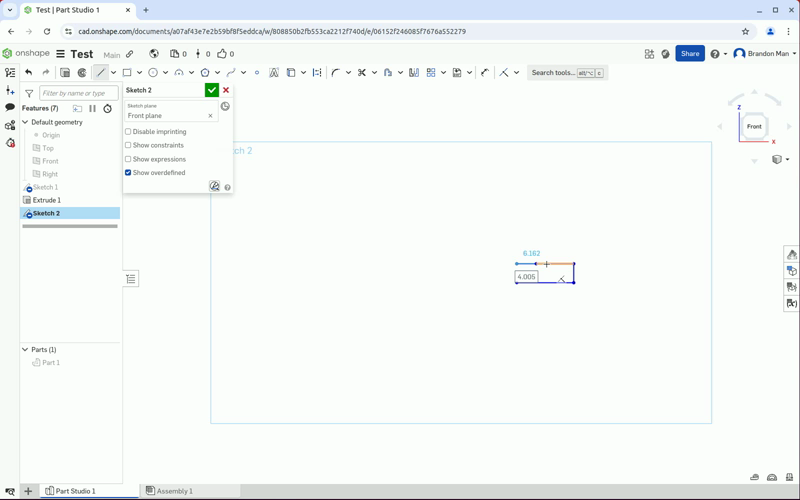
key_down(shift)
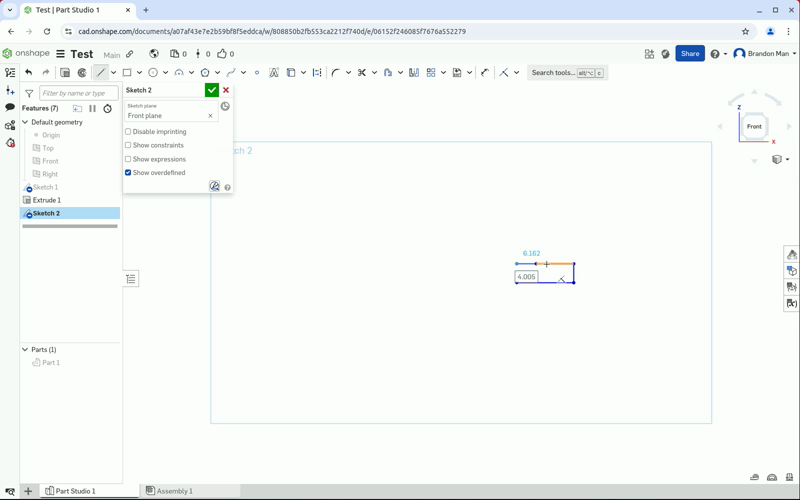
mouse_move(516, 282)
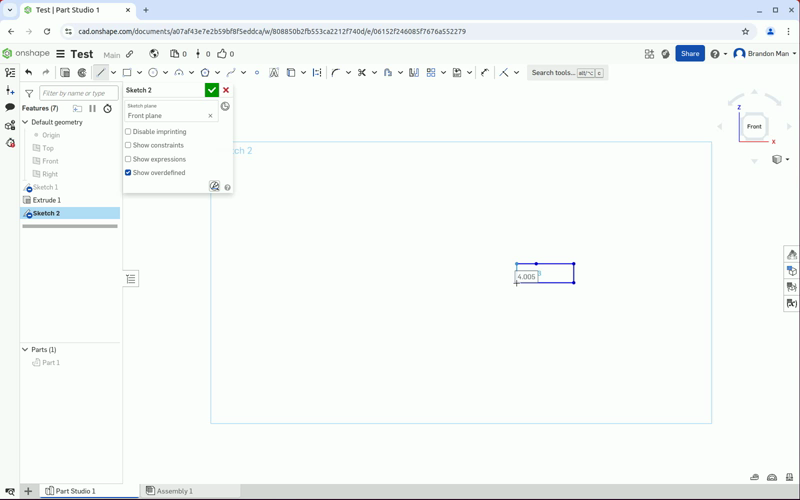
key_up(shift)
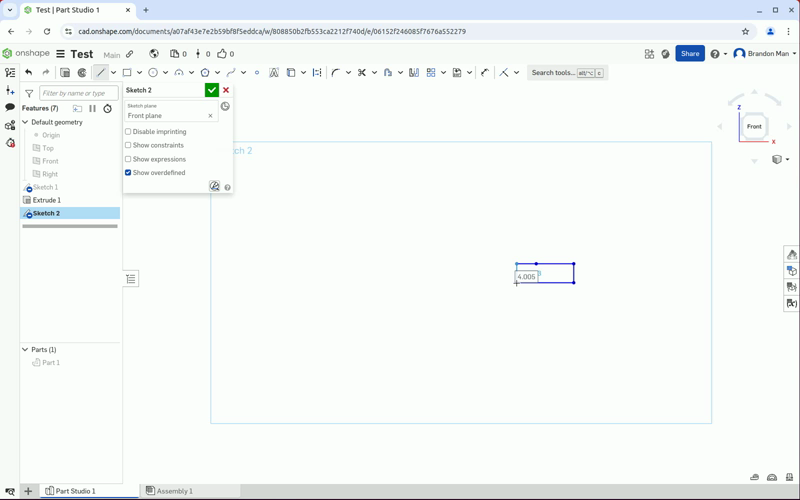
click(516, 282)
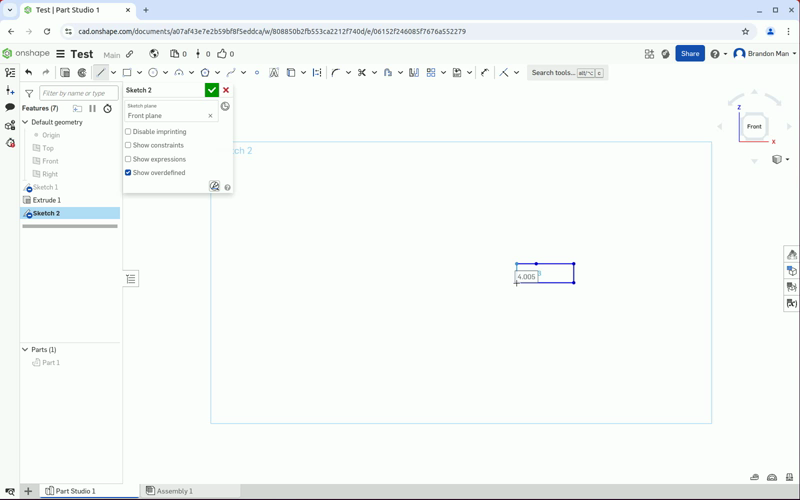
key(esc)
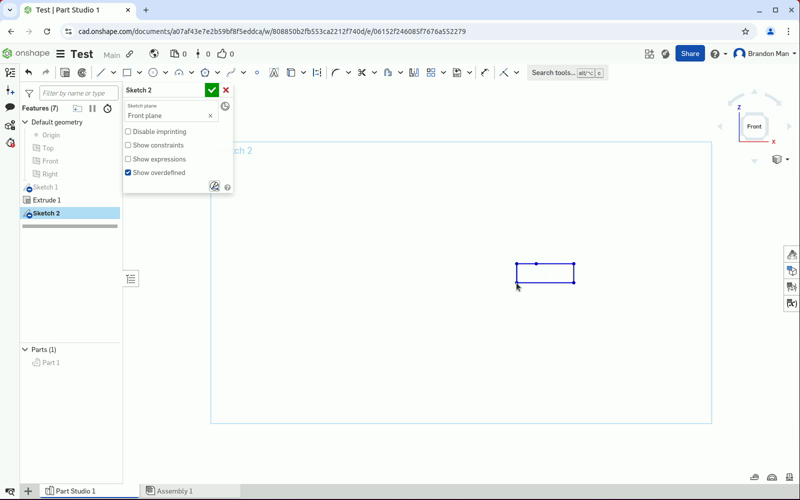
mouse_move(542, 267)
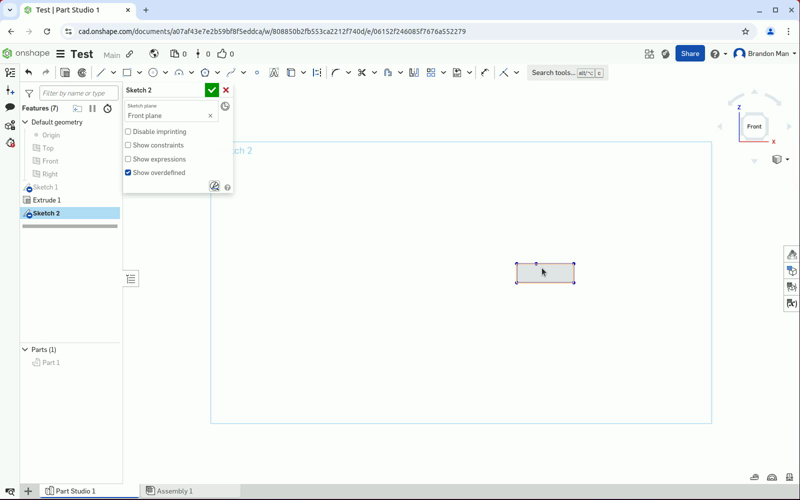
scroll(6)
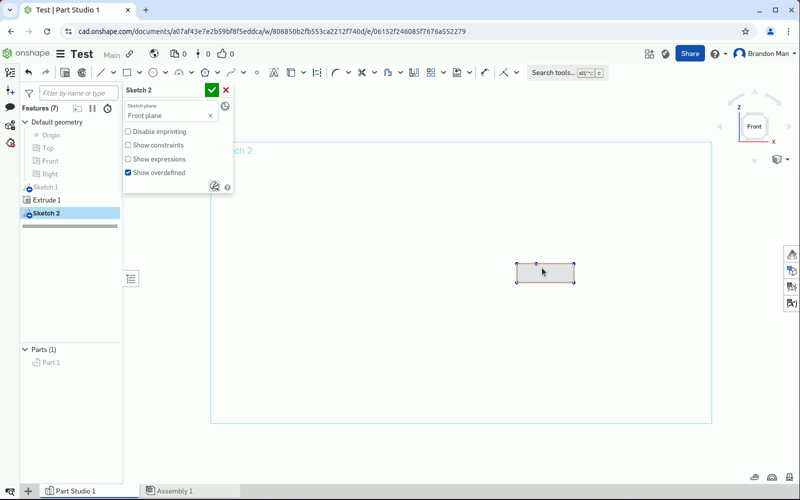
scroll(6)
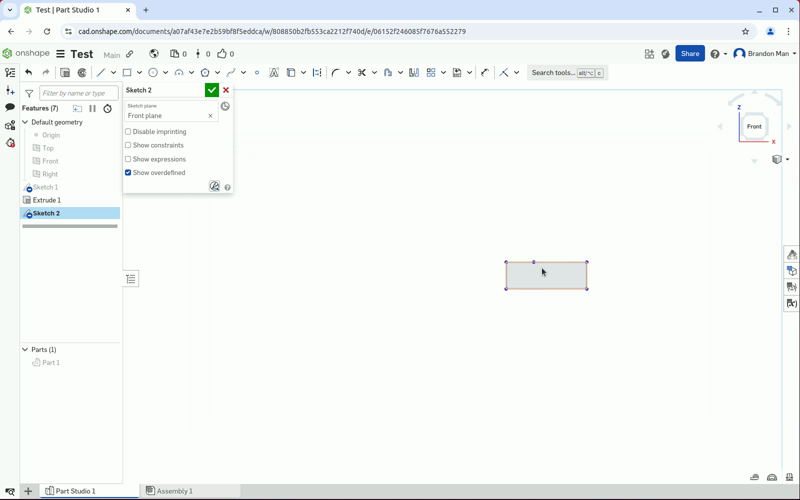
scroll(6)
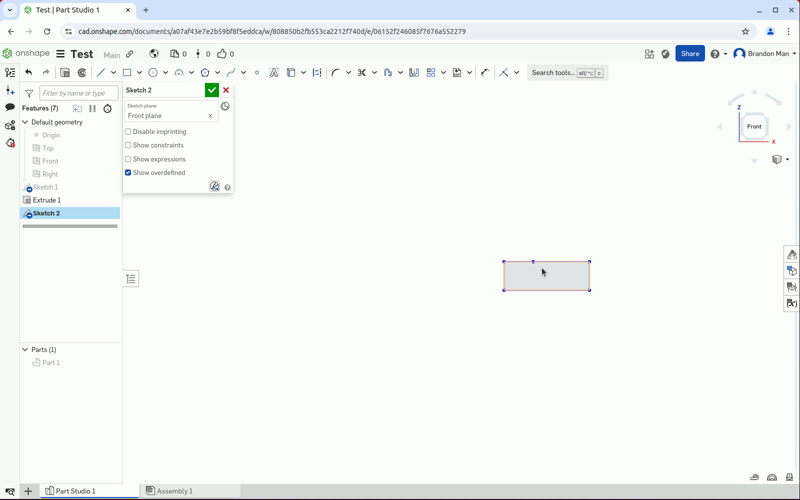
scroll(6)
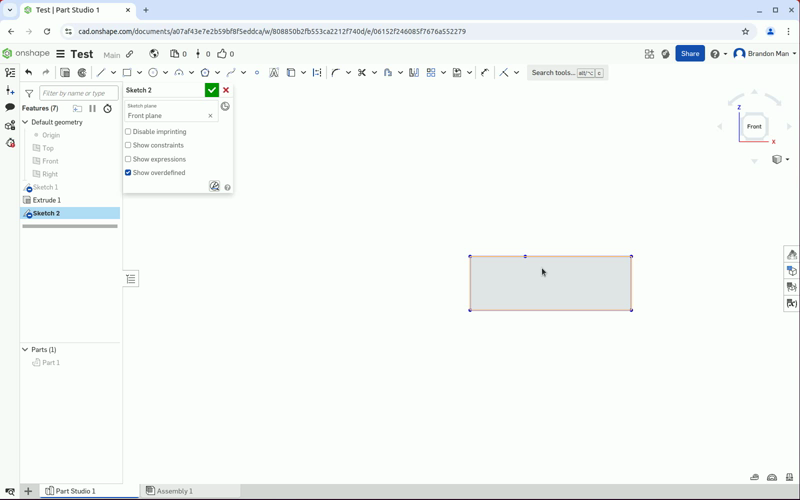
scroll(6)
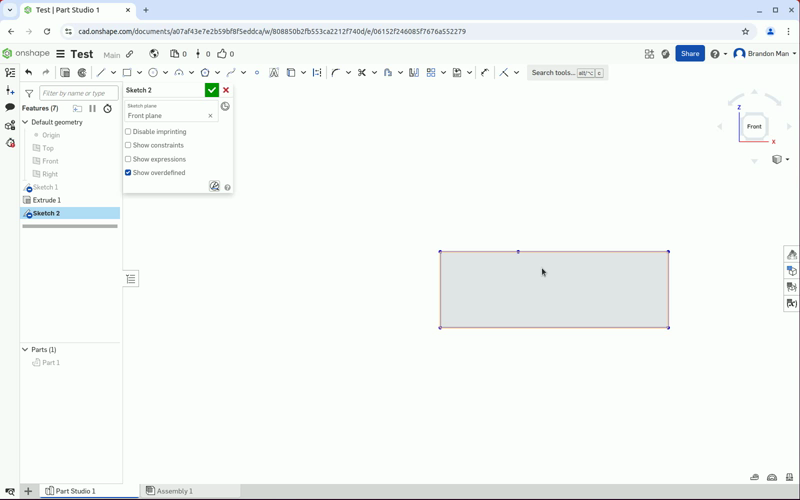
scroll(6)
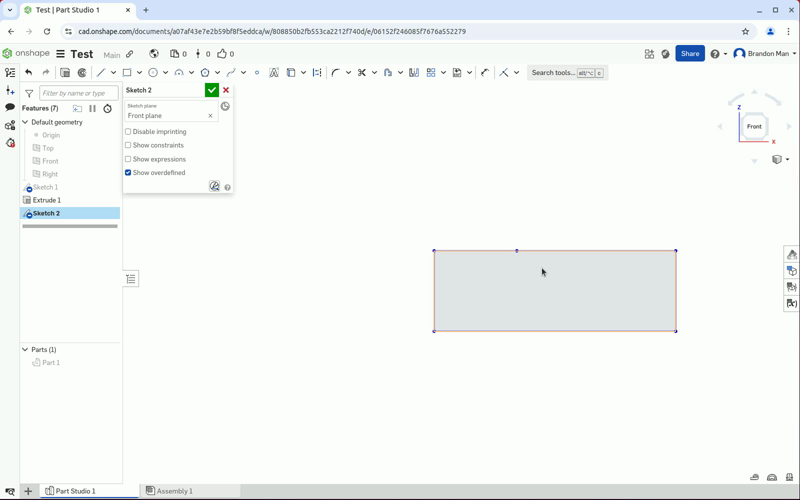
scroll(6)
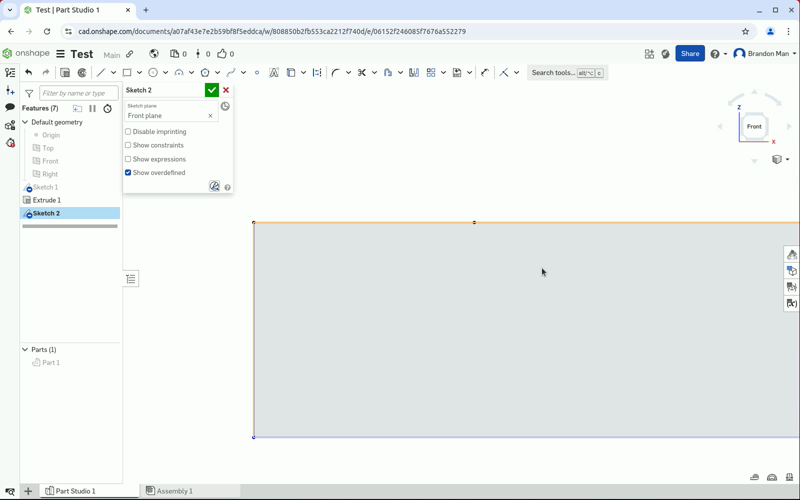
click(542, 267)
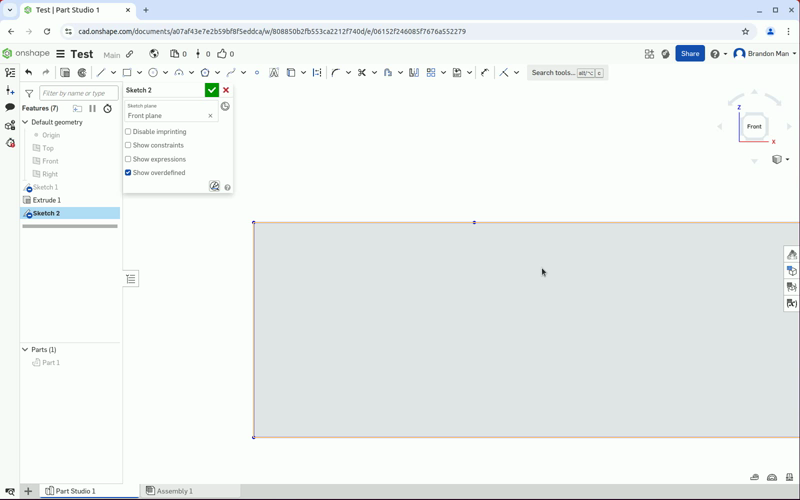
scroll(-6)
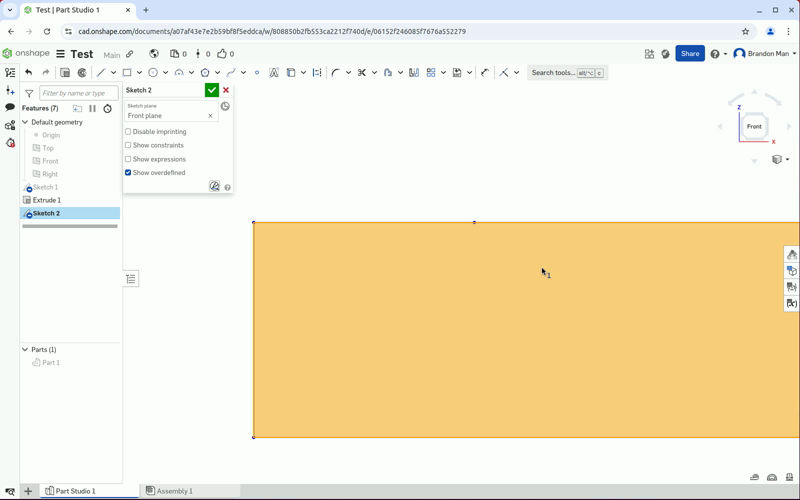
scroll(-6)
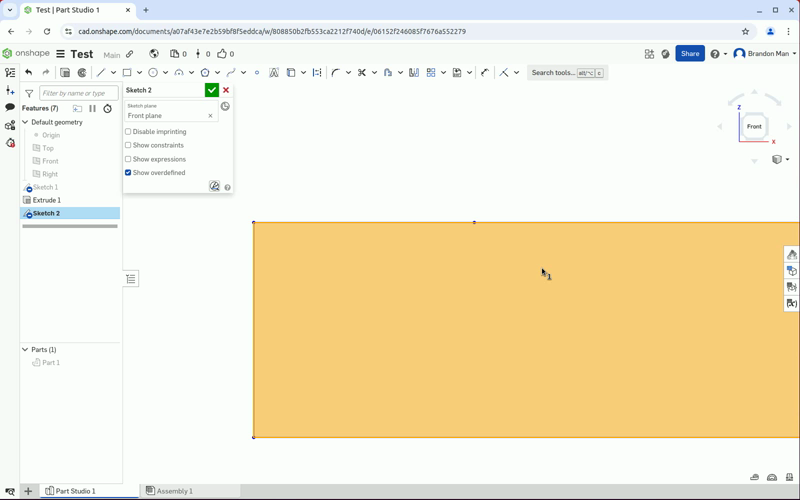
scroll(-6)
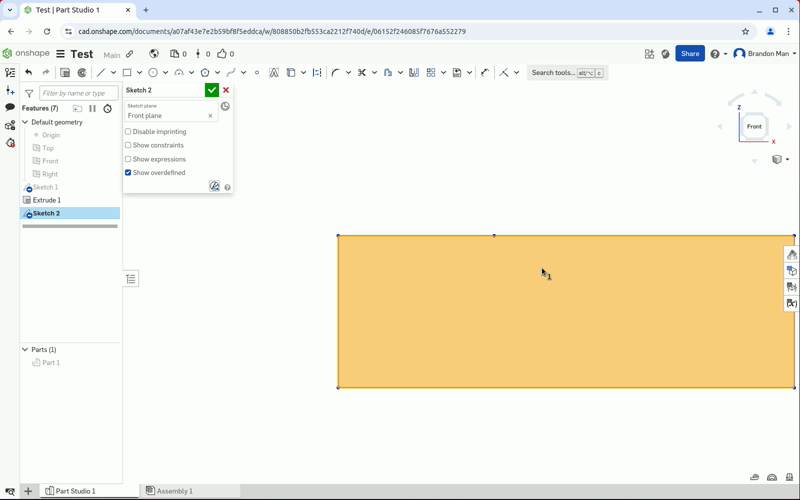
scroll(-6)
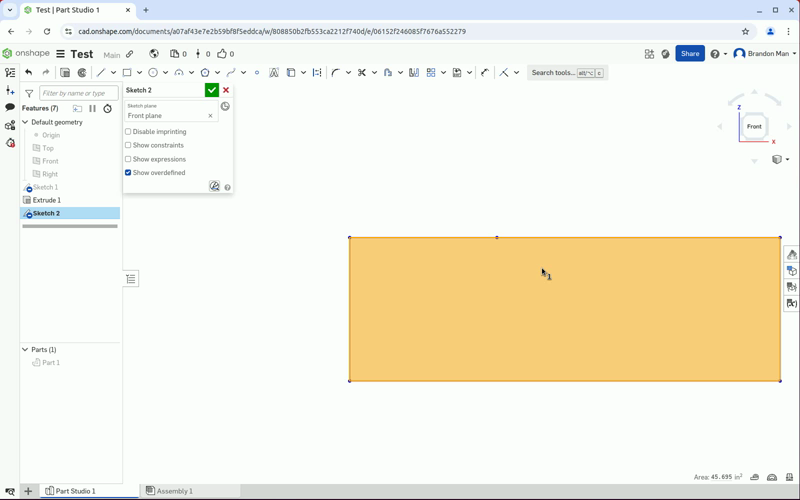
scroll(-6)
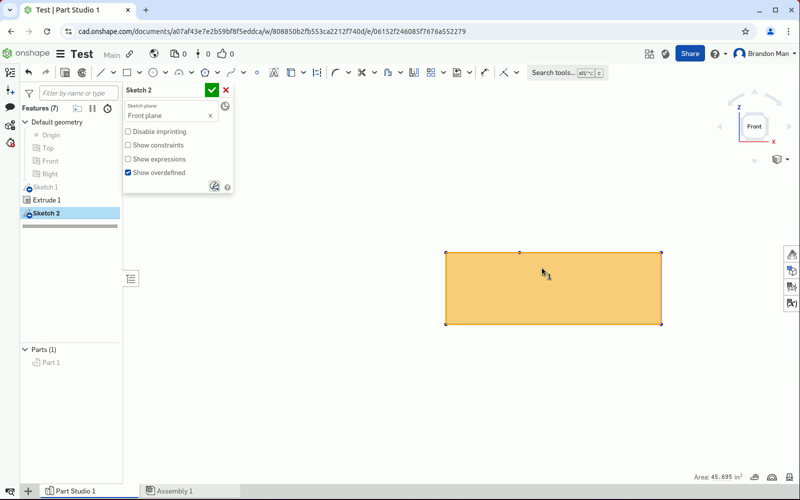
scroll(-6)
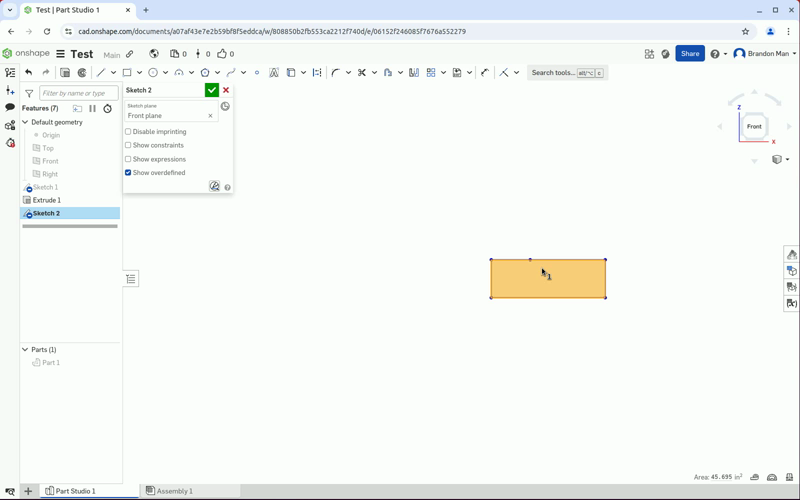
scroll(-6)
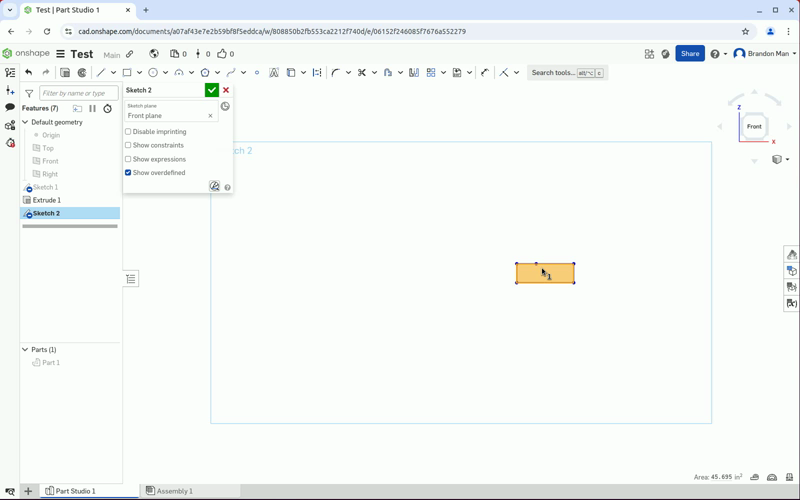
mouse_move(73, 352)
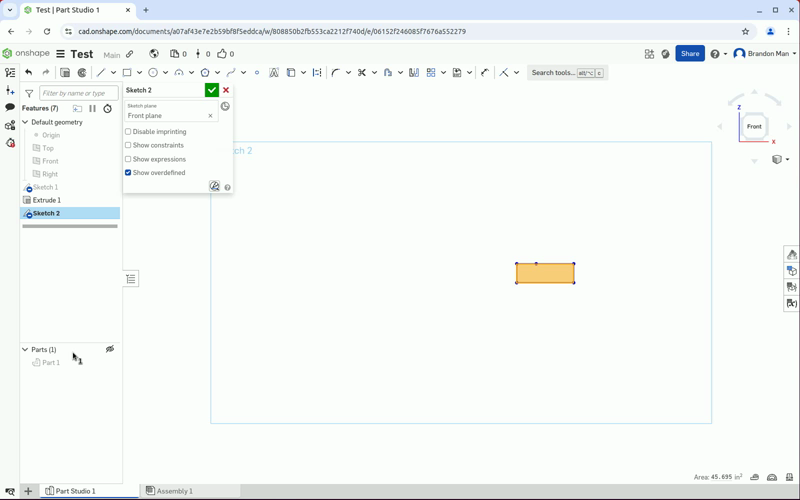
key(shift+y)
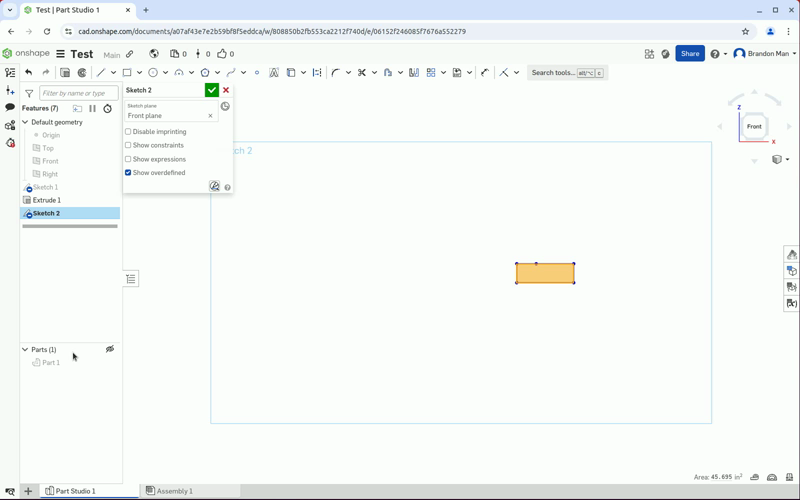
key(shift+e)
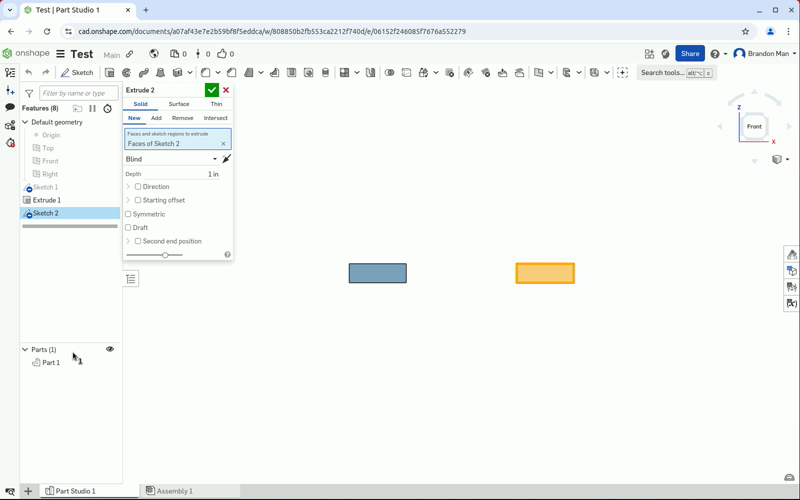
mouse_move(143, 106)
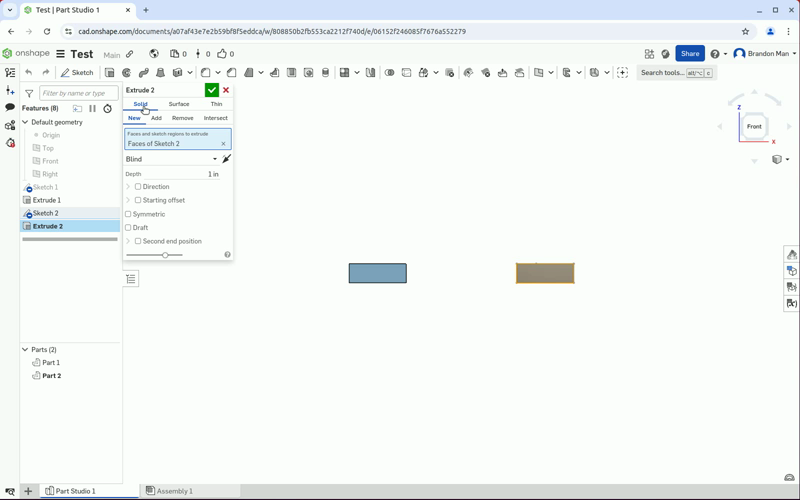
click(143, 106)
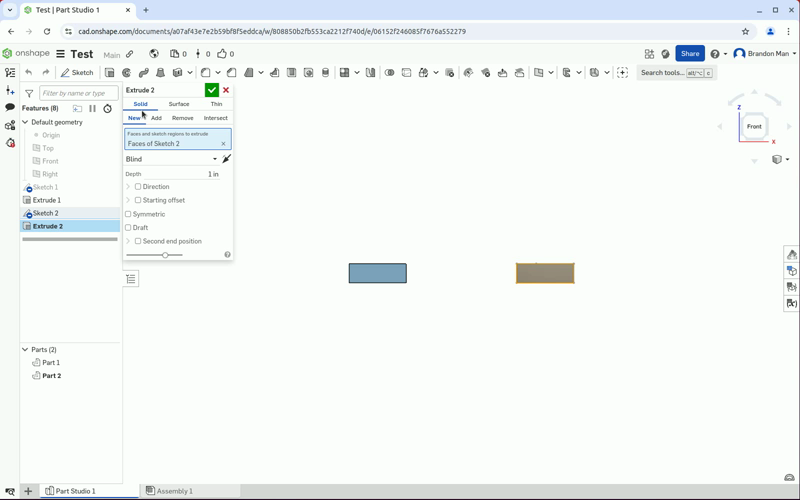
mouse_move(137, 120)
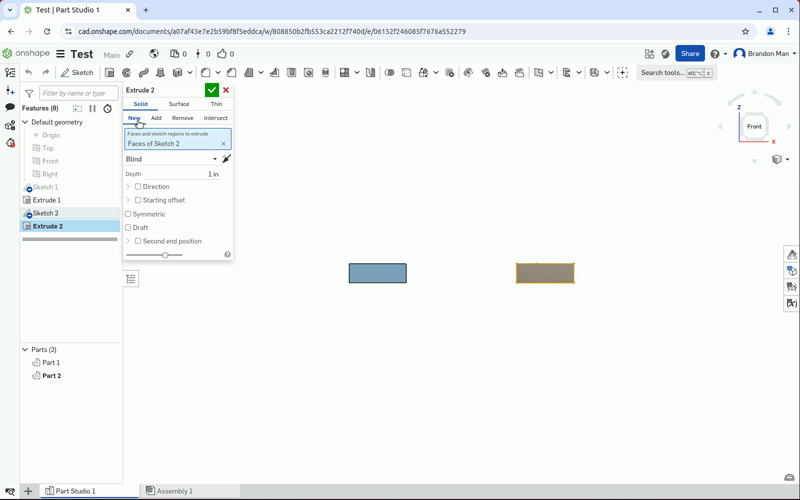
click(137, 120)
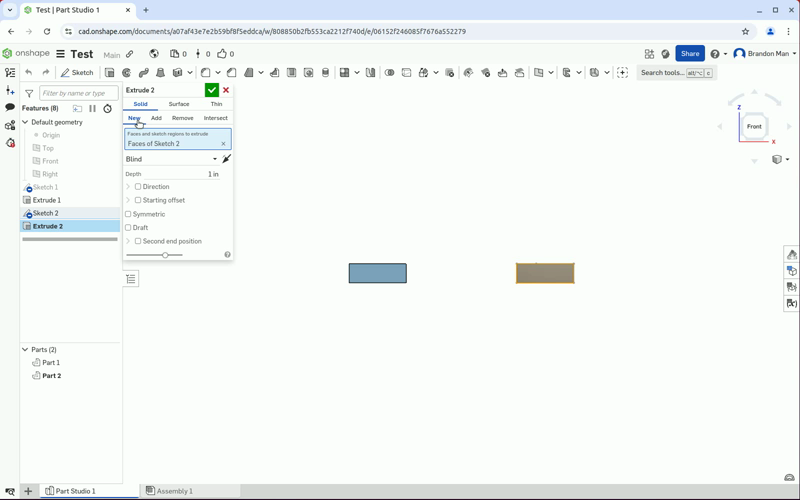
key(tab, 4)
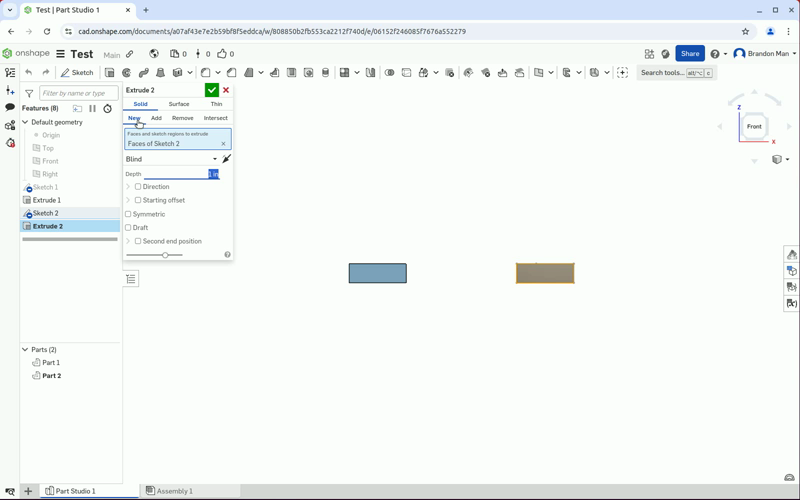
text(23.108)
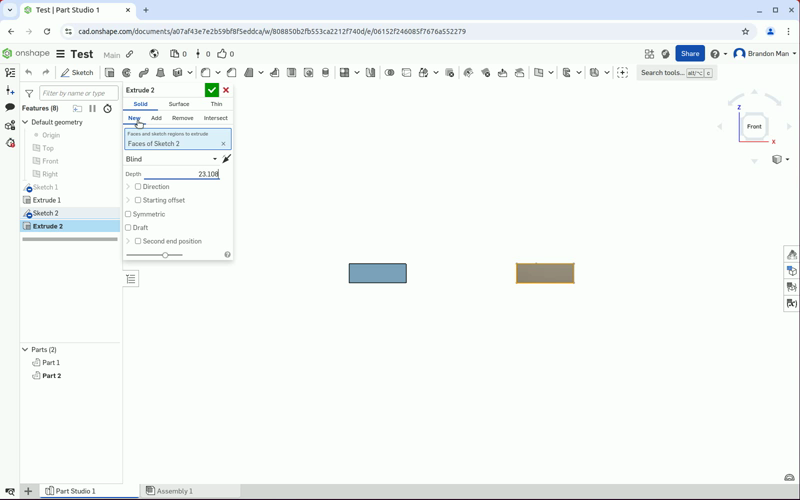
key(enter)
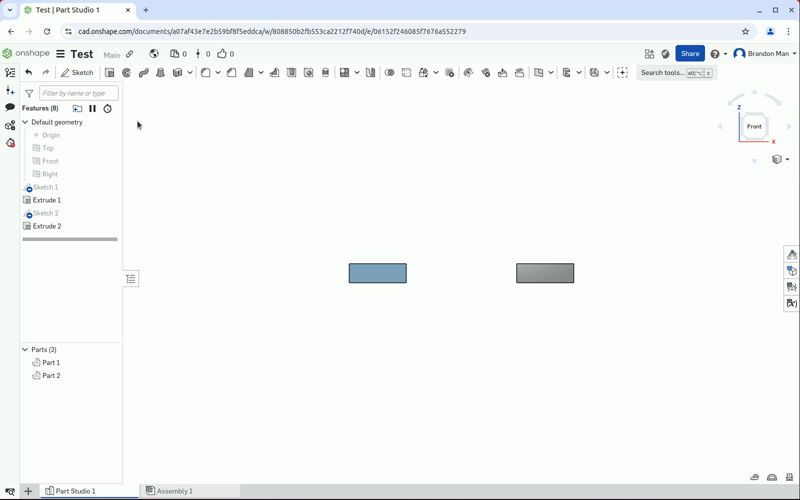
key(shift+h)
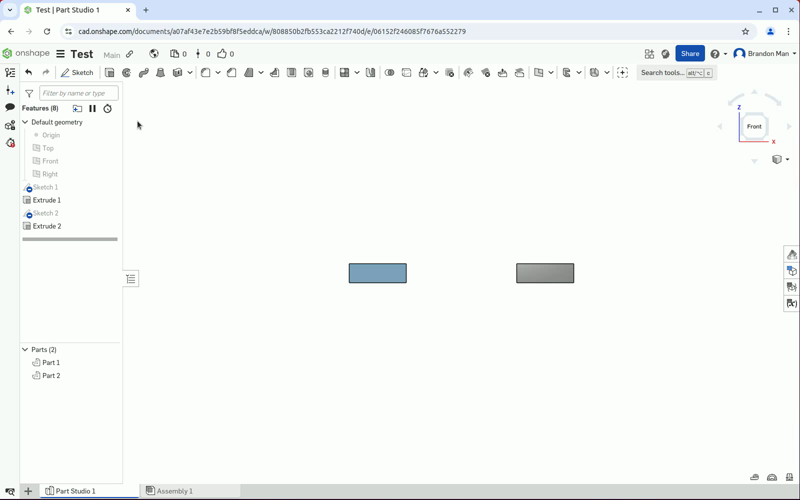
key(shift+h)
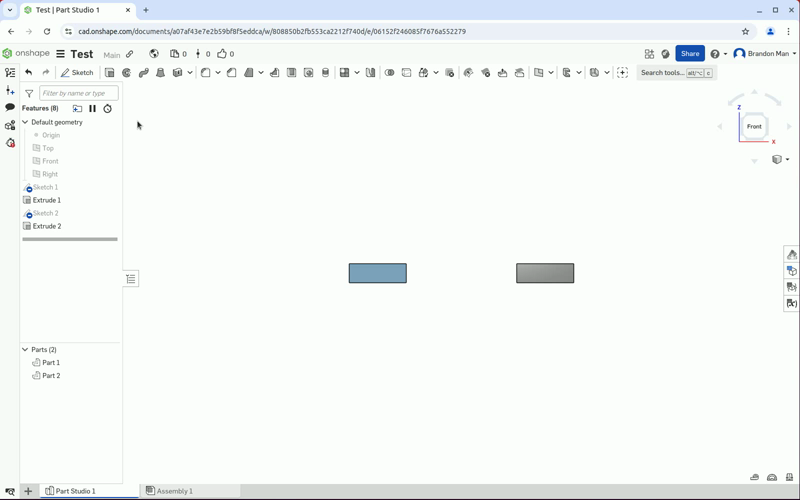
mouse_move(73, 189)
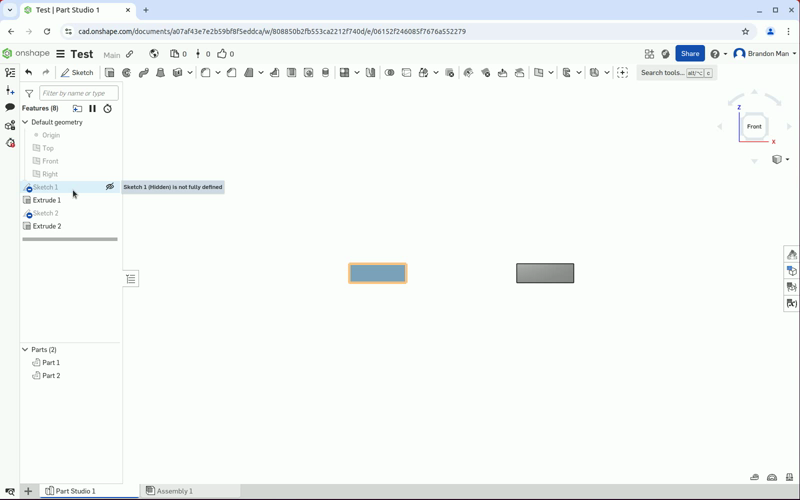
click(73, 189)
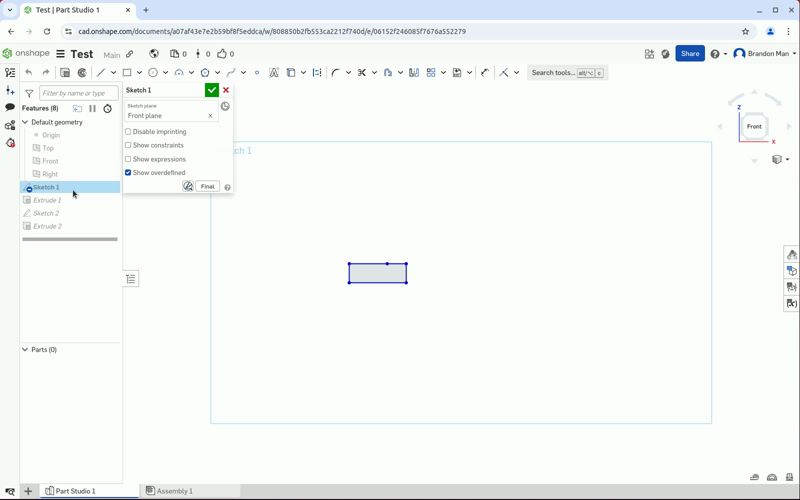
mouse_move(229, 92)
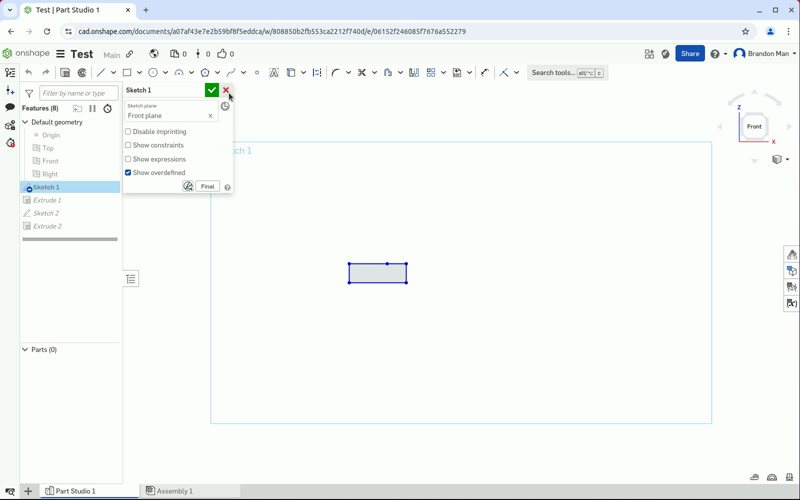
click(229, 92)
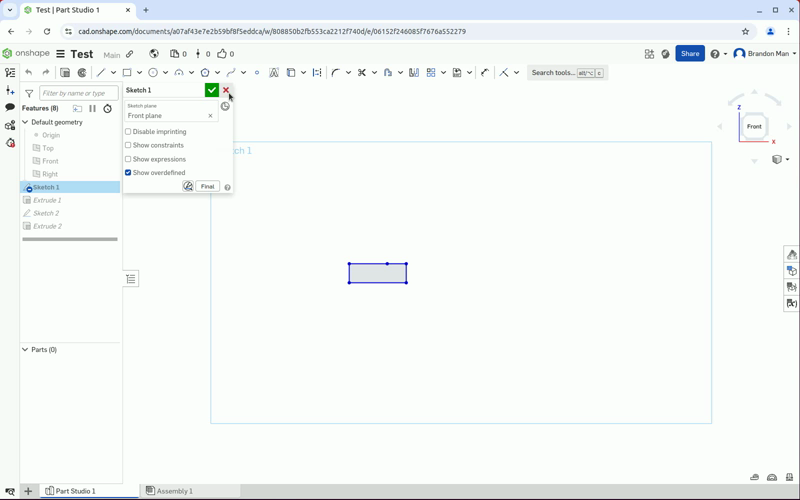
key(shift+s)
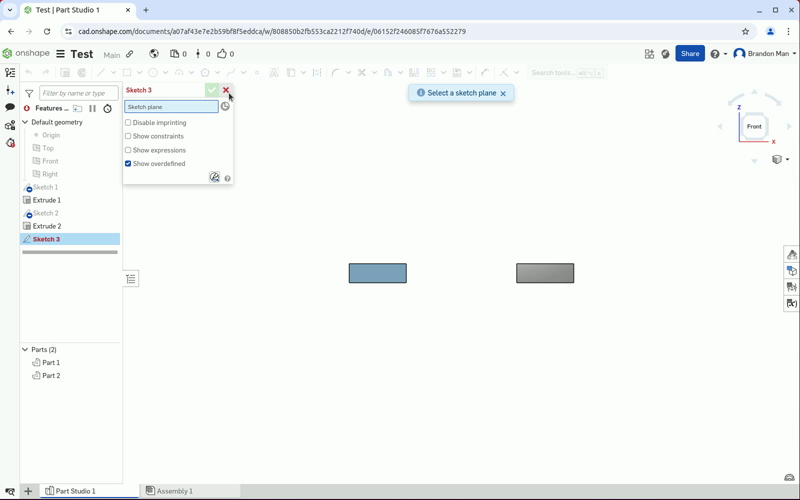
mouse_move(73, 163)
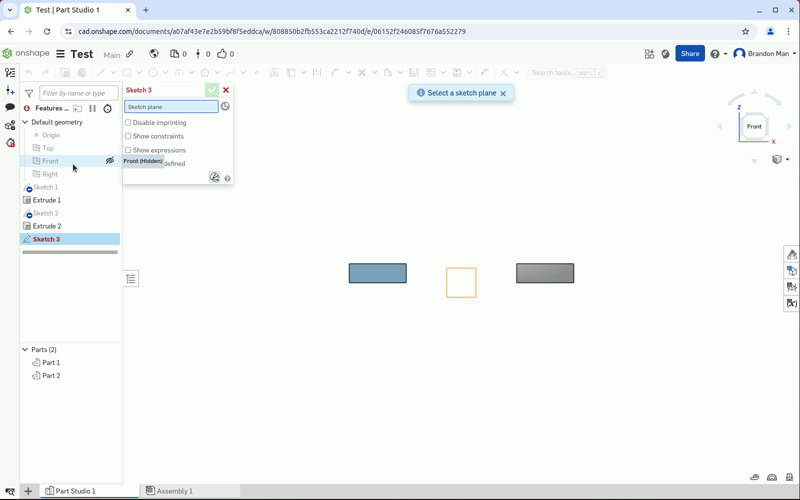
click(73, 163)
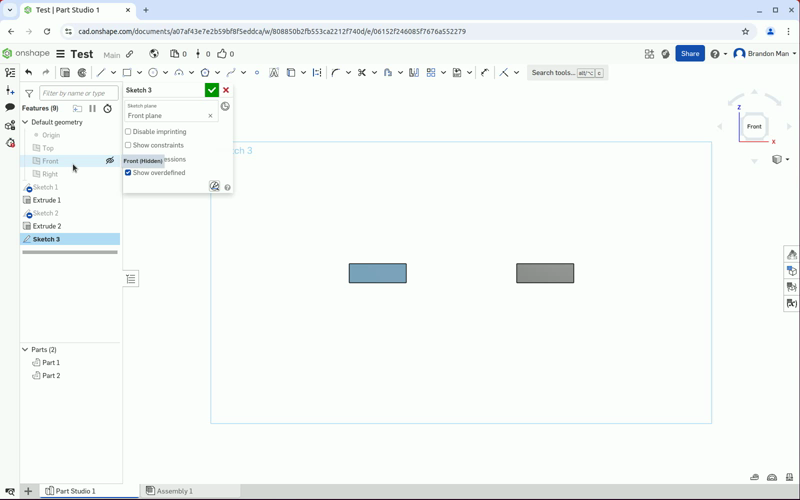
mouse_move(73, 352)
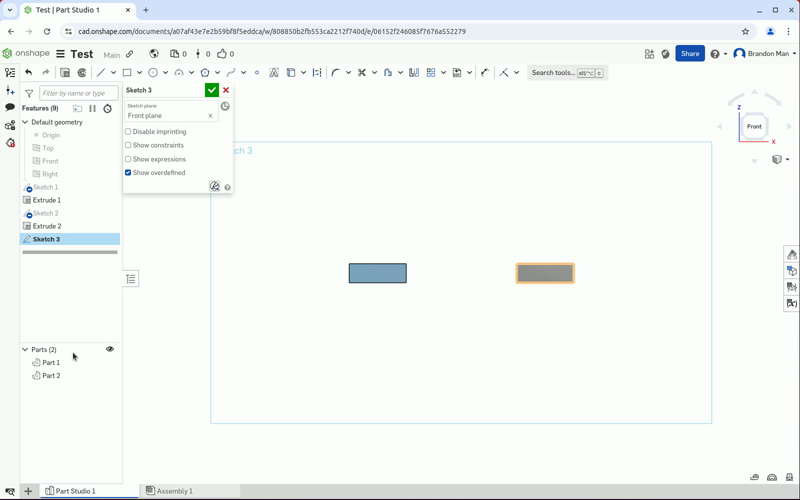
key(y)
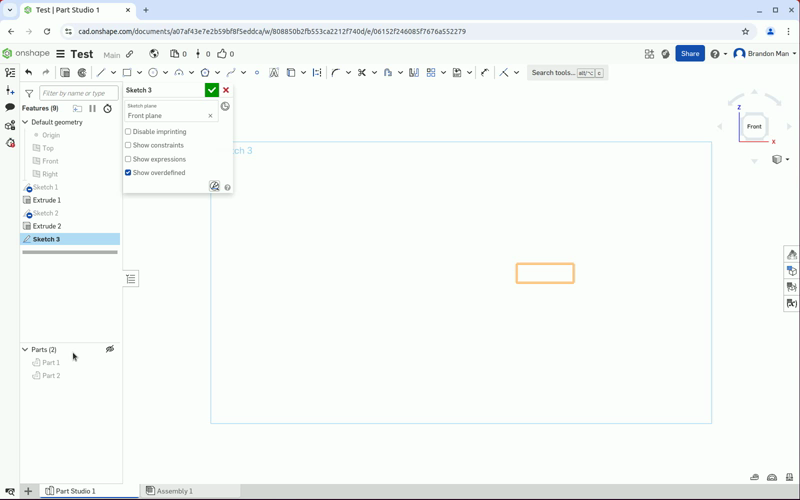
key(l)
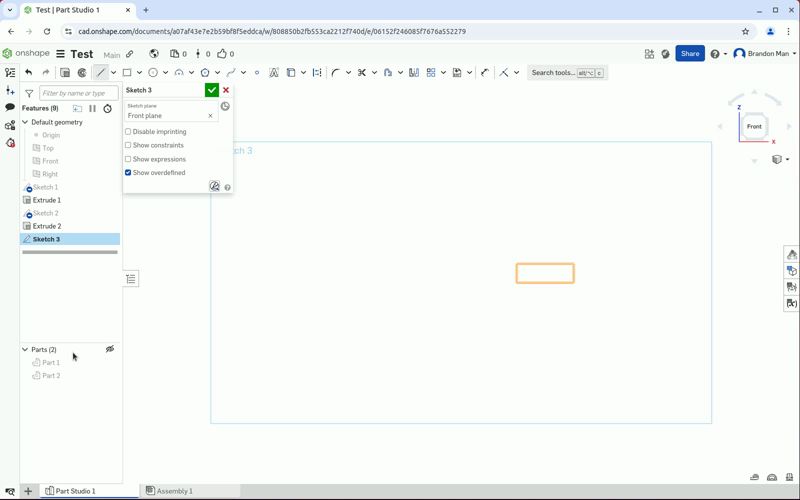
key_down(shift)
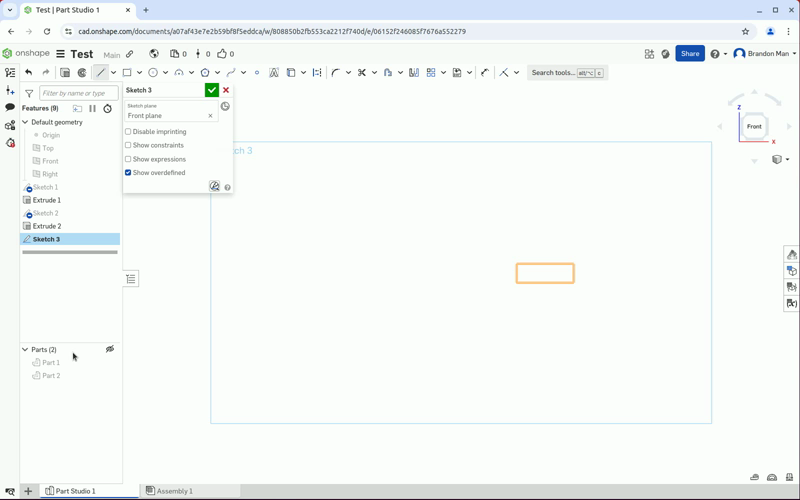
mouse_move(385, 264)
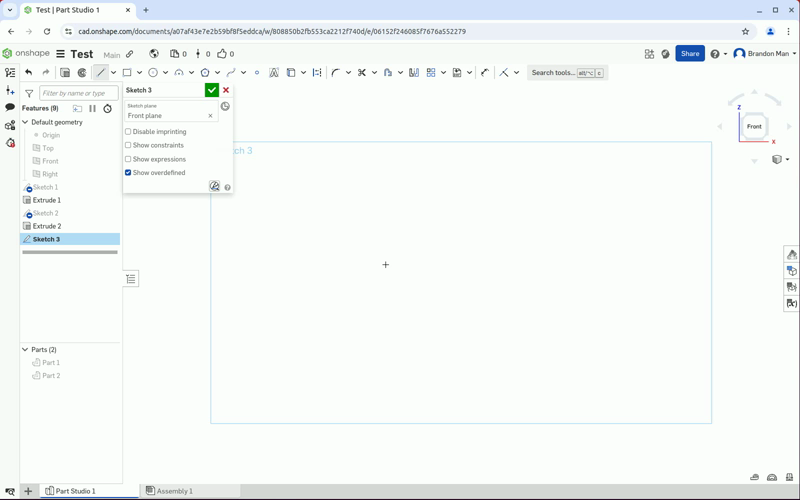
click(385, 264)
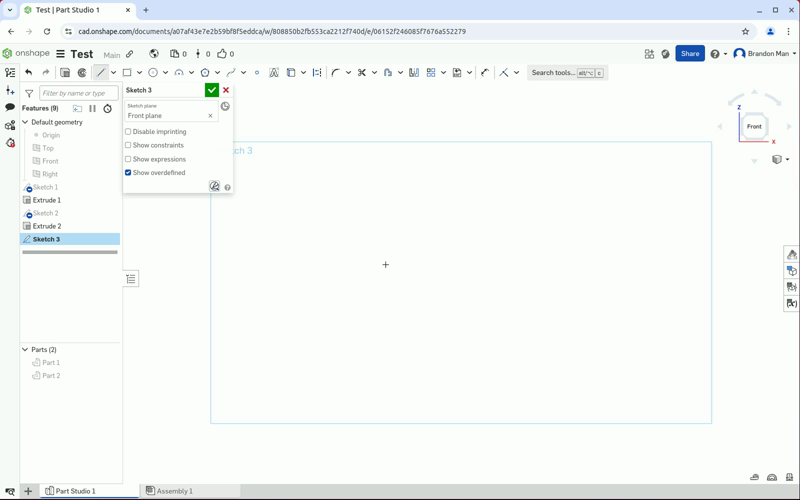
key_up(shift)
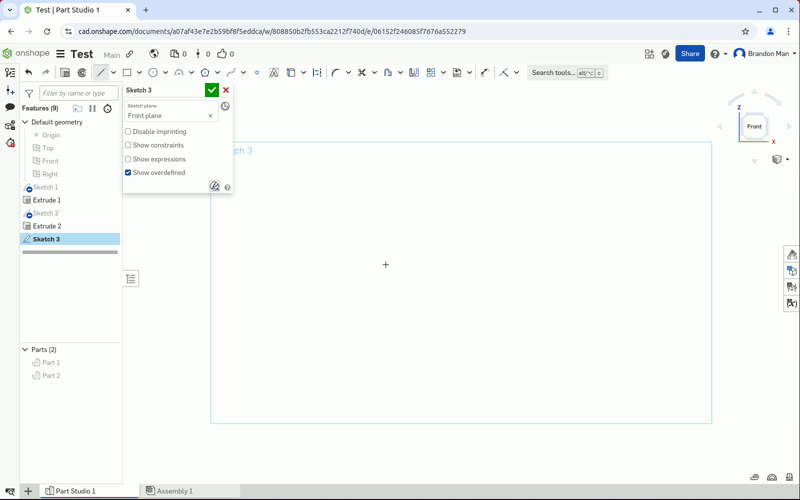
key_down(shift)
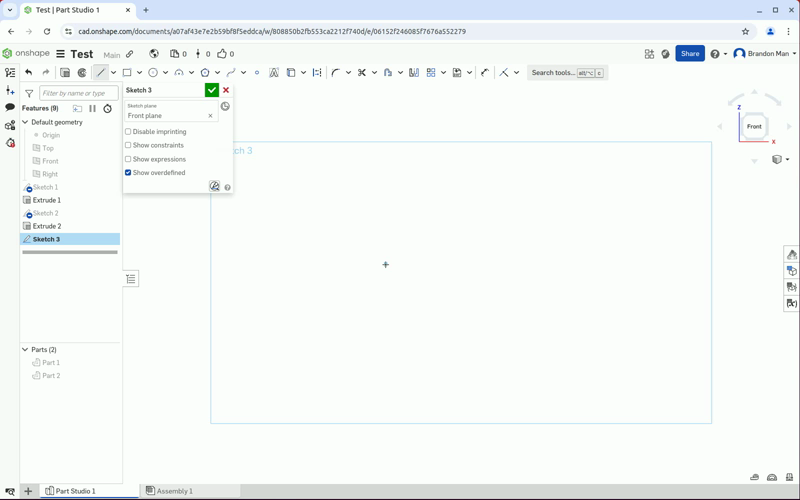
mouse_move(415, 264)
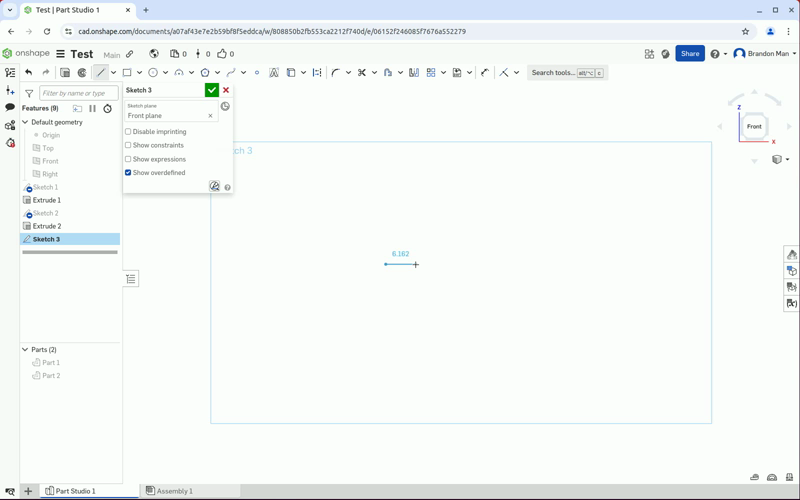
mouse_move(404, 264)
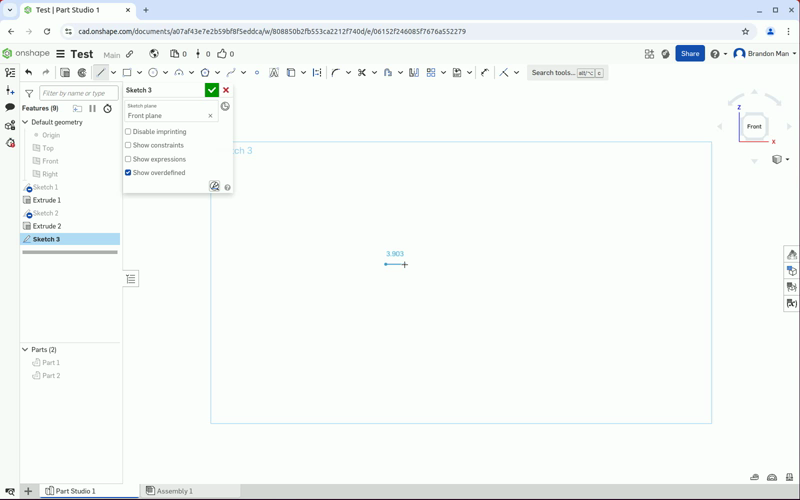
click(404, 264)
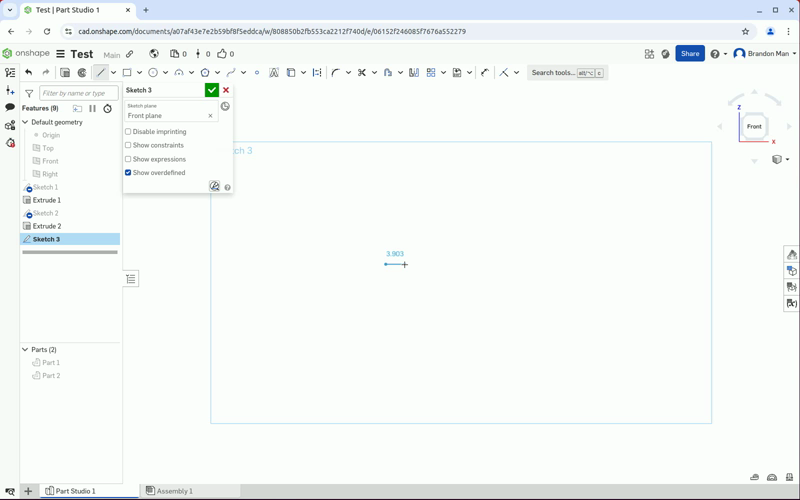
key_up(shift)
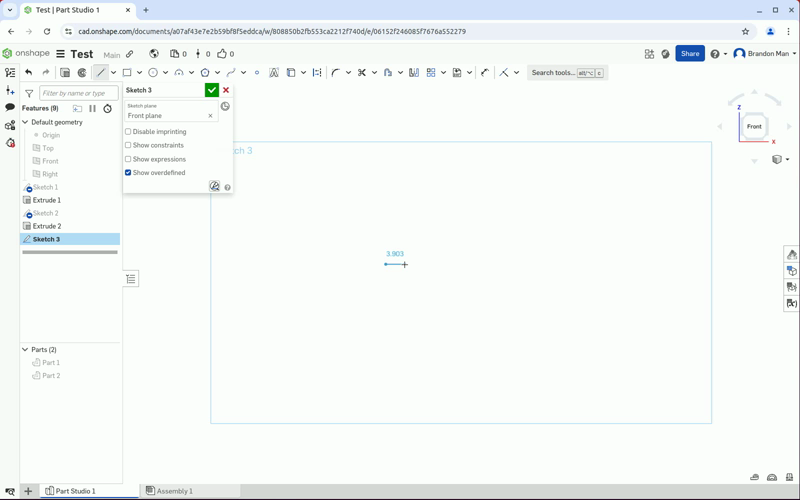
key_down(shift)
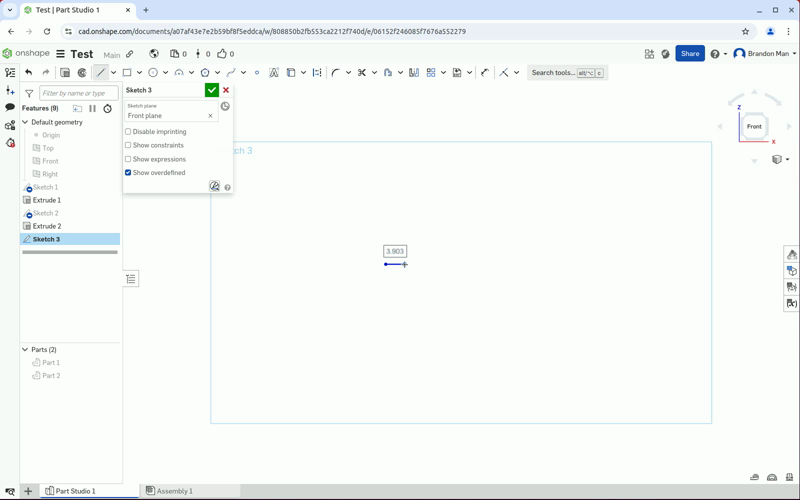
mouse_move(516, 264)
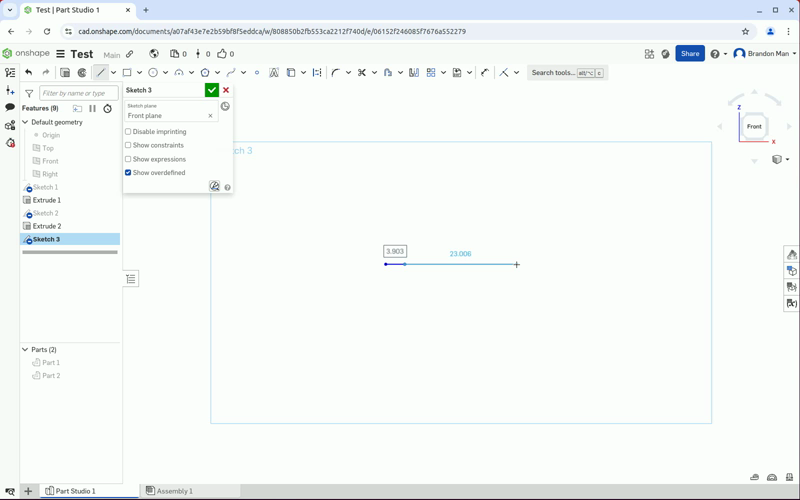
click(516, 264)
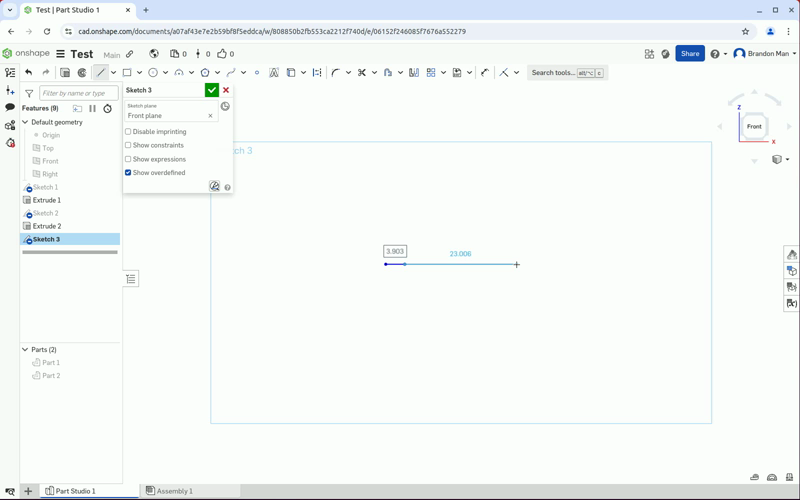
key_up(shift)
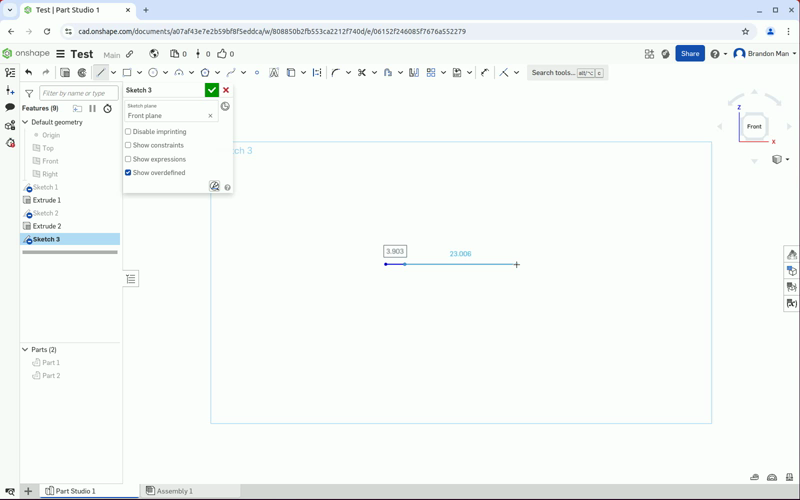
key_down(shift)
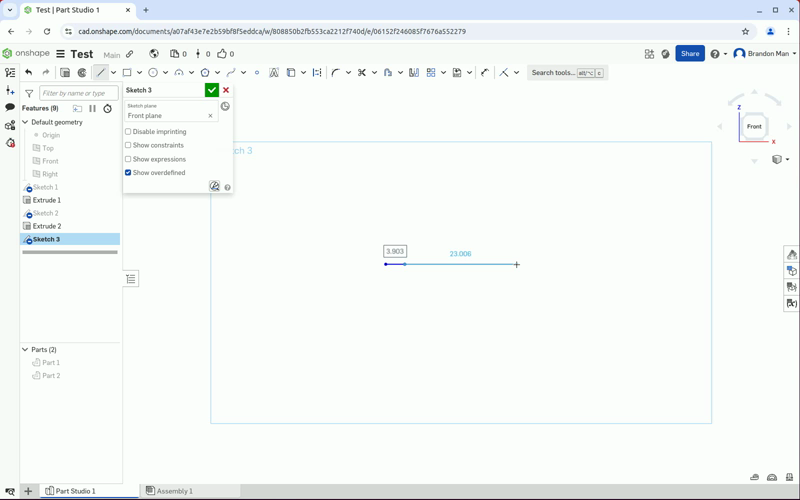
mouse_move(546, 264)
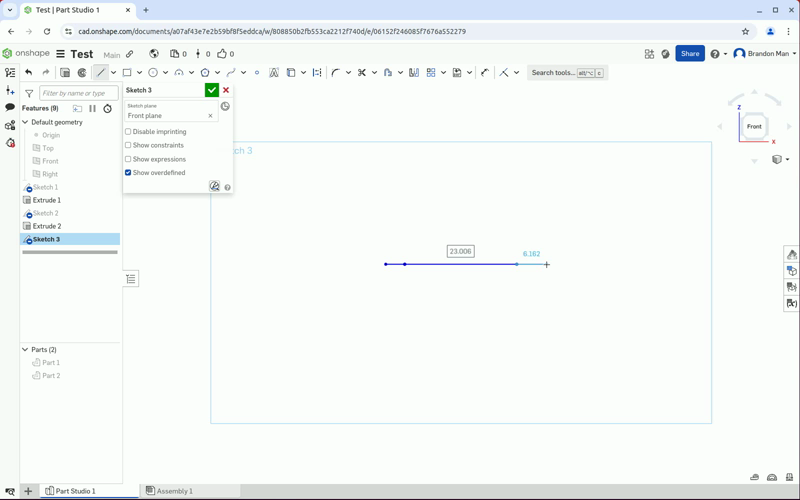
mouse_move(535, 264)
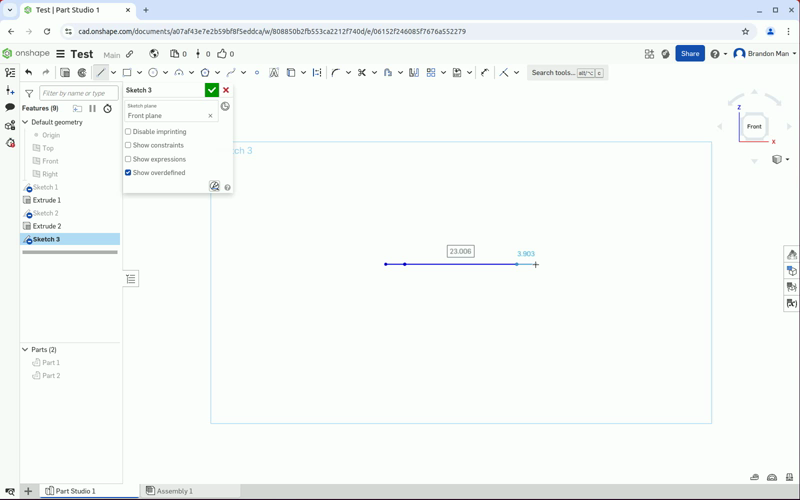
click(535, 264)
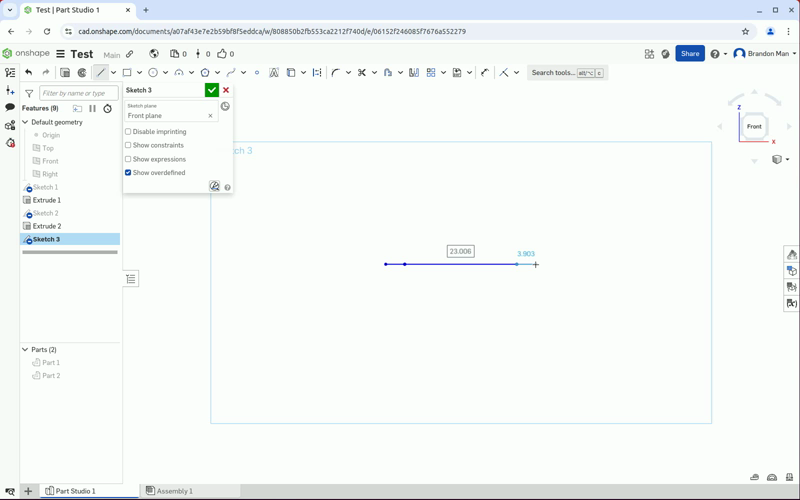
key_up(shift)
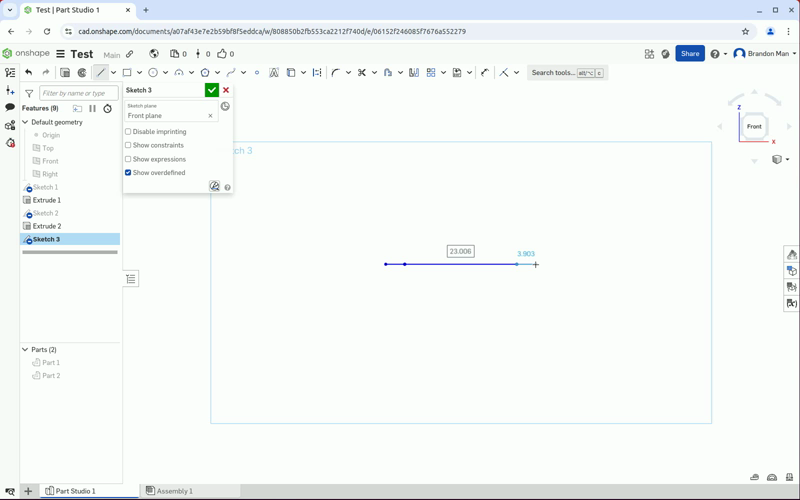
key_down(shift)
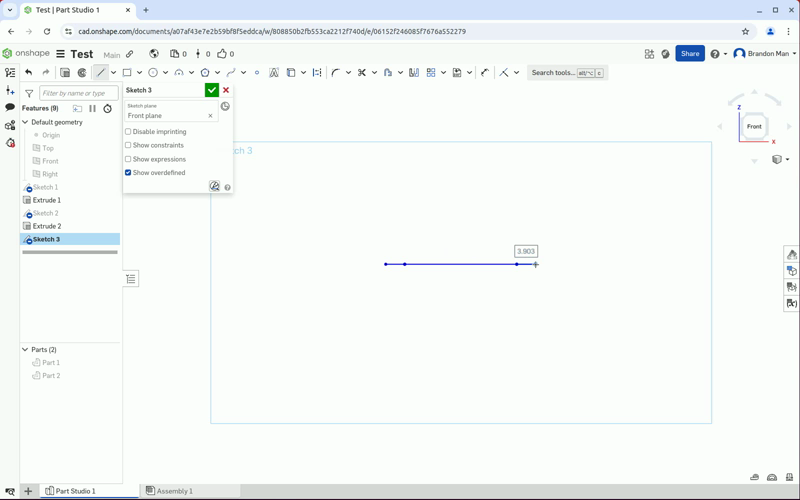
mouse_move(565, 264)
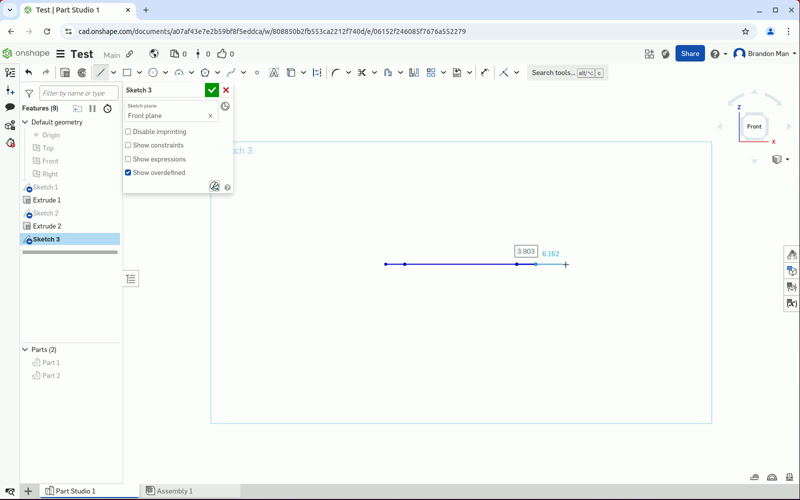
mouse_move(535, 207)
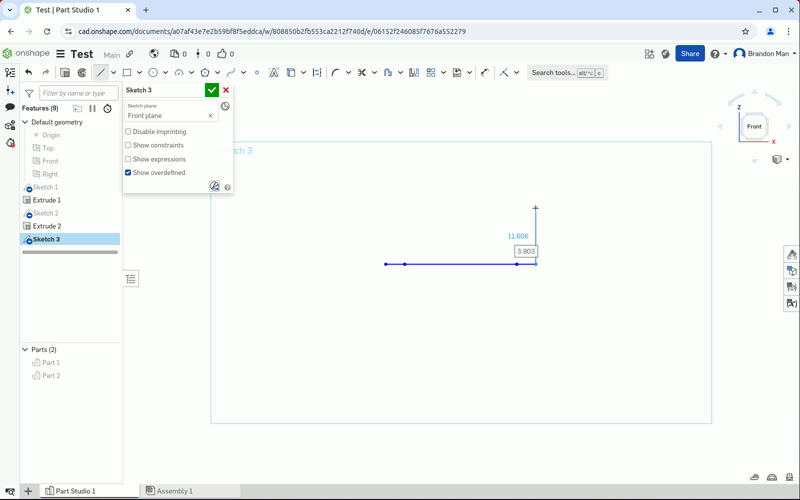
click(535, 207)
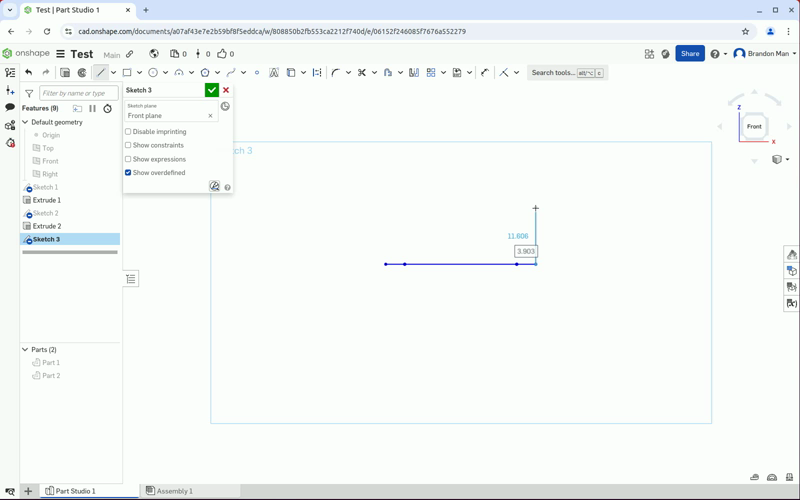
key_up(shift)
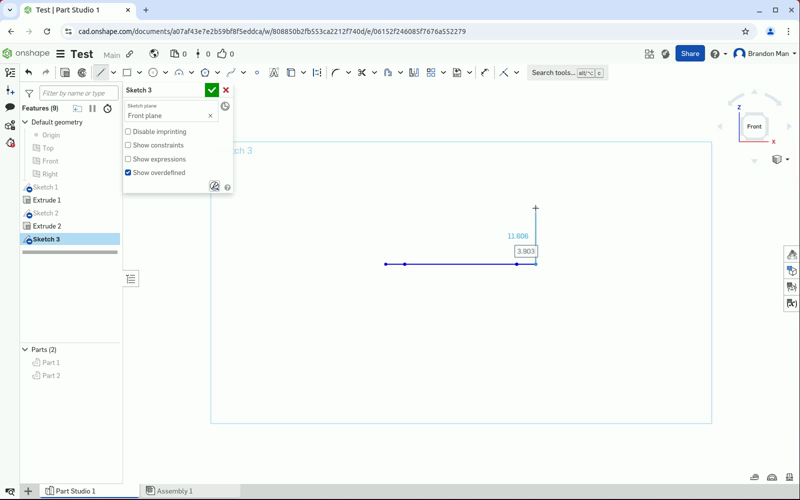
key_down(shift)
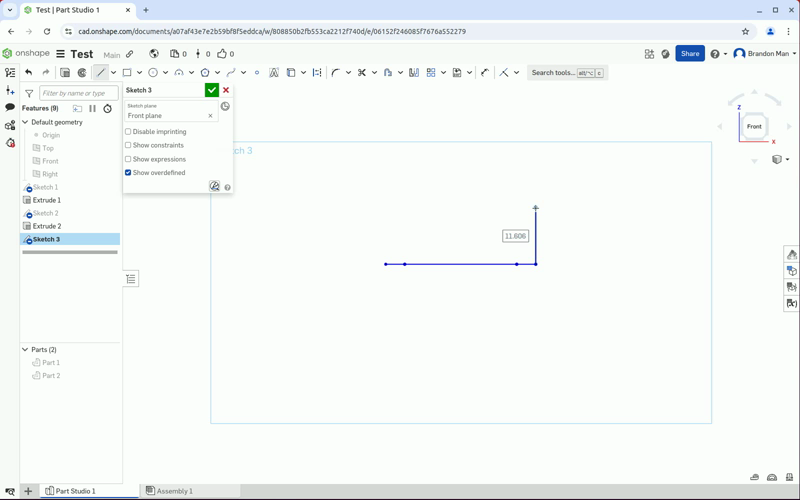
mouse_move(385, 207)
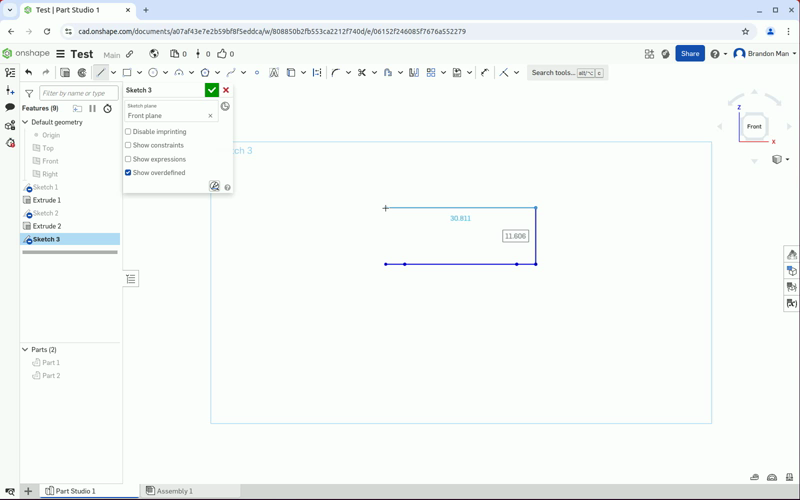
click(385, 207)
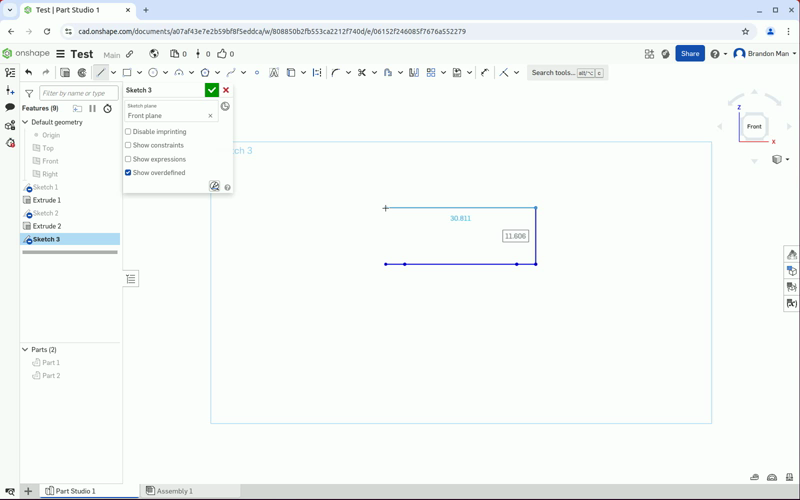
key_up(shift)
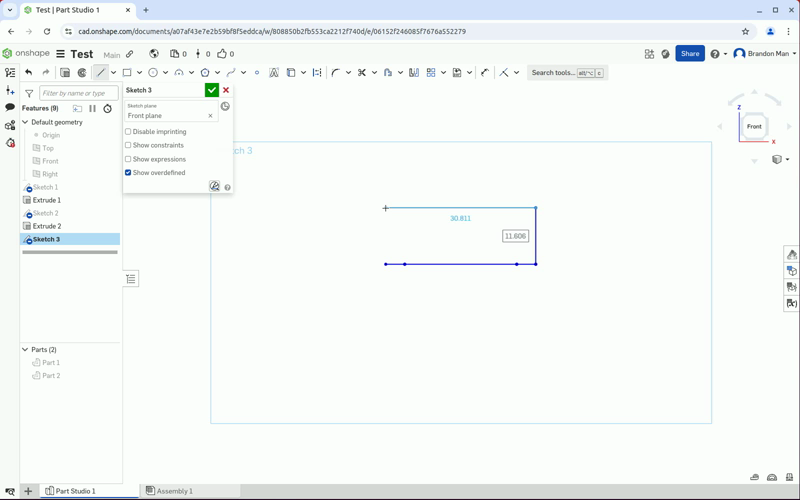
mouse_move(415, 207)
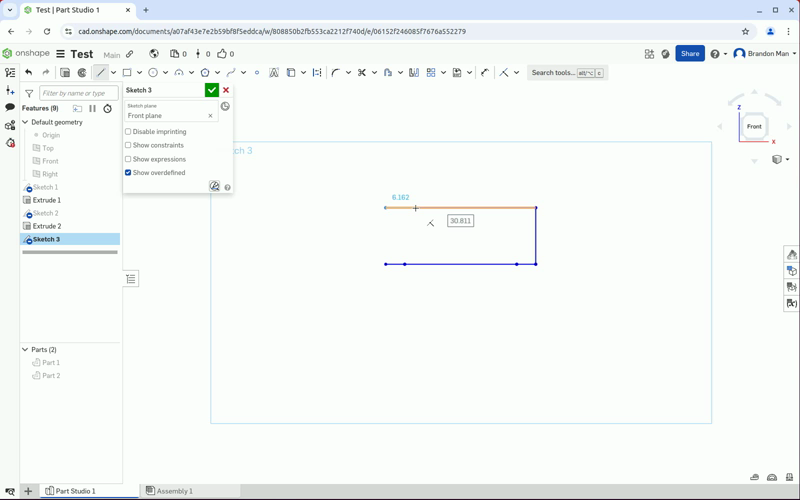
key_down(shift)
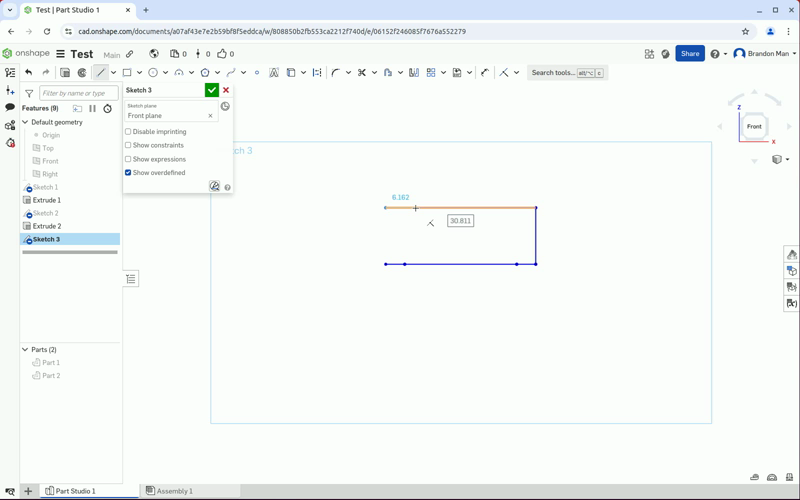
mouse_move(385, 264)
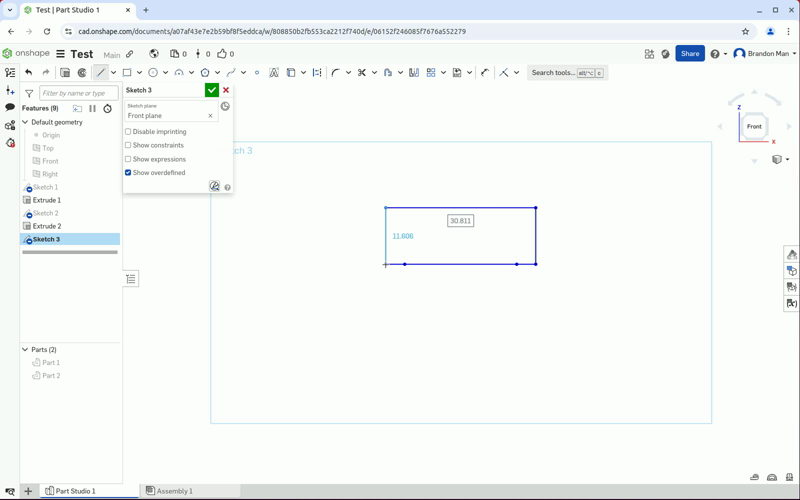
key_up(shift)
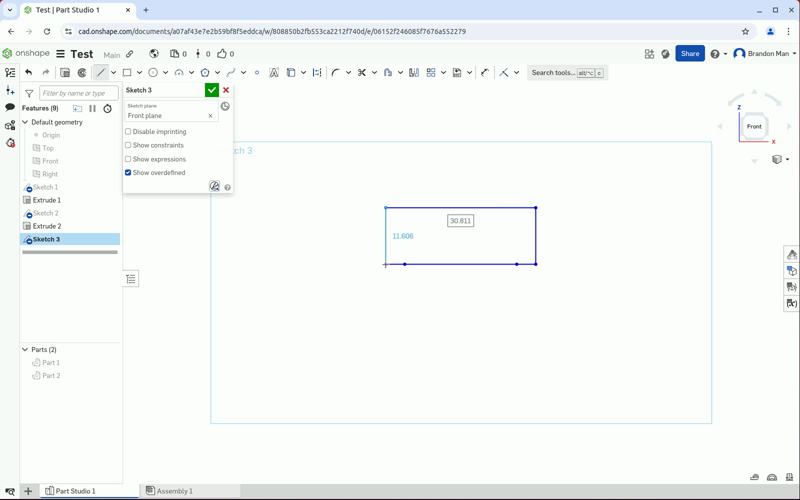
click(385, 264)
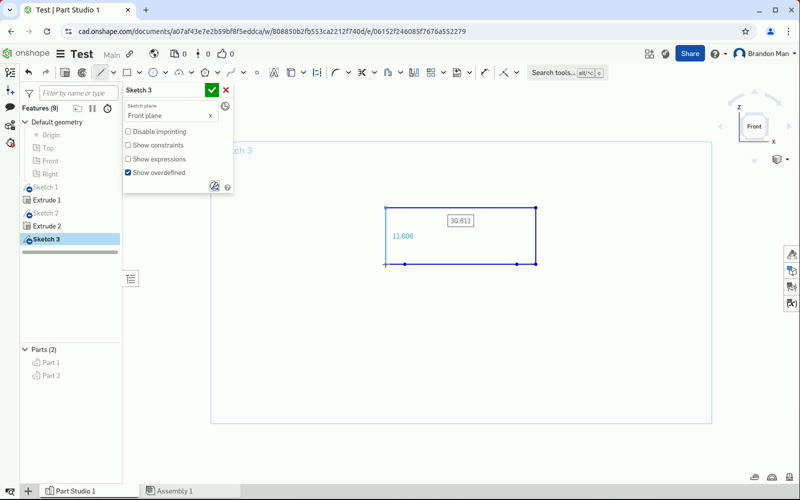
key(esc)
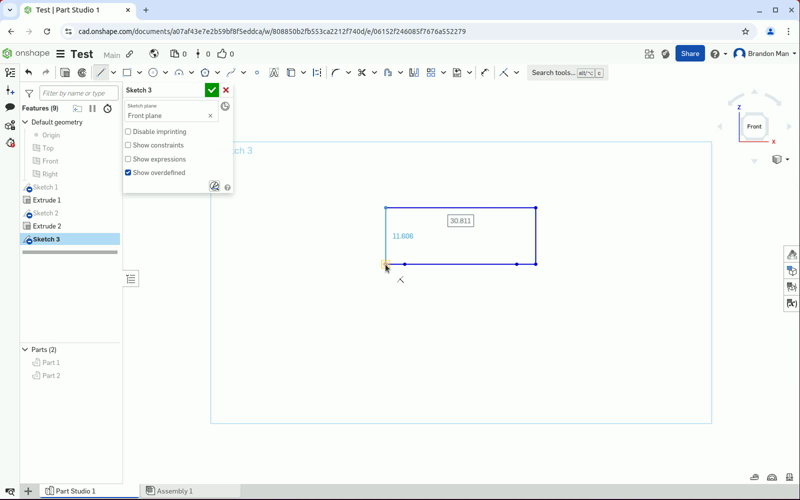
mouse_move(516, 228)
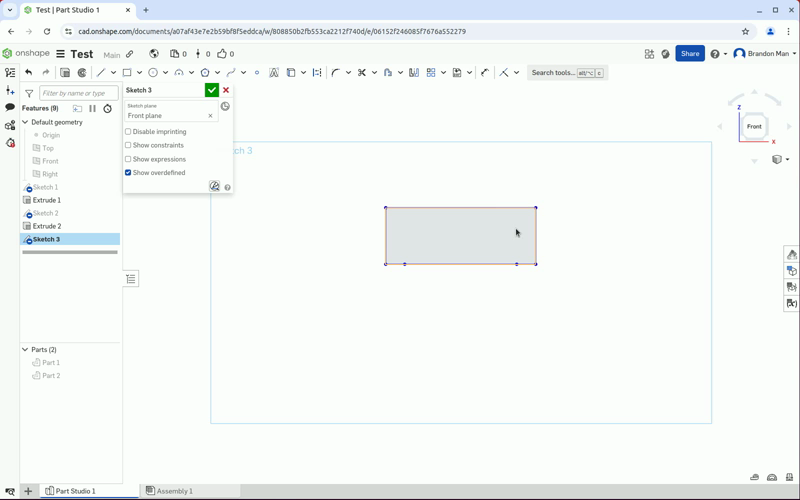
click(516, 228)
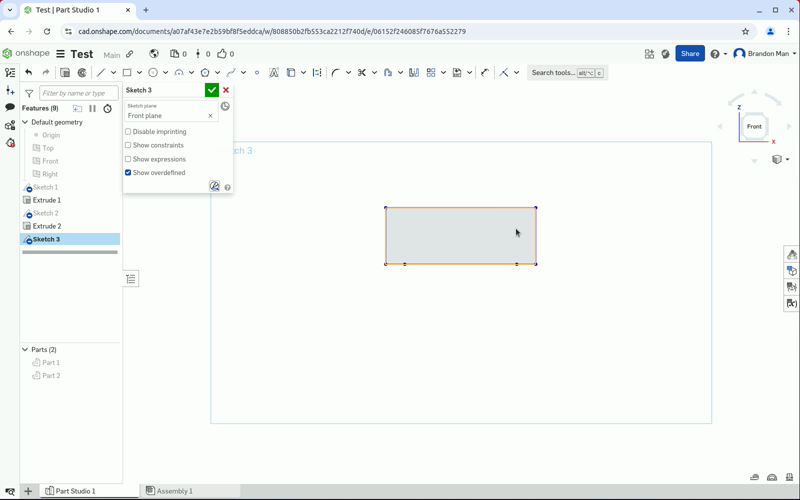
mouse_move(73, 352)
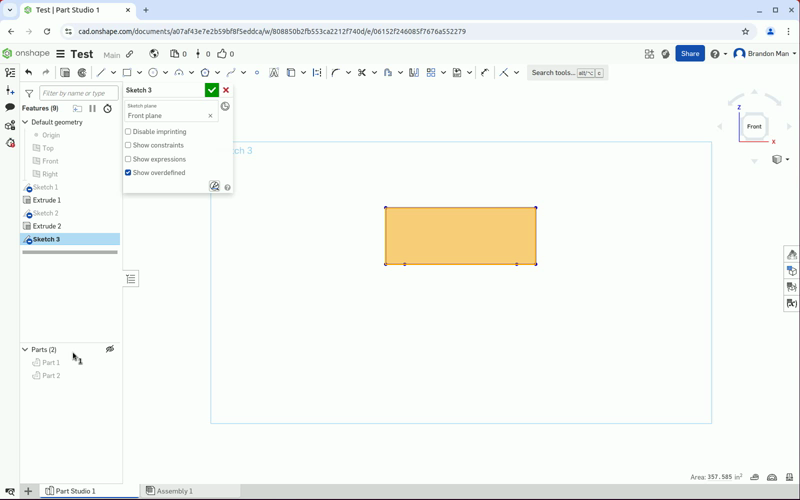
key(shift+y)
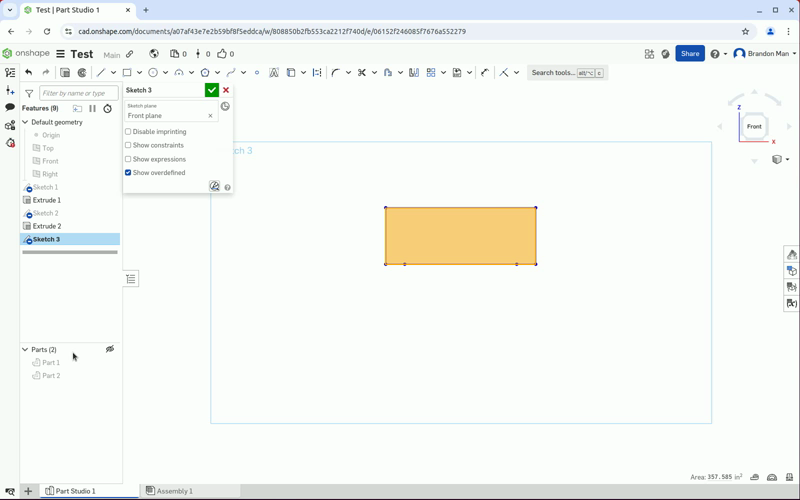
key(shift+e)
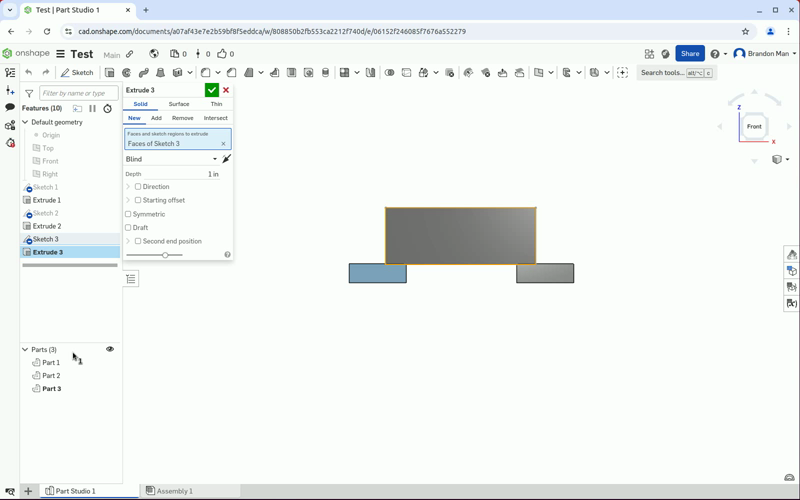
mouse_move(143, 106)
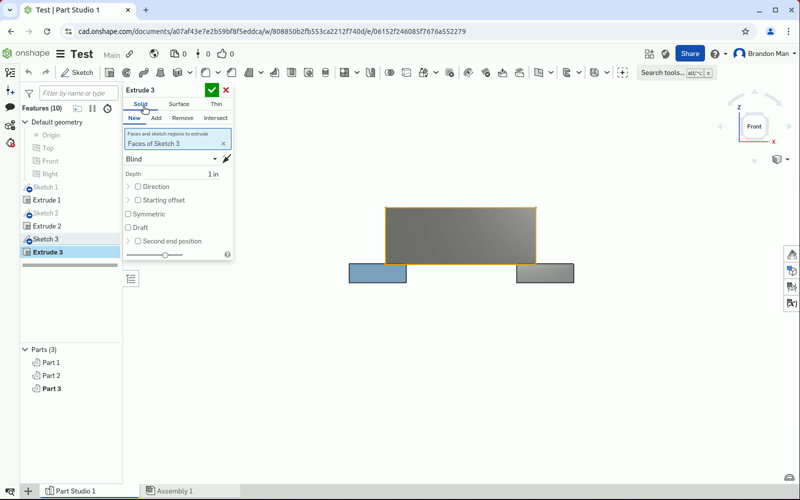
click(143, 106)
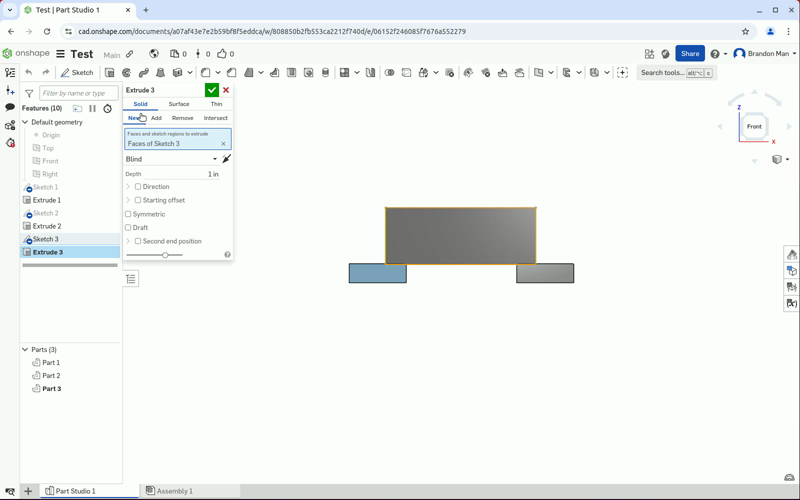
mouse_move(137, 120)
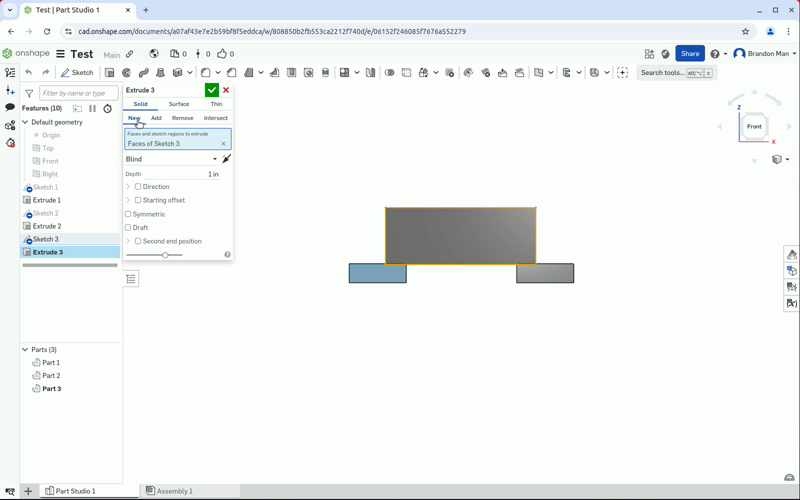
click(137, 120)
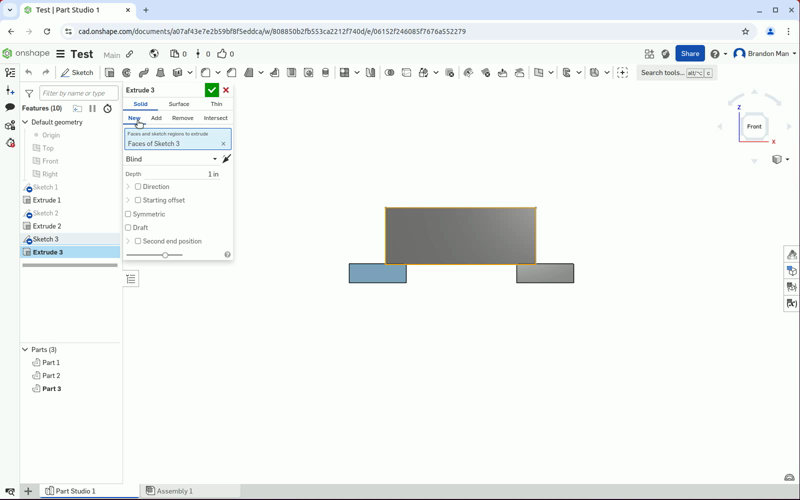
key(tab, 4)
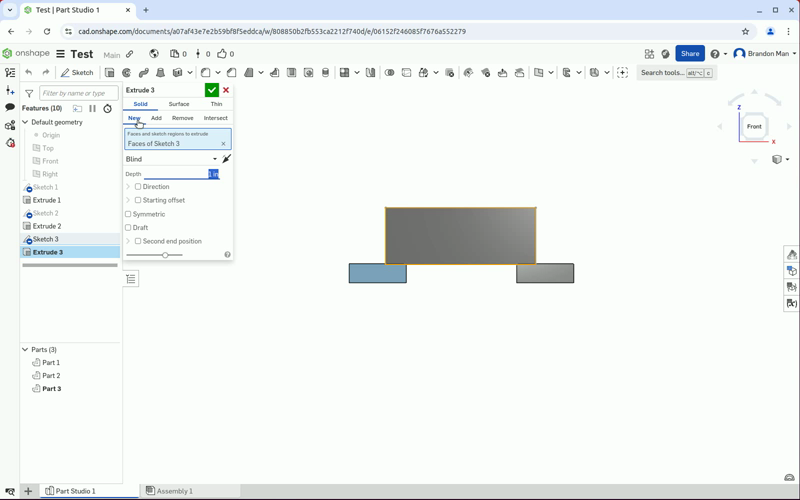
text(23.108)
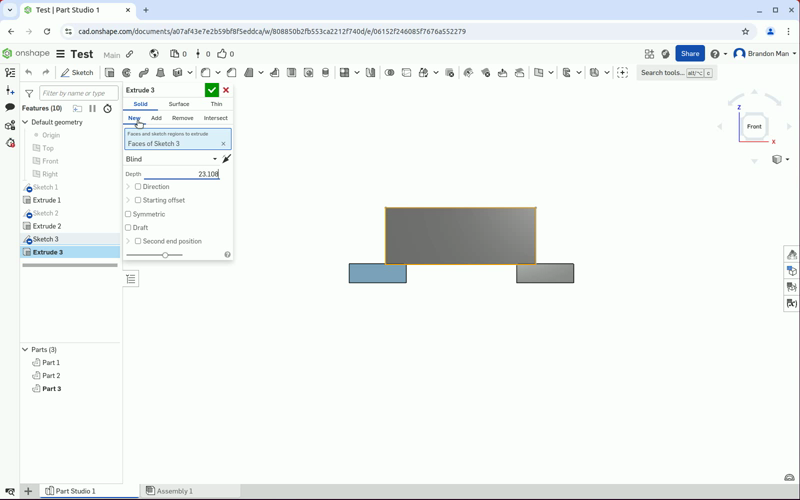
key(enter)
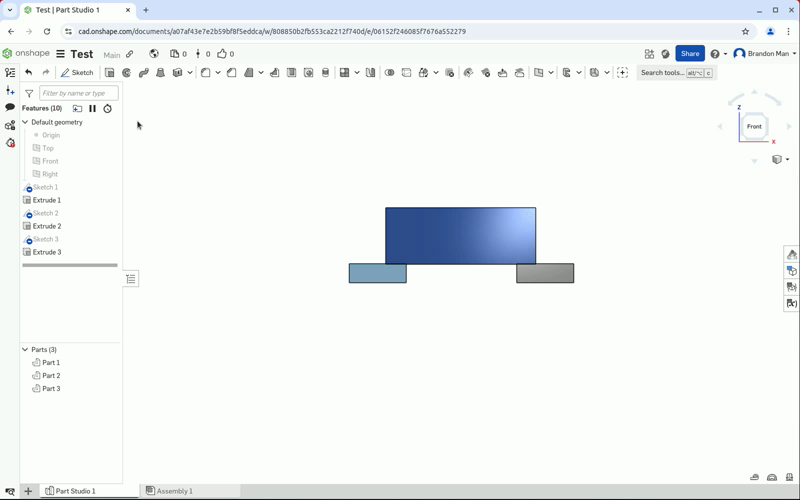
key(shift+h)
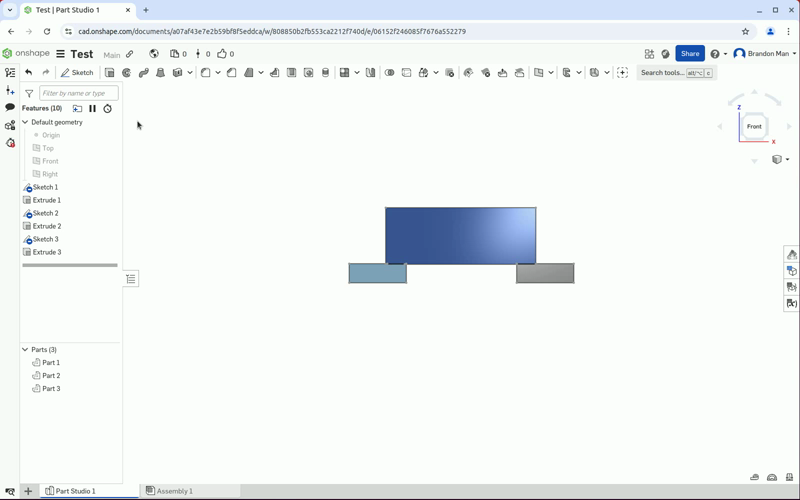
key(shift+h)
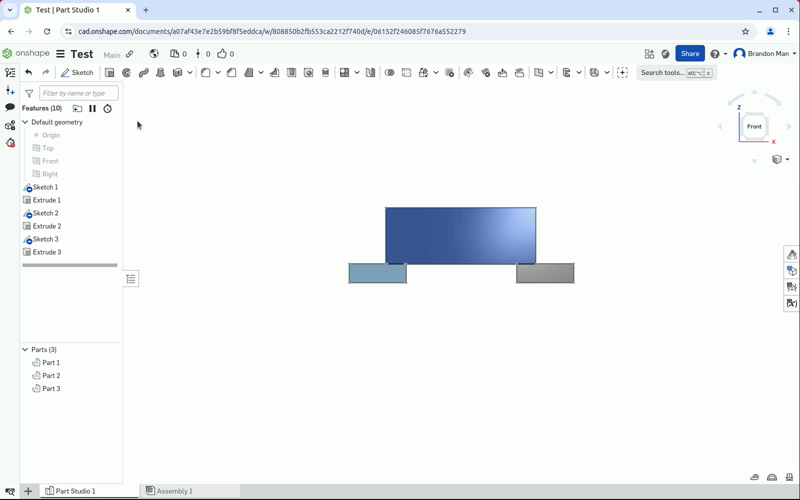
key(shift+7)
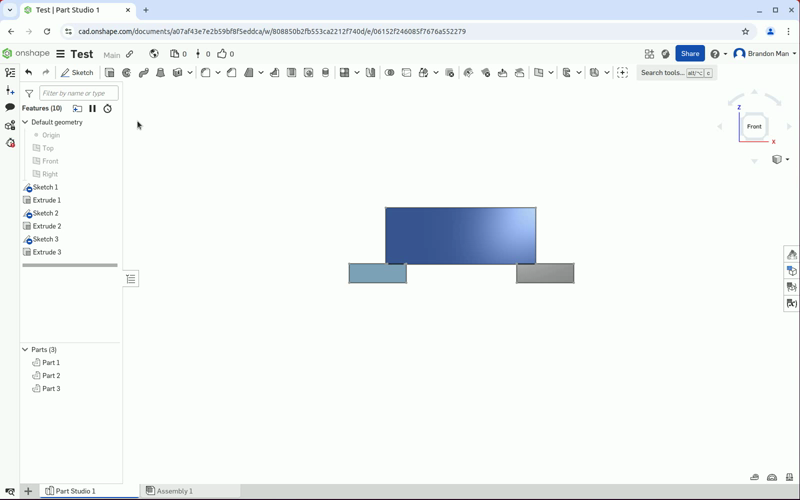
key(left, 2)
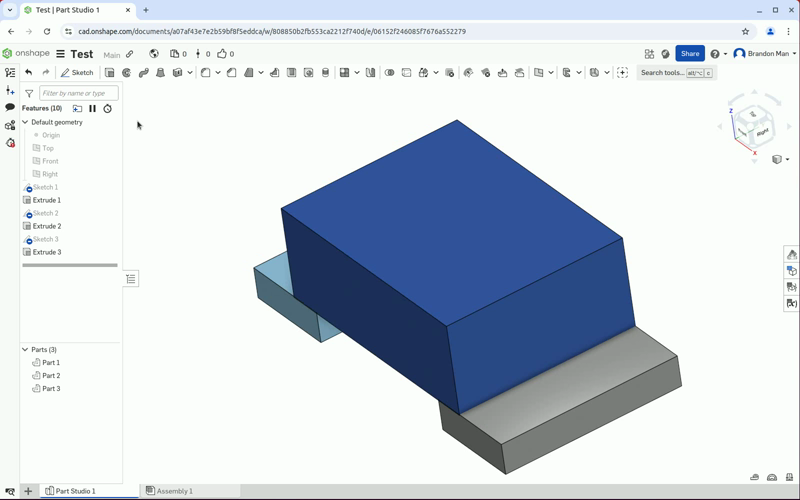
key(down, 2)
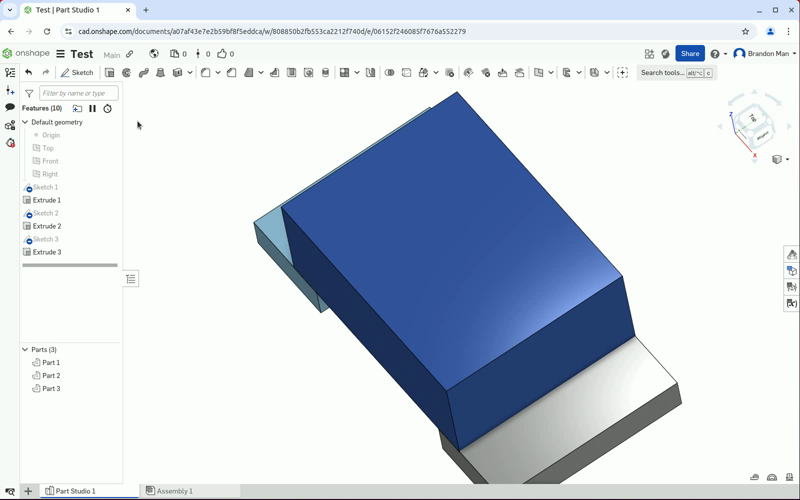
key(up, 2)
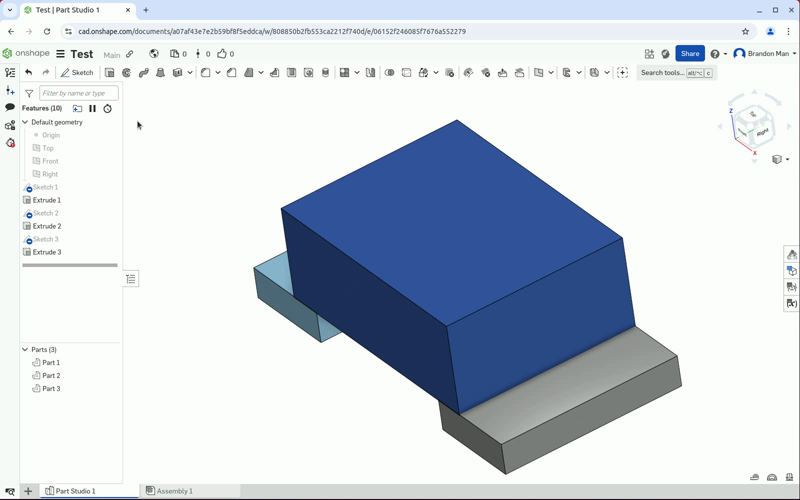
key(right, 2)
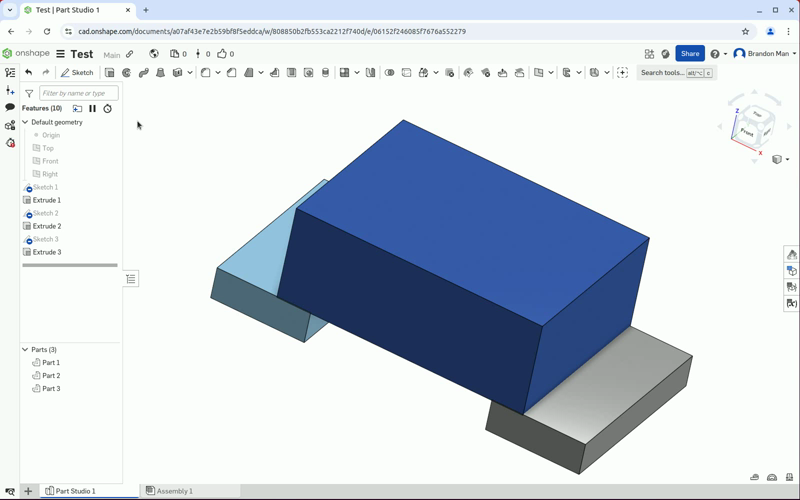
mouse_move(73, 189)
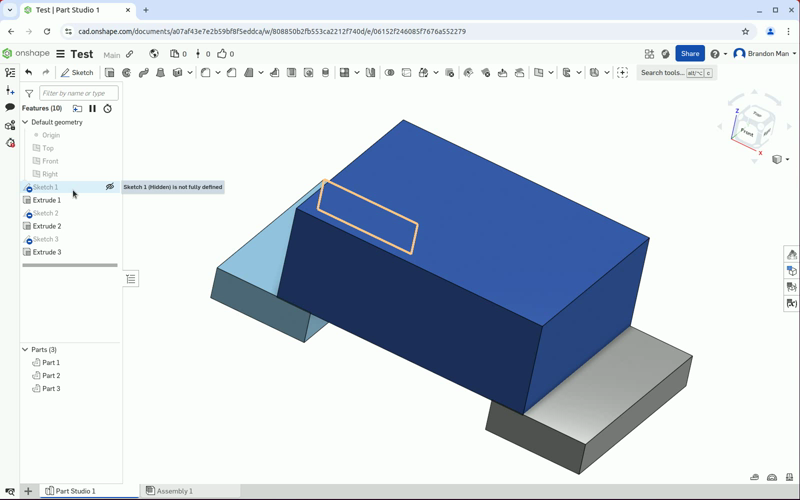
click(73, 189)